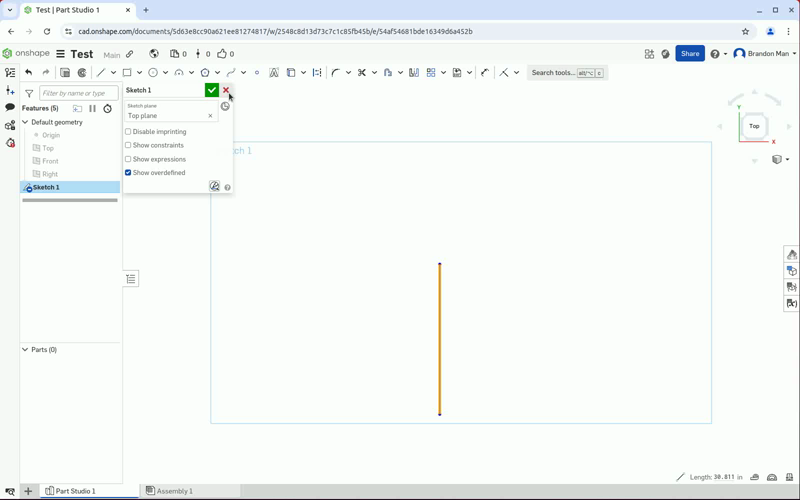
key(shift+h)
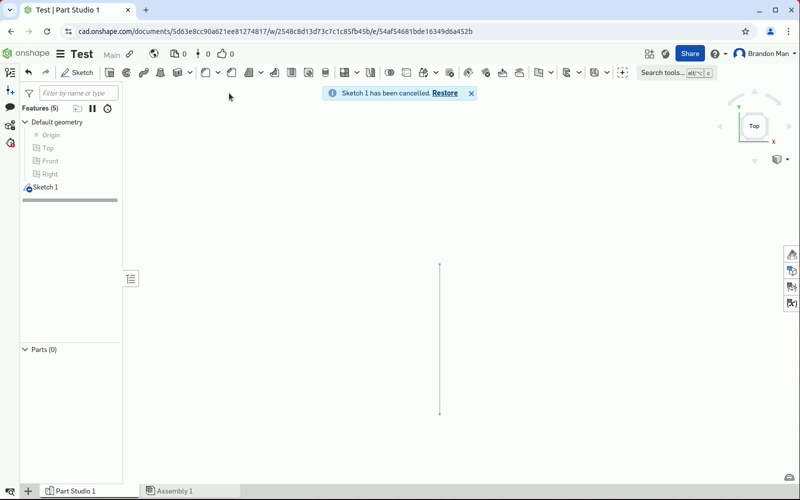
key(shift+s)
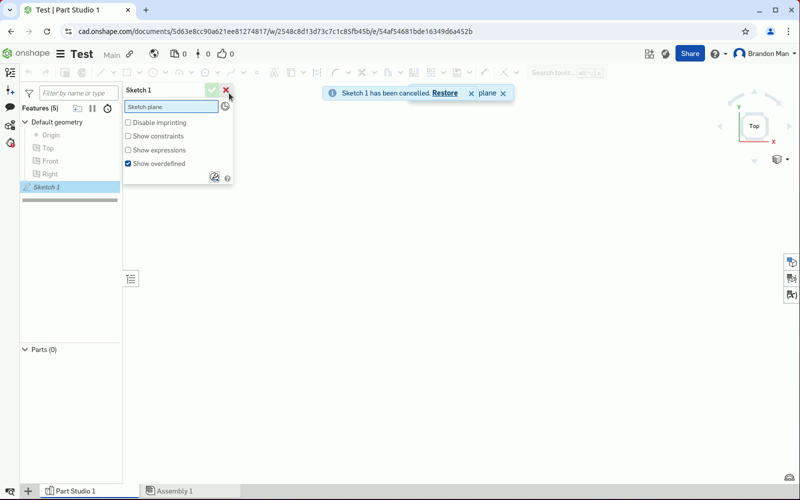
mouse_move(73, 150)
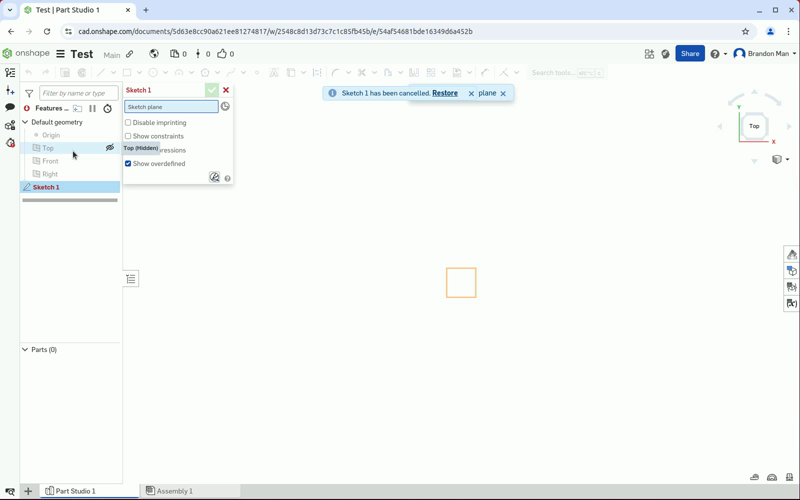
click(73, 150)
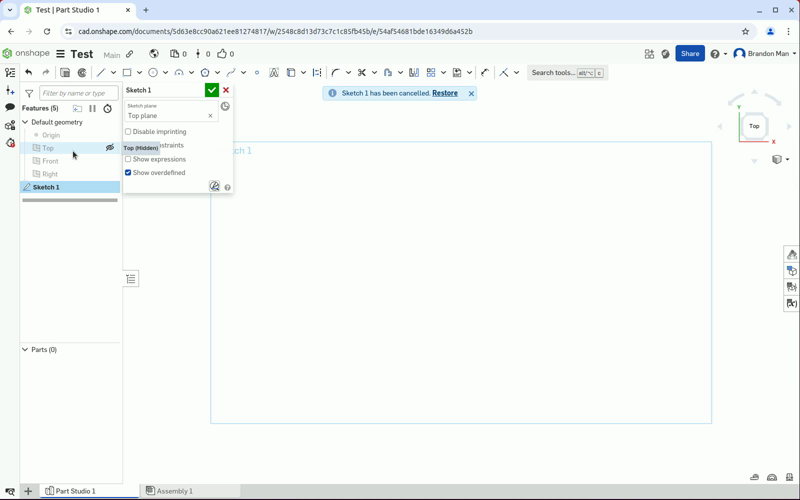
mouse_move(73, 352)
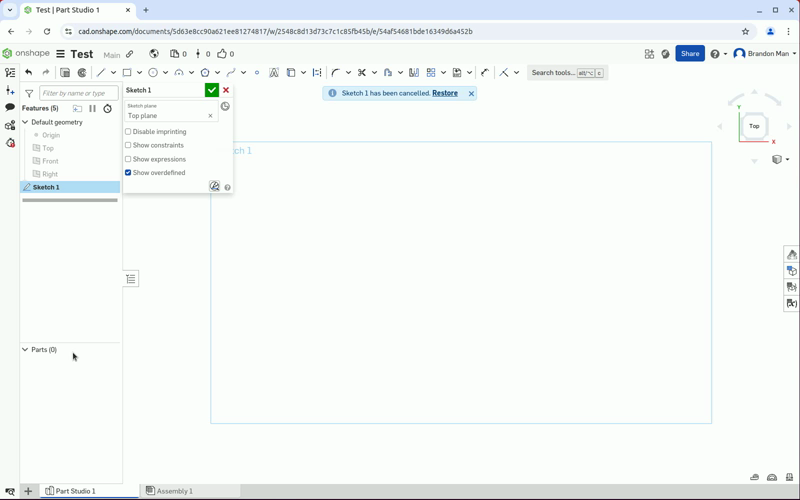
key(y)
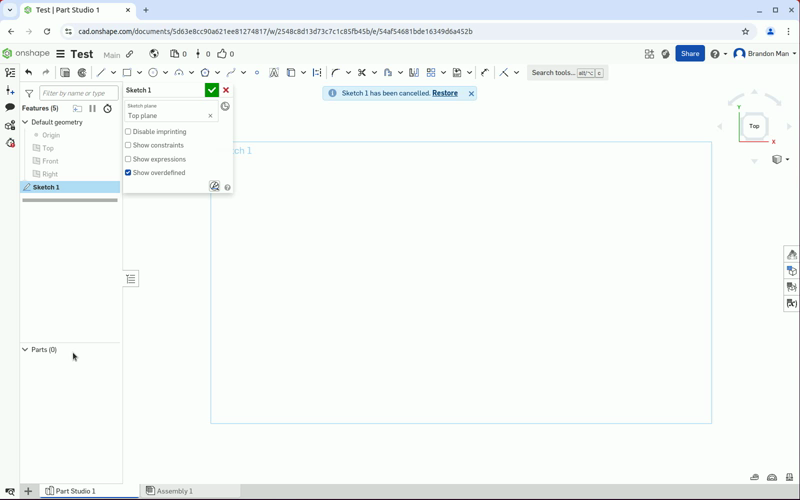
key(l)
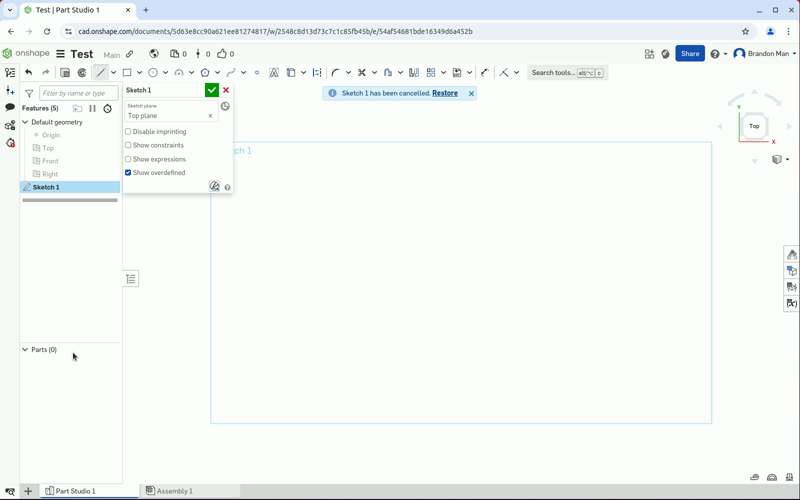
key_down(shift)
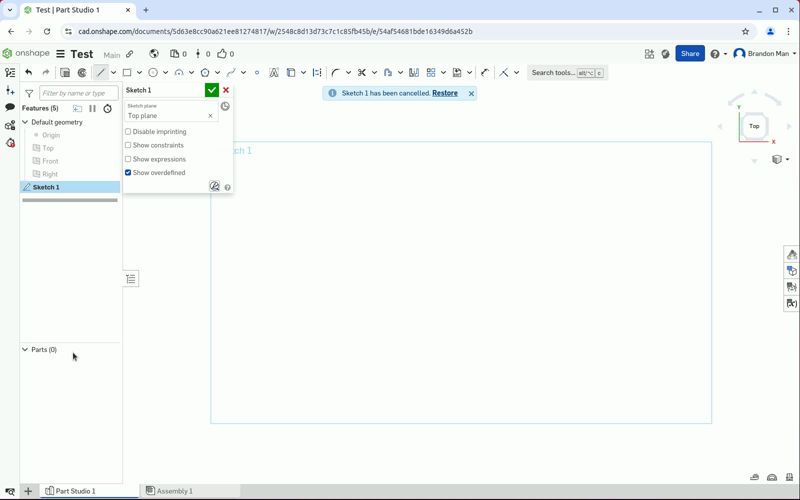
mouse_move(395, 339)
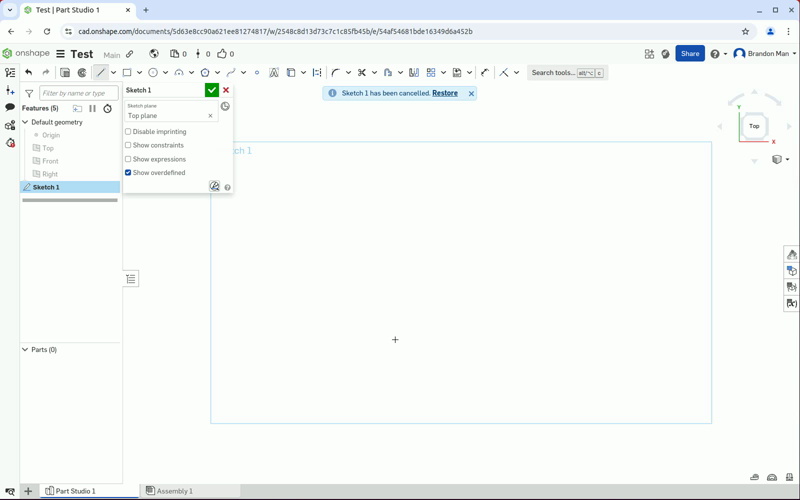
click(395, 339)
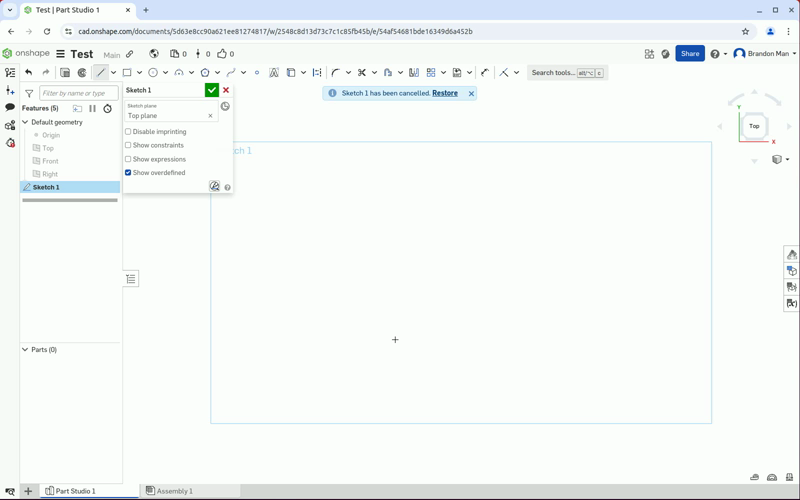
key_up(shift)
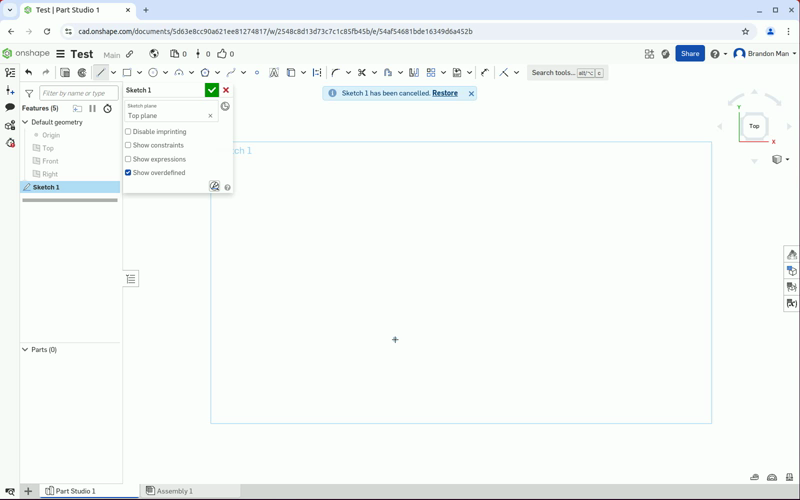
key_down(shift)
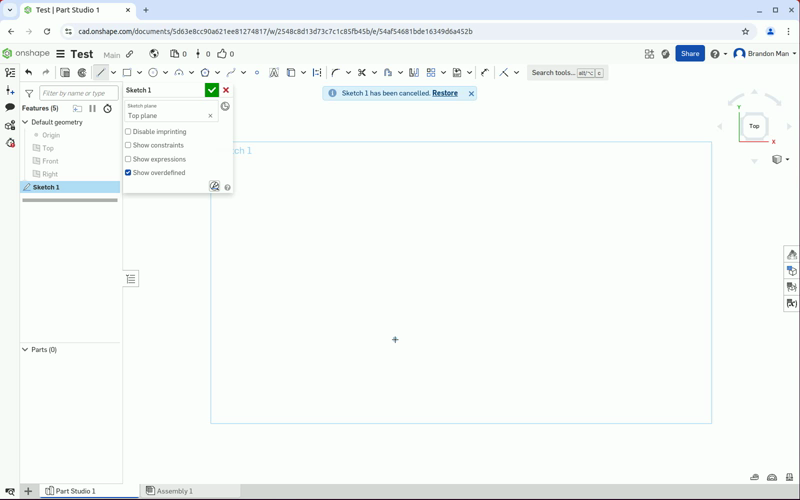
mouse_move(425, 339)
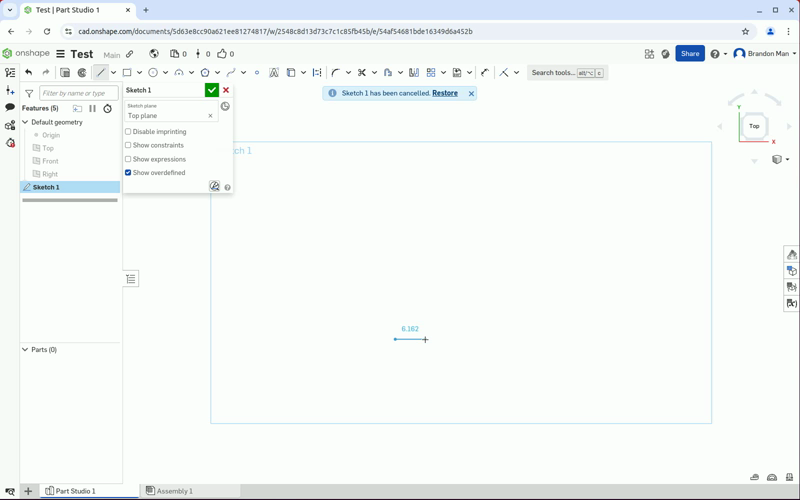
mouse_move(427, 339)
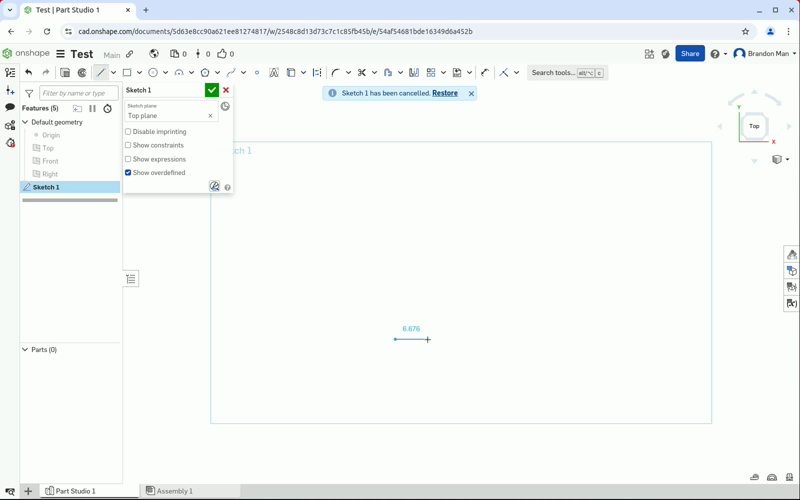
click(427, 339)
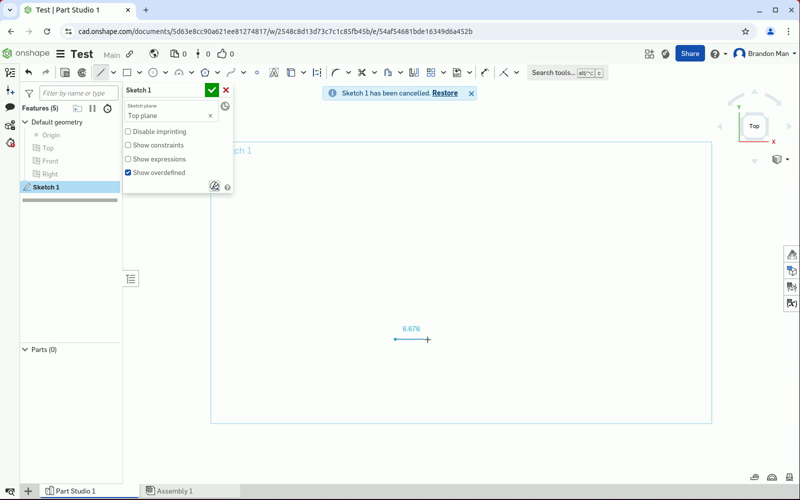
key_up(shift)
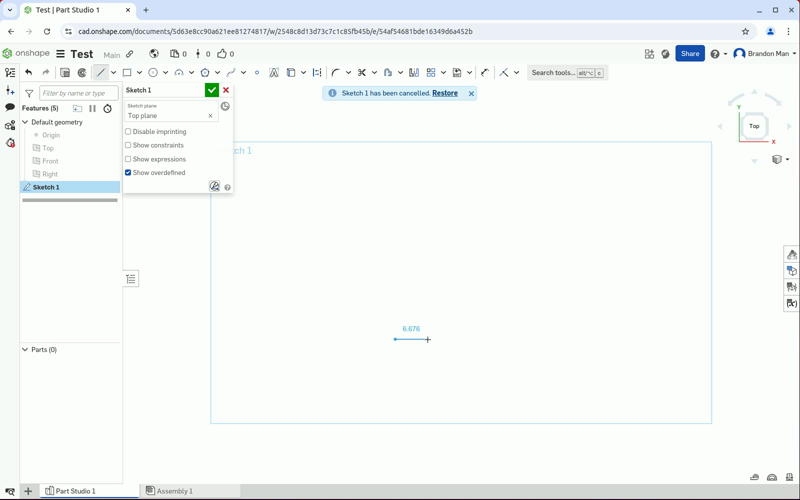
key_down(shift)
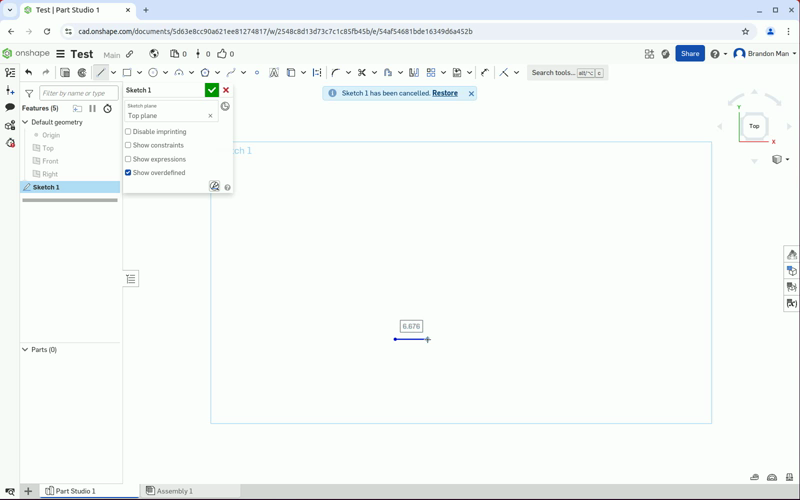
mouse_move(457, 339)
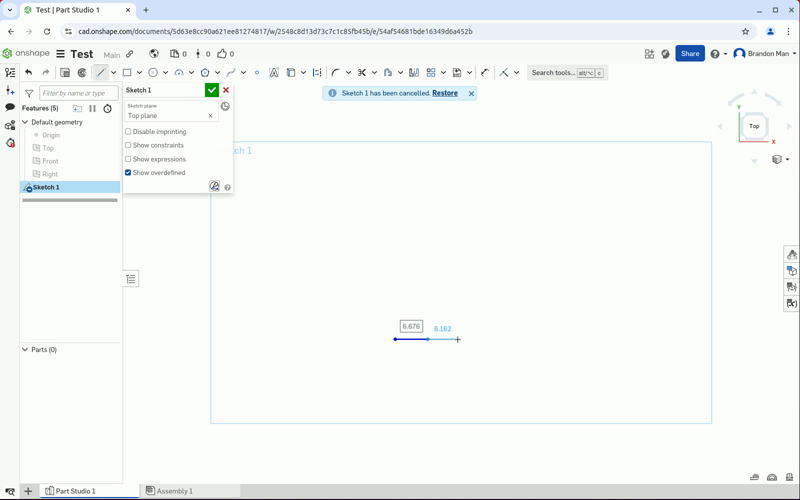
mouse_move(427, 337)
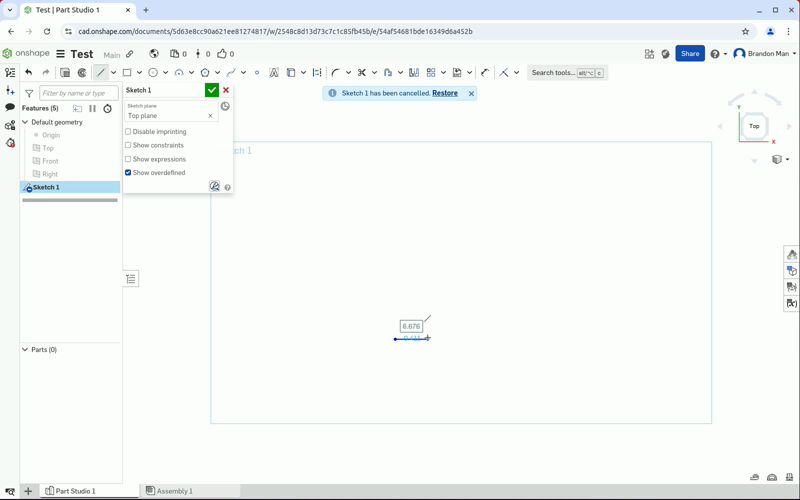
scroll(6)
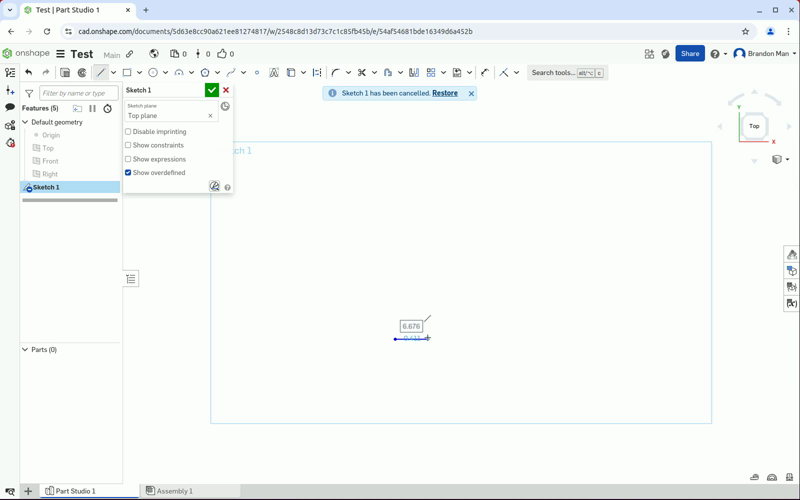
scroll(6)
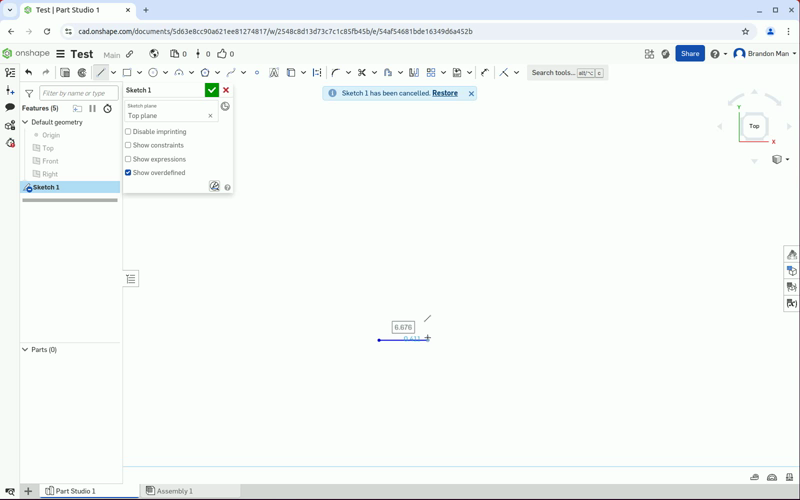
scroll(6)
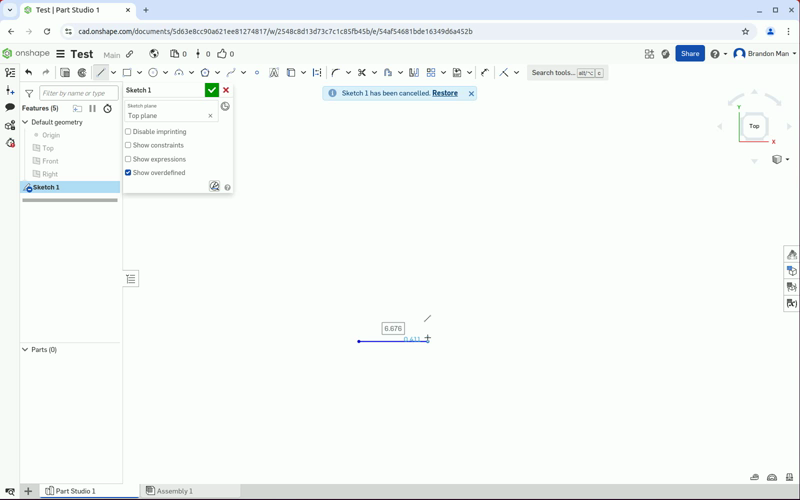
scroll(6)
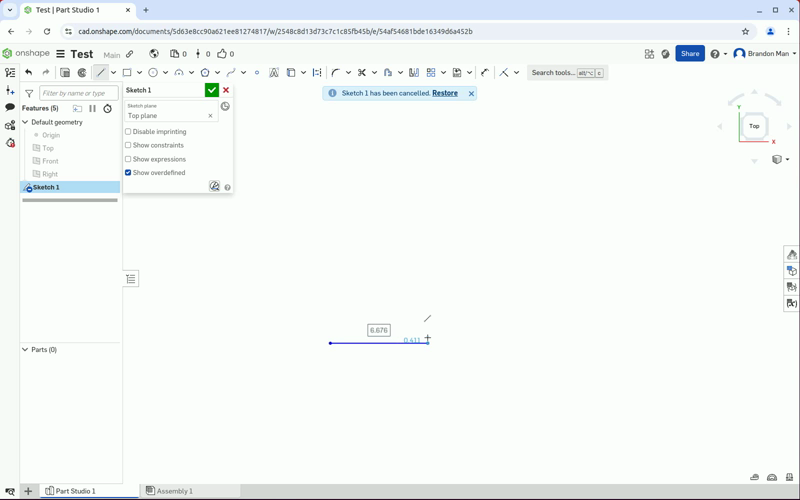
scroll(6)
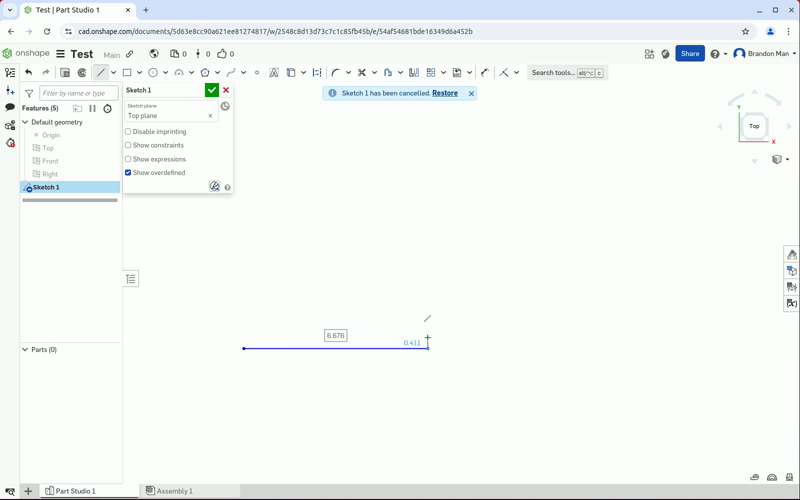
scroll(6)
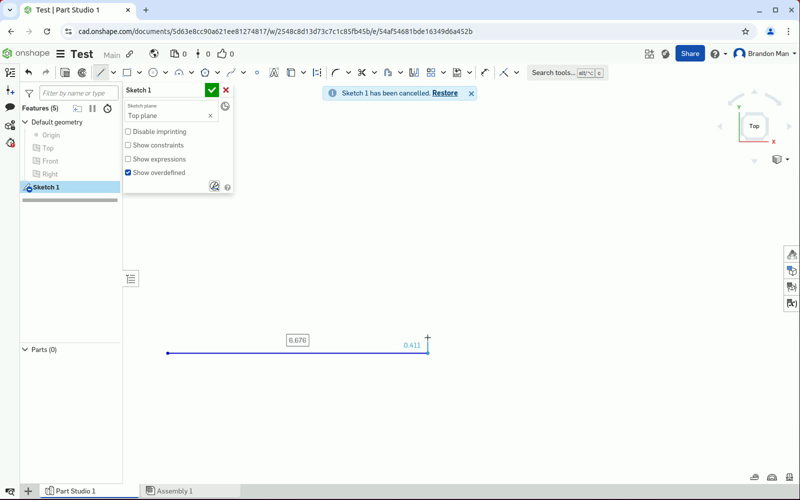
scroll(6)
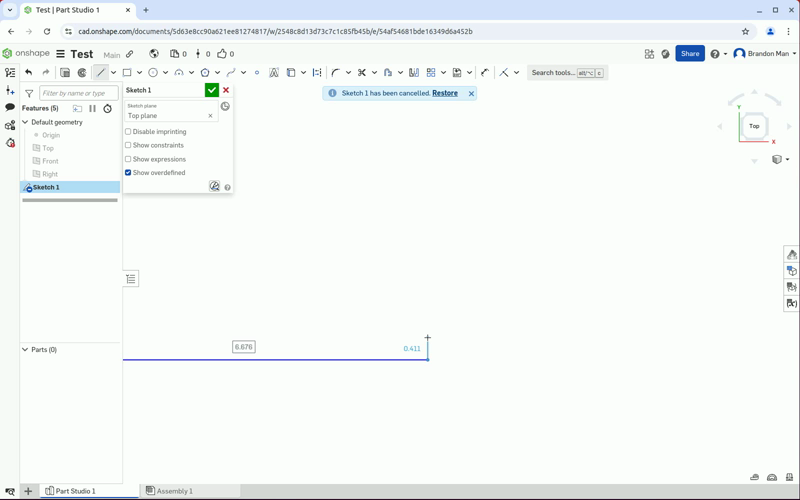
click(427, 337)
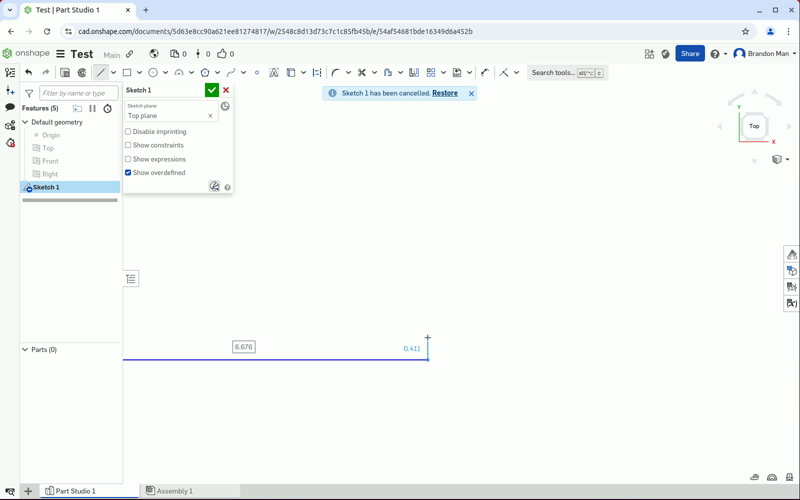
scroll(-6)
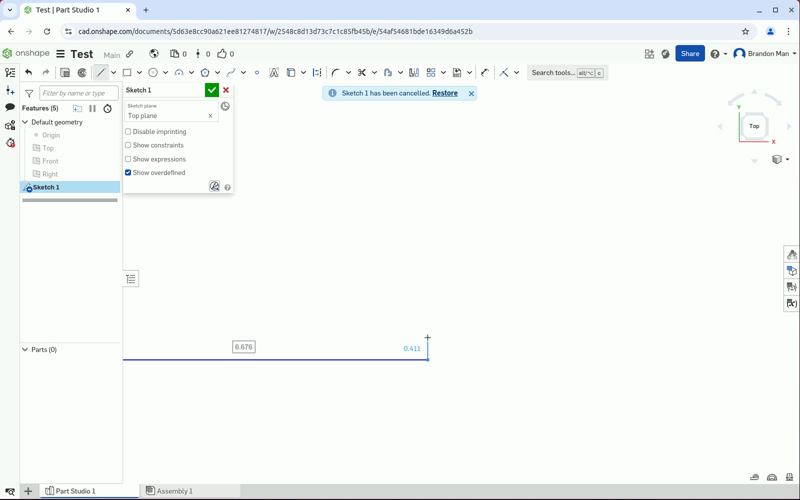
scroll(-6)
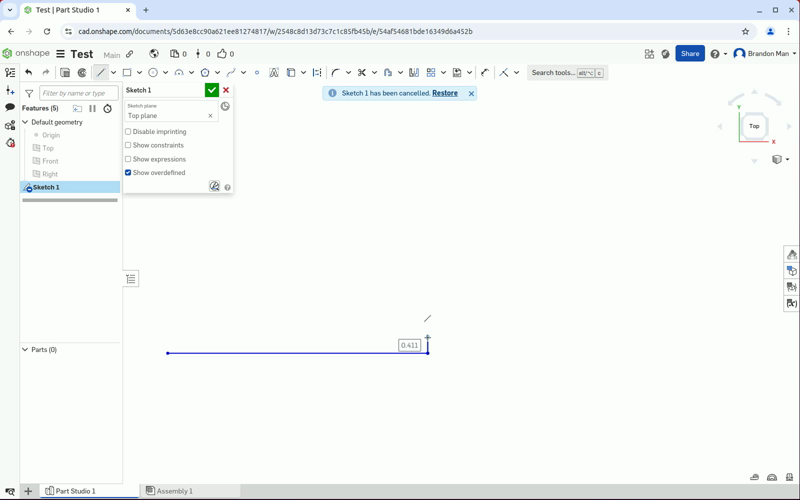
scroll(-6)
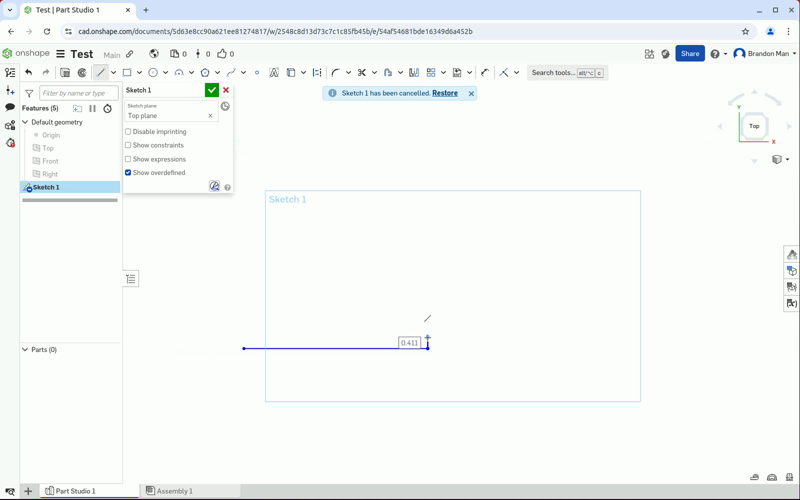
scroll(-6)
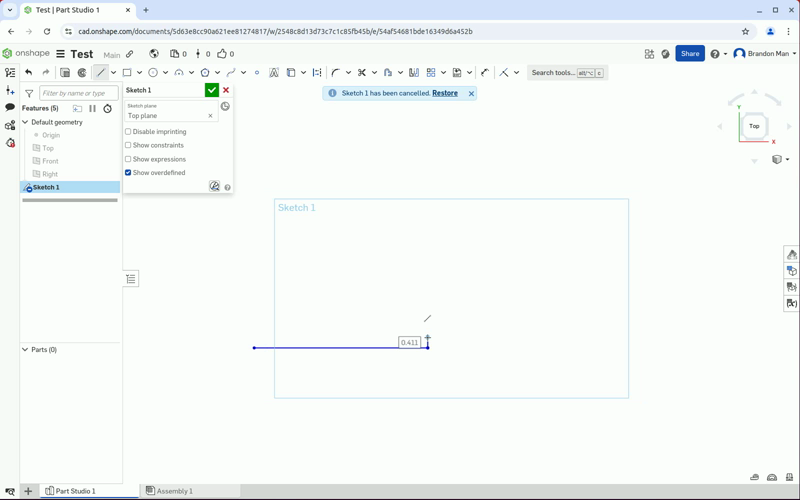
scroll(-6)
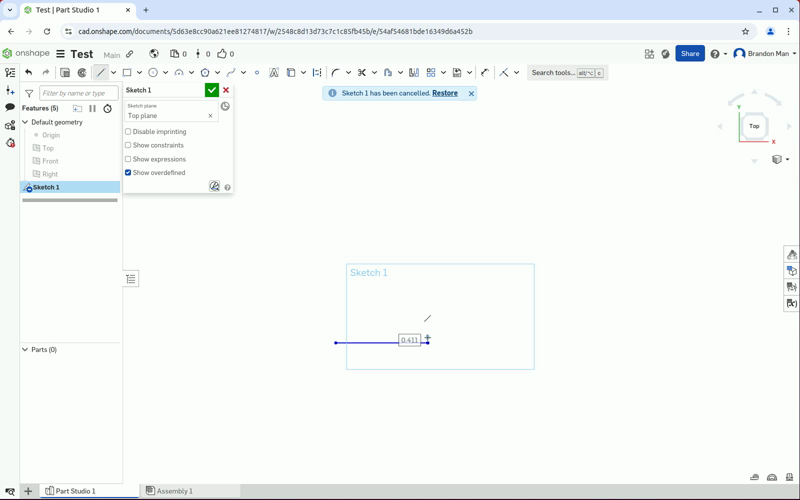
scroll(-6)
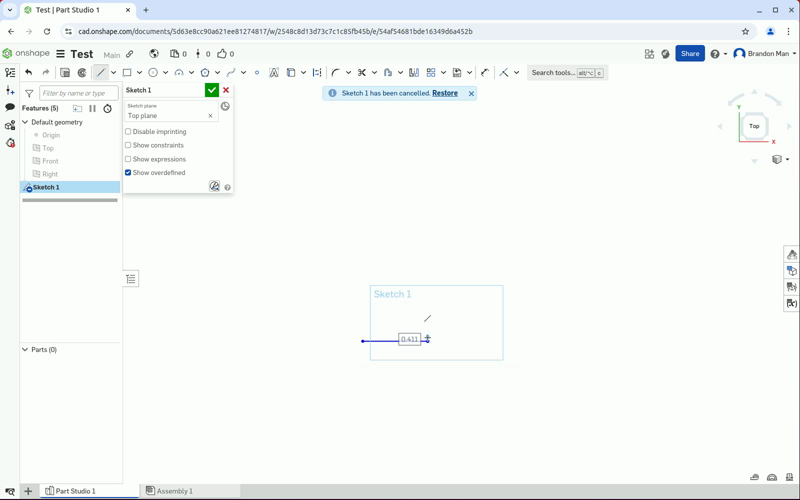
scroll(-6)
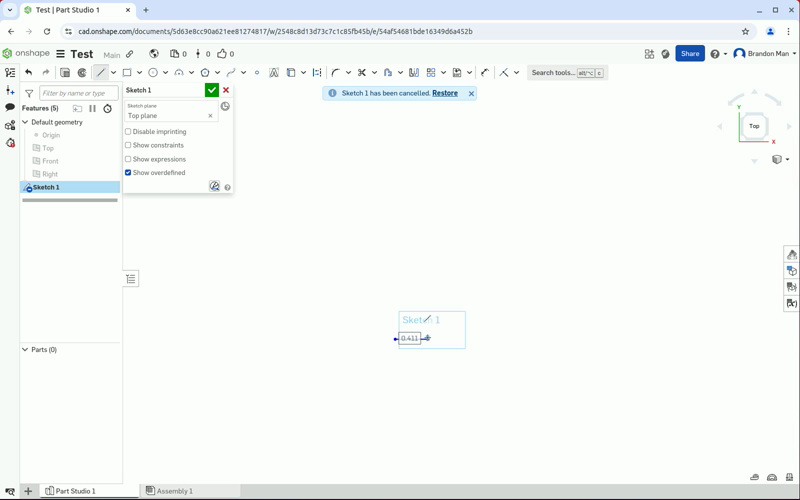
key_up(shift)
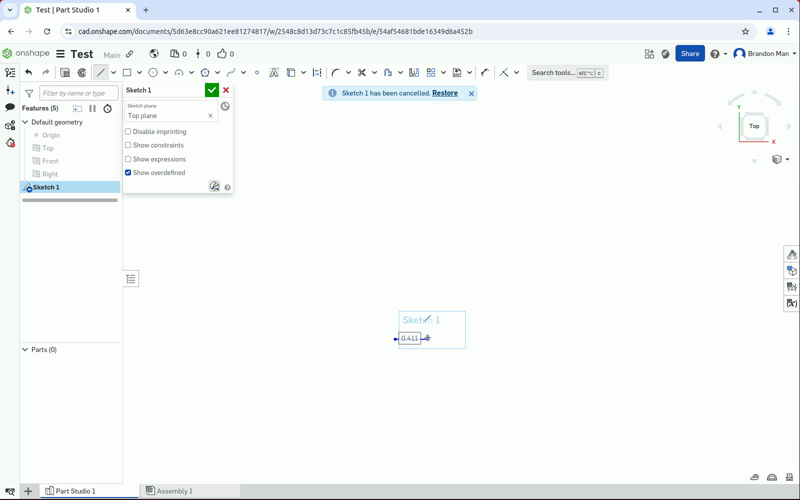
key_down(shift)
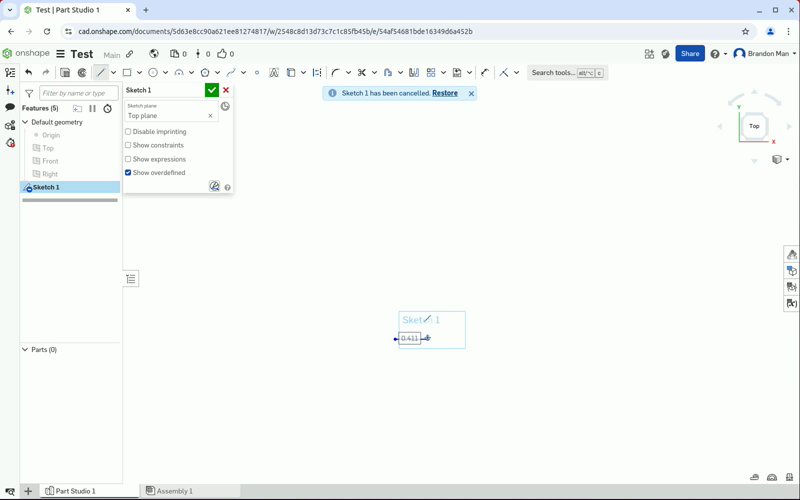
mouse_move(457, 337)
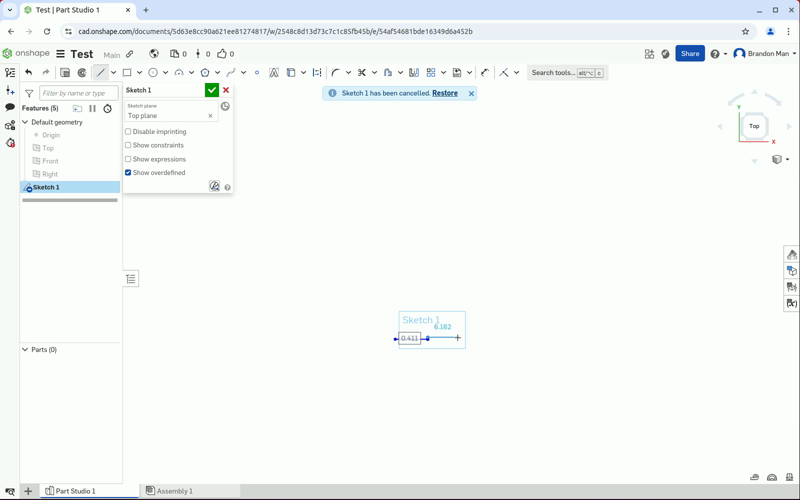
mouse_move(395, 337)
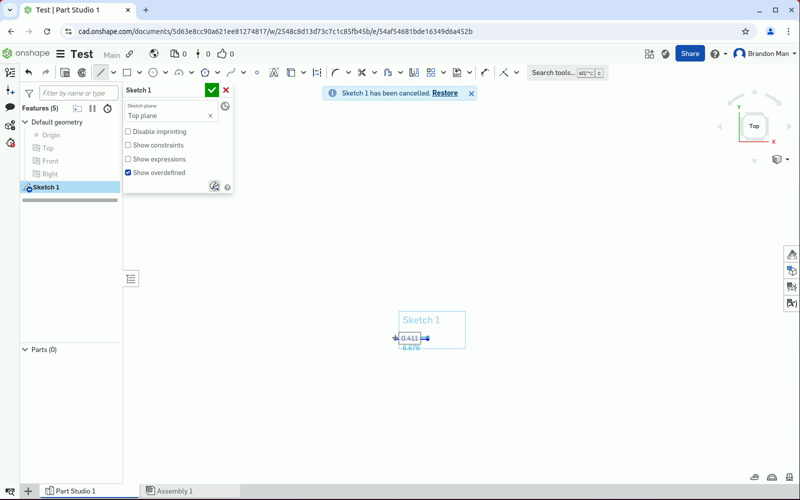
scroll(6)
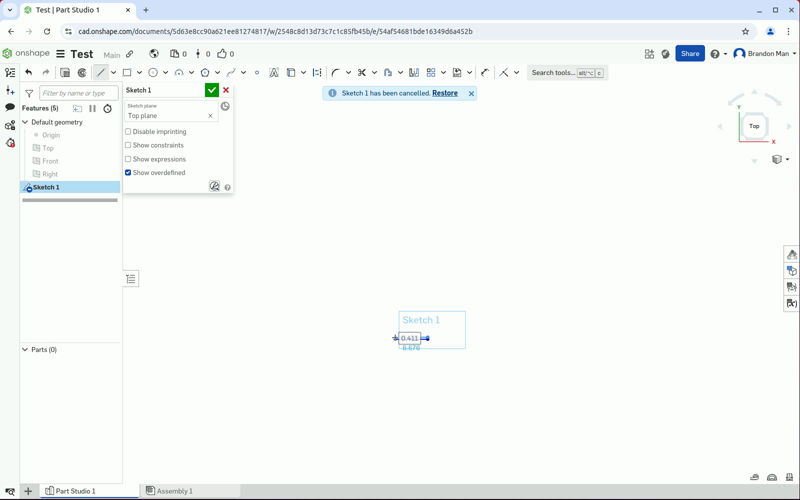
scroll(6)
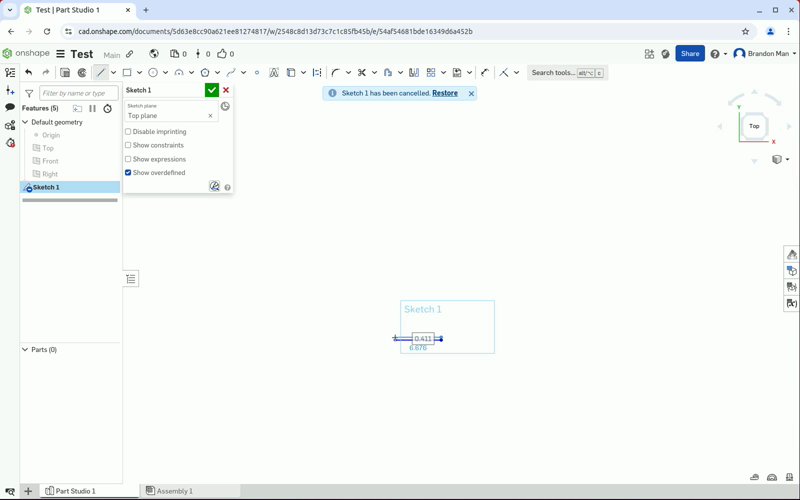
scroll(6)
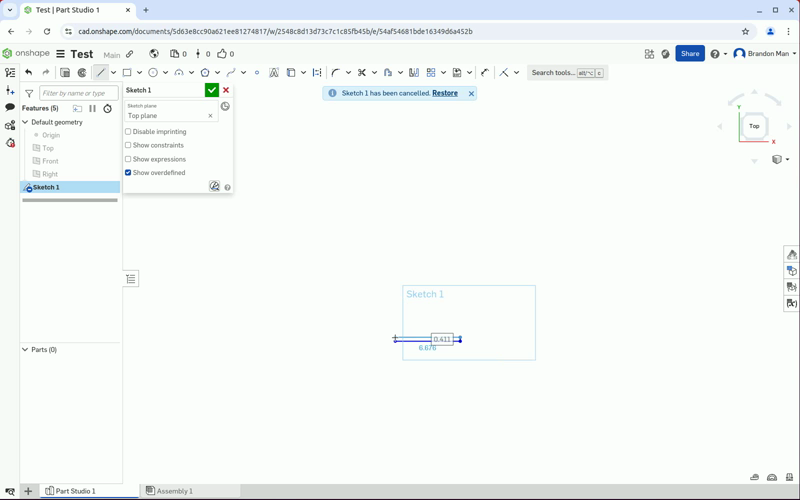
scroll(6)
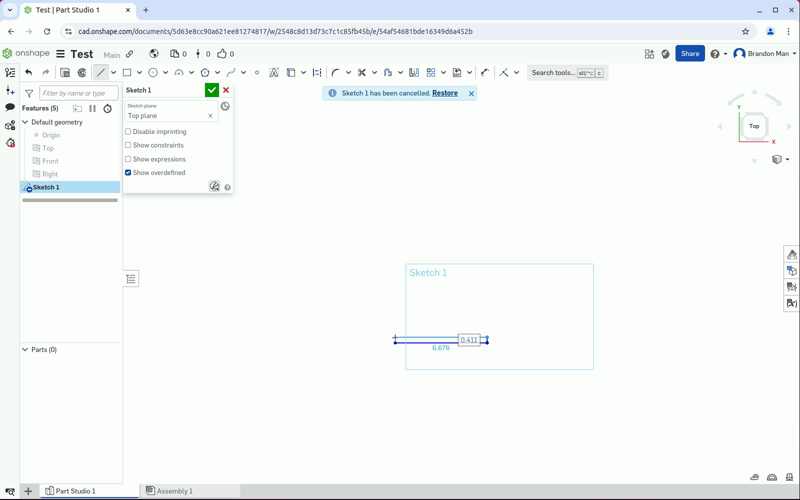
scroll(6)
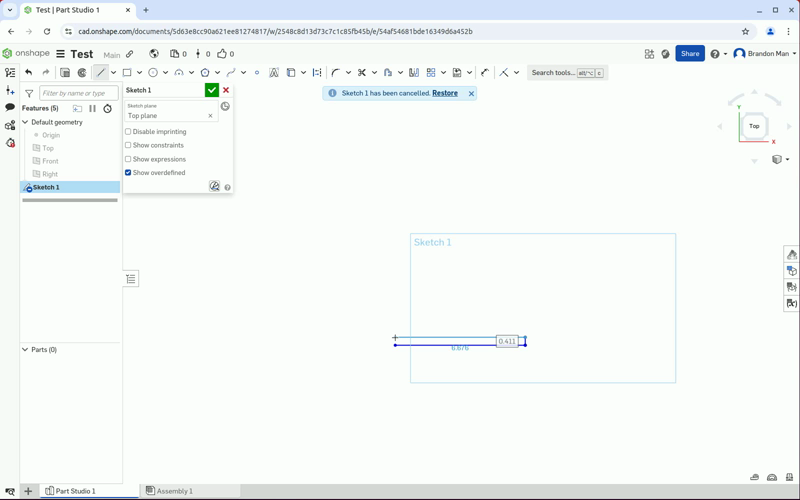
scroll(6)
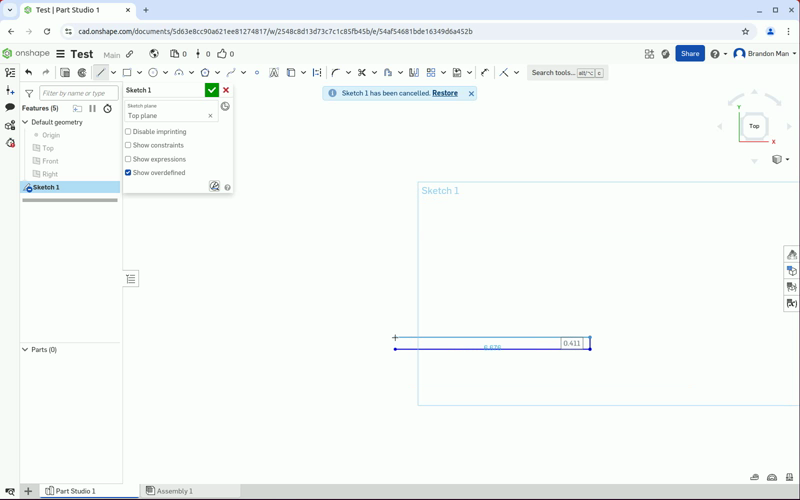
scroll(6)
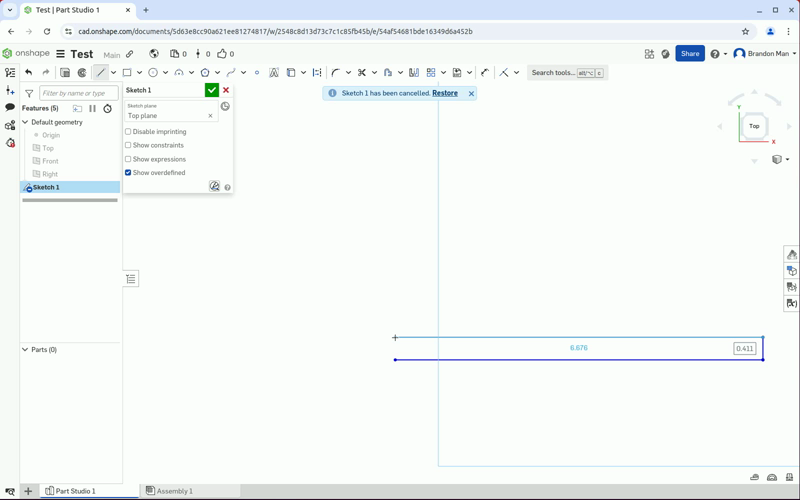
click(395, 337)
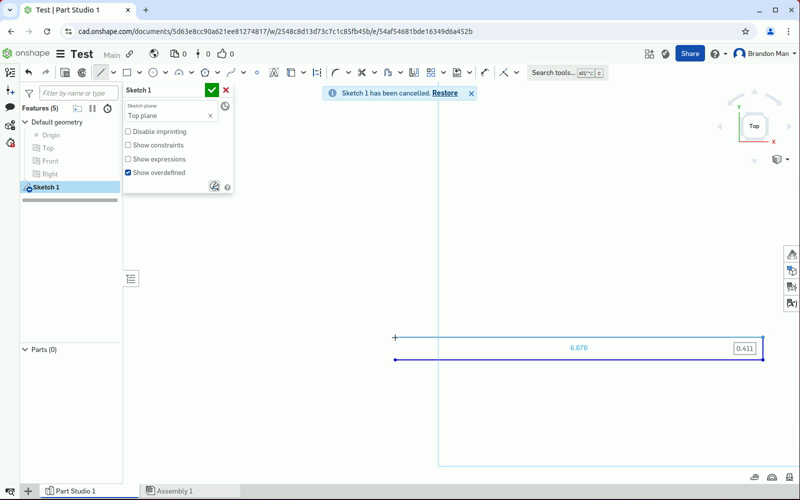
scroll(-6)
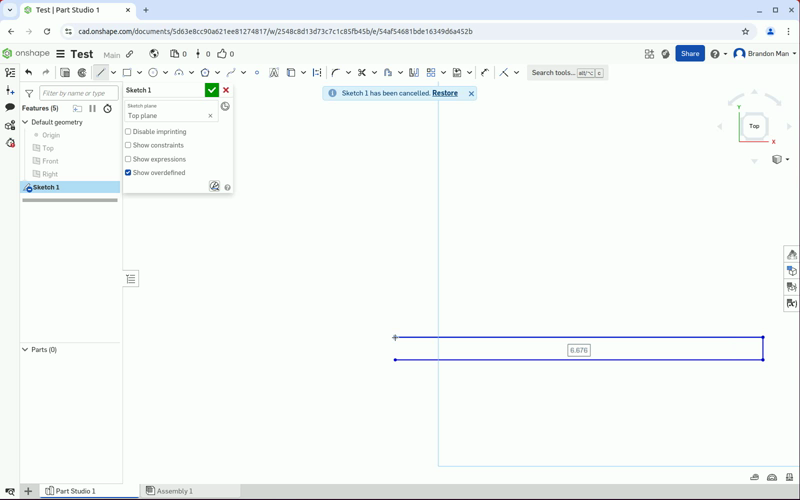
scroll(-6)
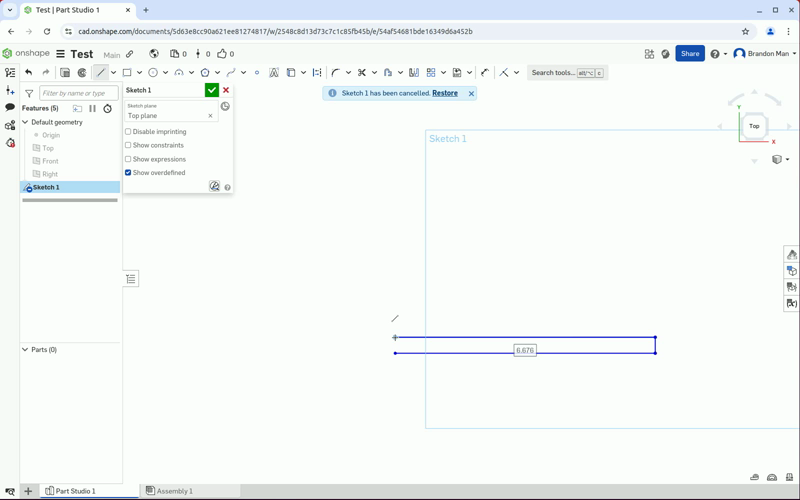
scroll(-6)
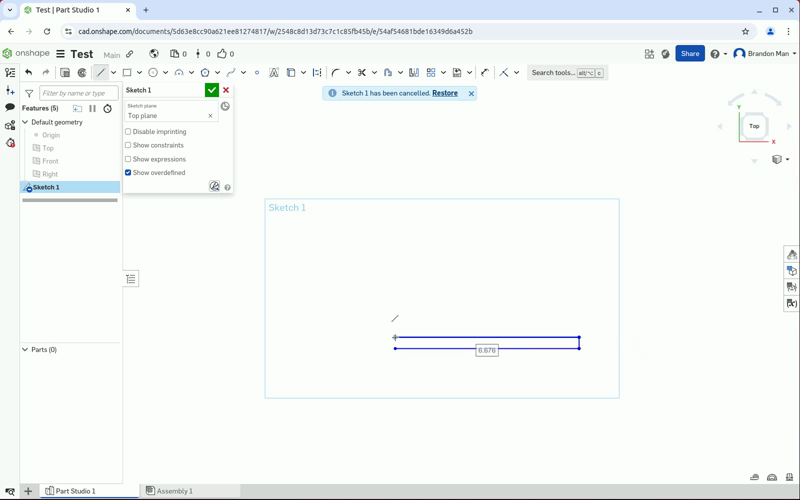
scroll(-6)
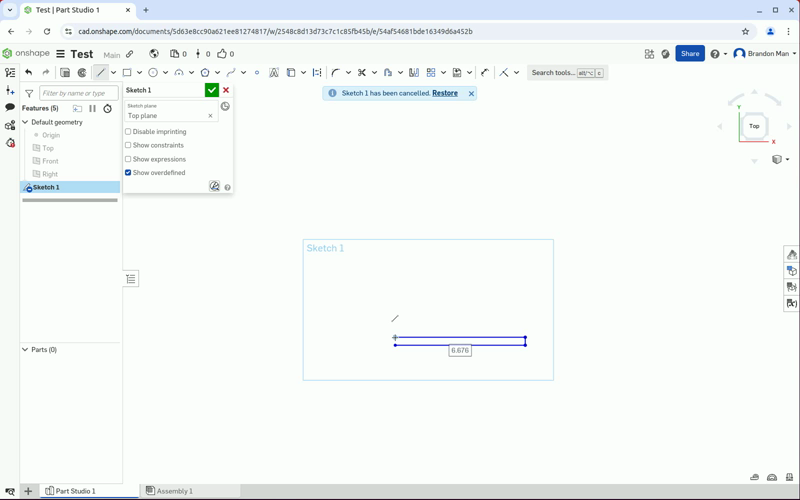
scroll(-6)
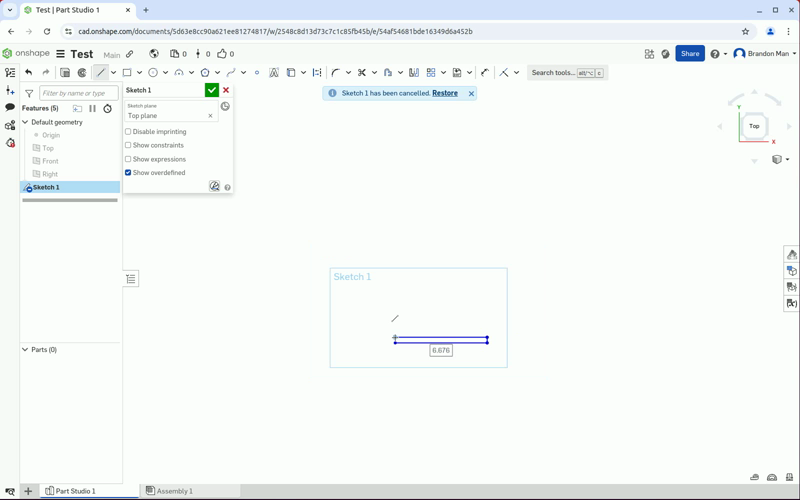
scroll(-6)
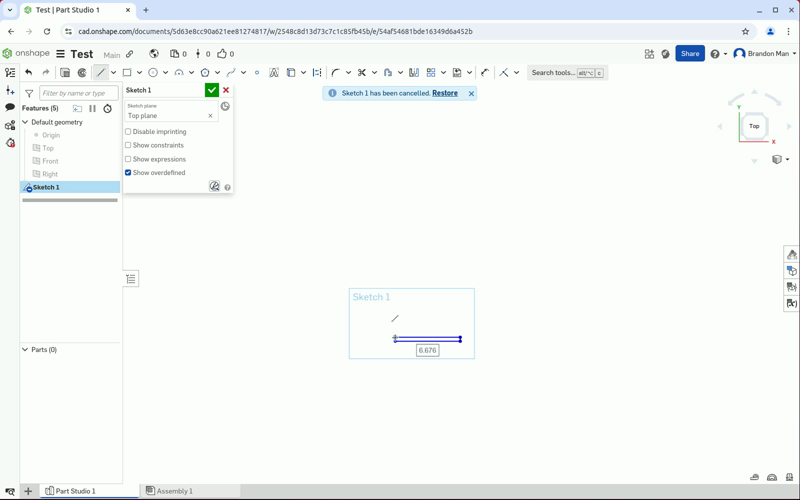
scroll(-6)
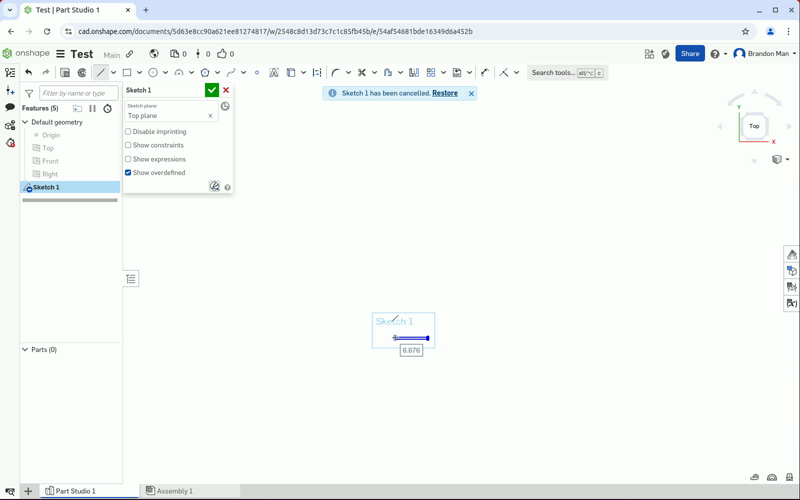
key_up(shift)
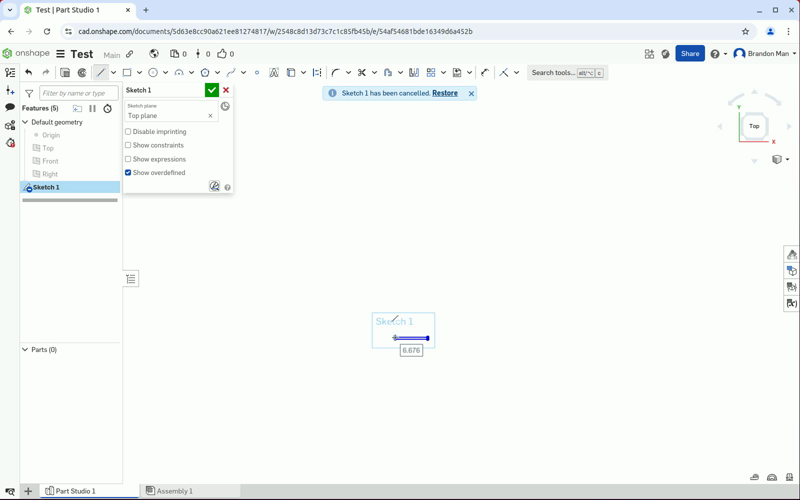
mouse_move(425, 337)
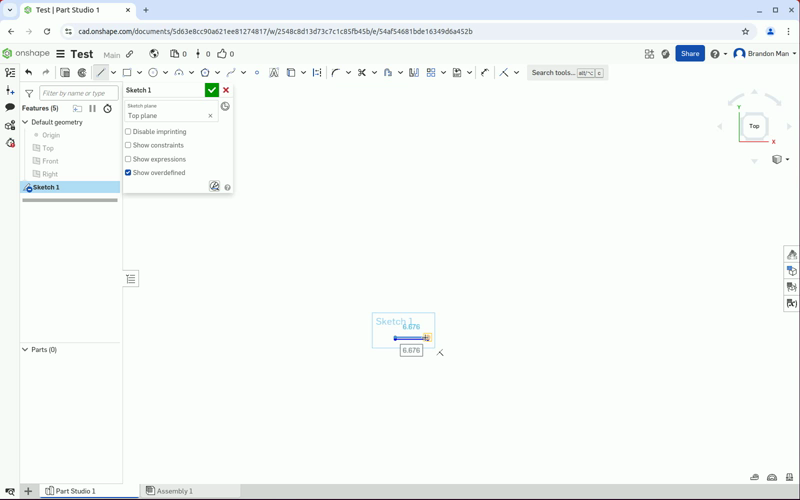
key_down(shift)
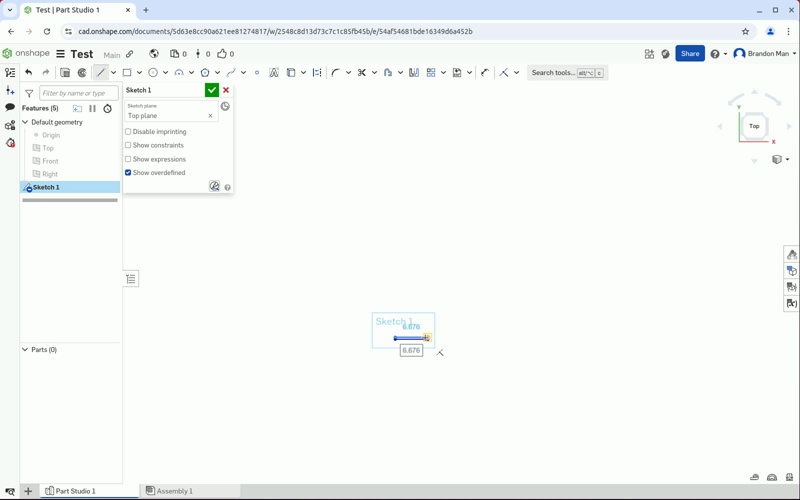
mouse_move(395, 339)
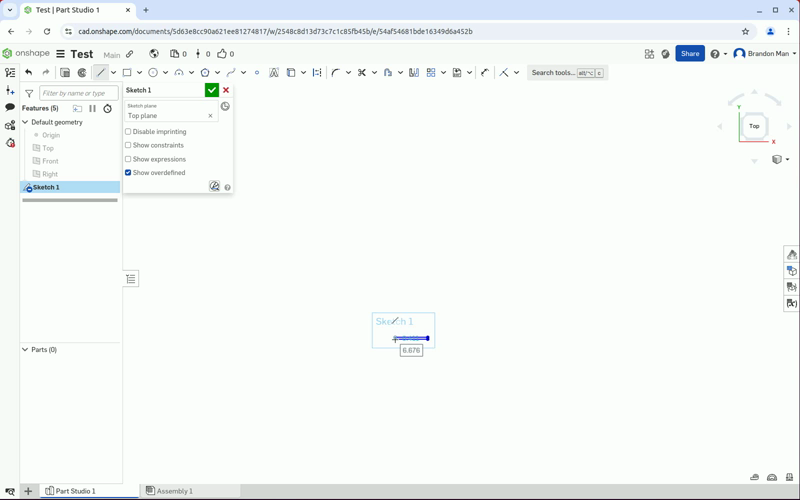
scroll(6)
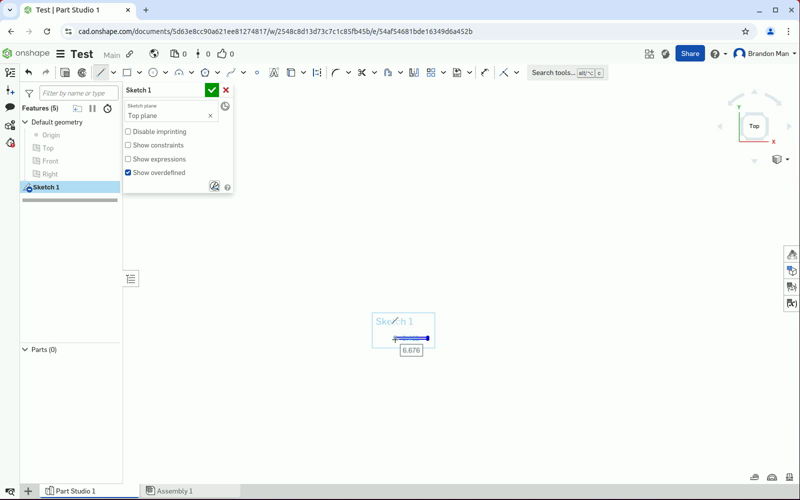
scroll(6)
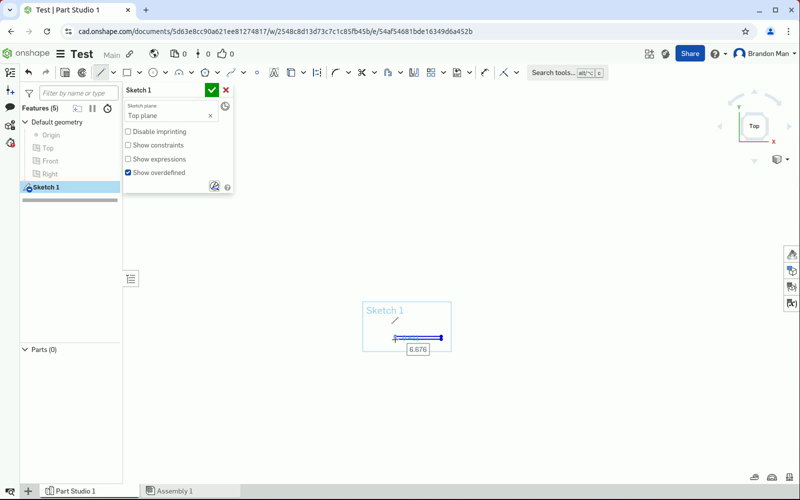
scroll(6)
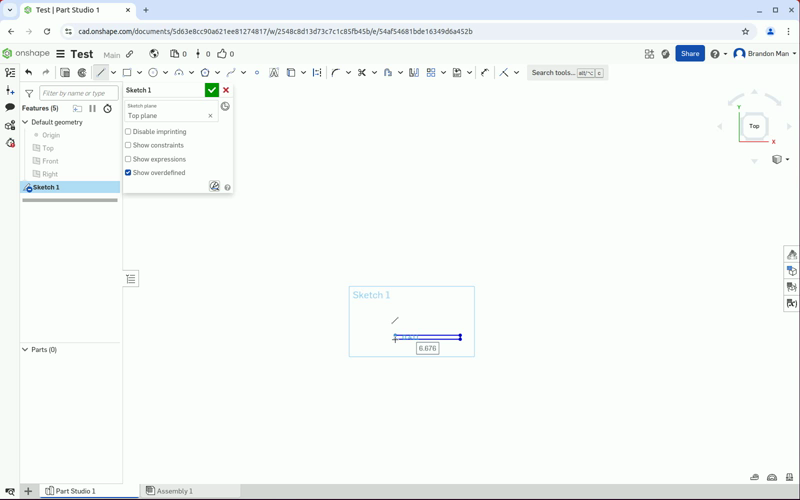
scroll(6)
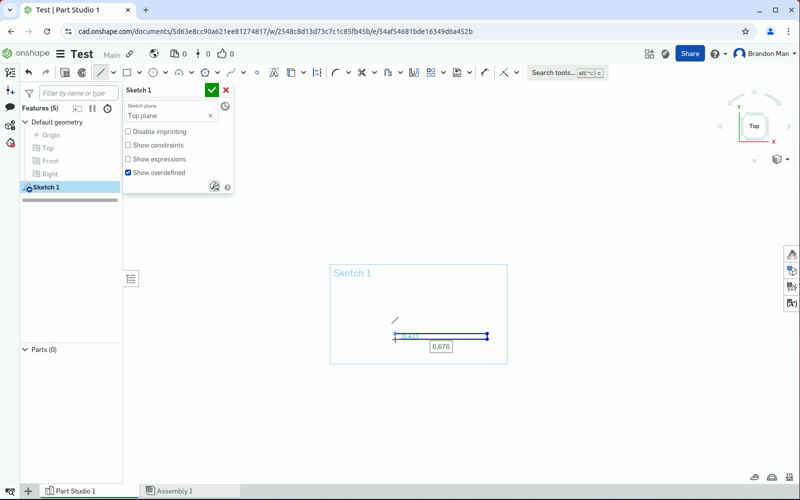
scroll(6)
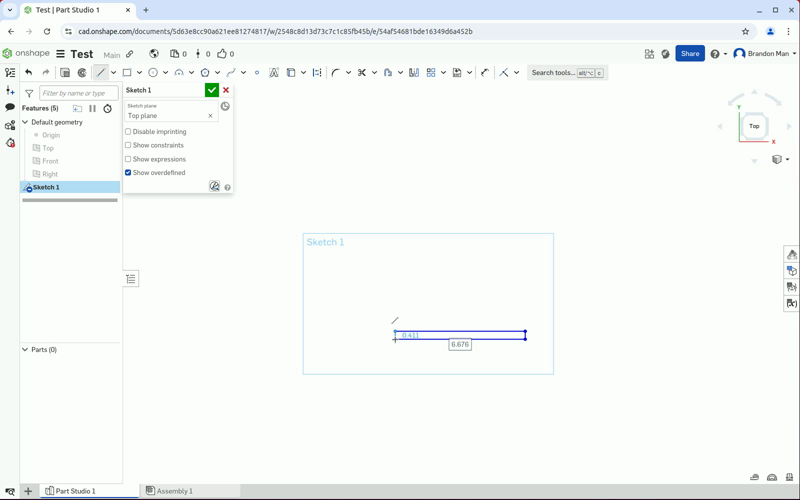
scroll(6)
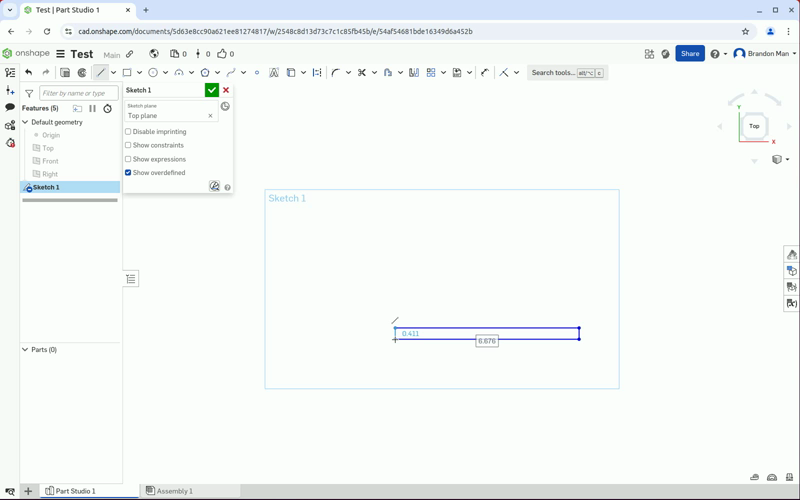
scroll(6)
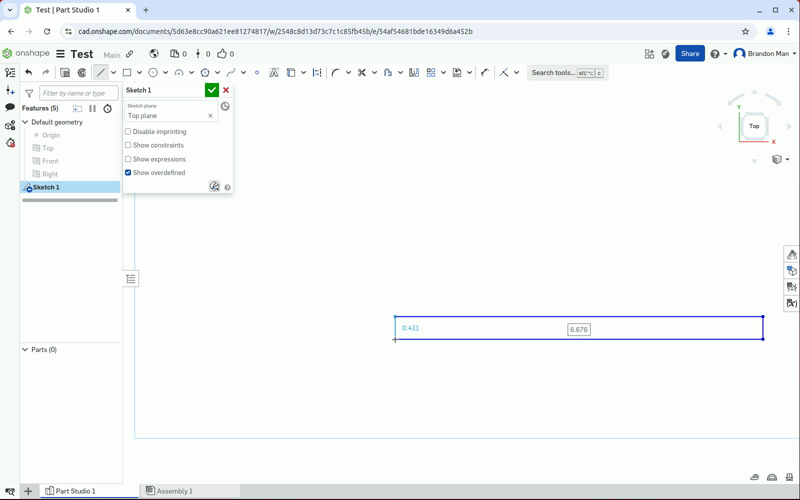
key_up(shift)
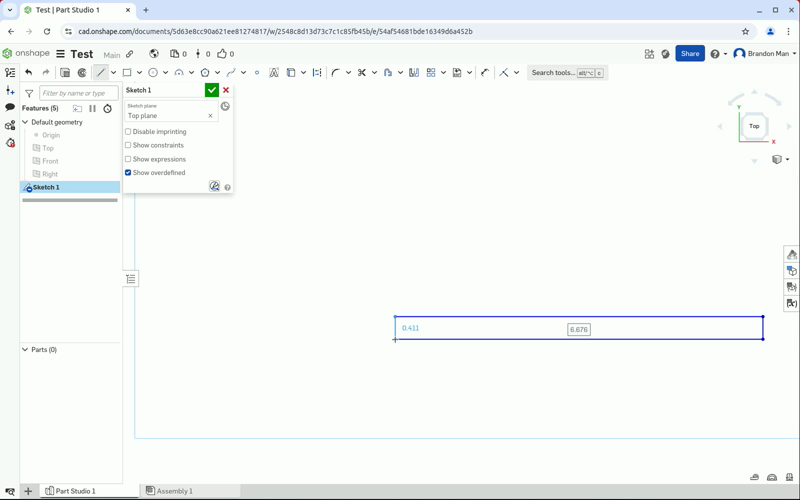
click(395, 339)
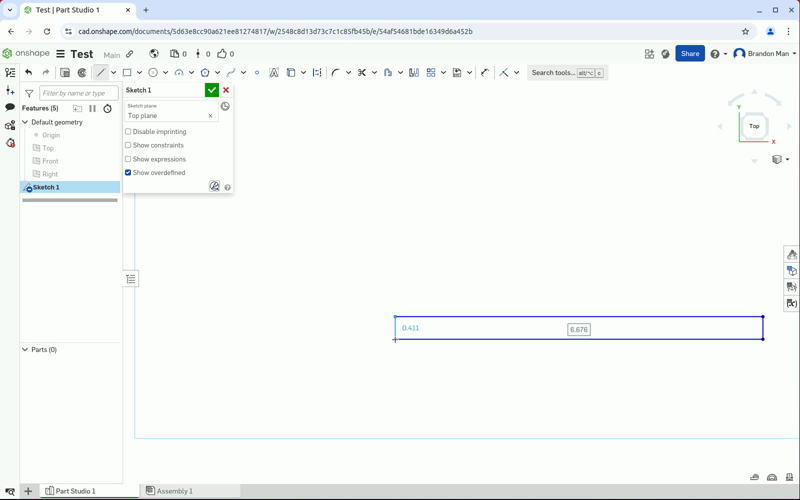
scroll(-6)
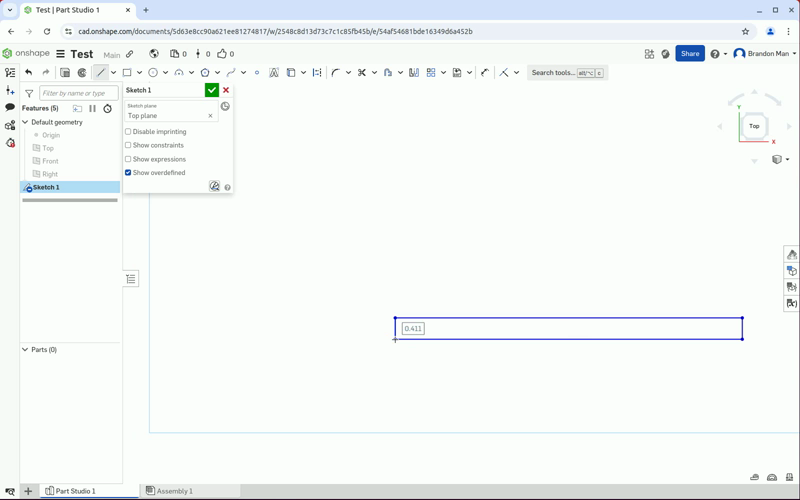
scroll(-6)
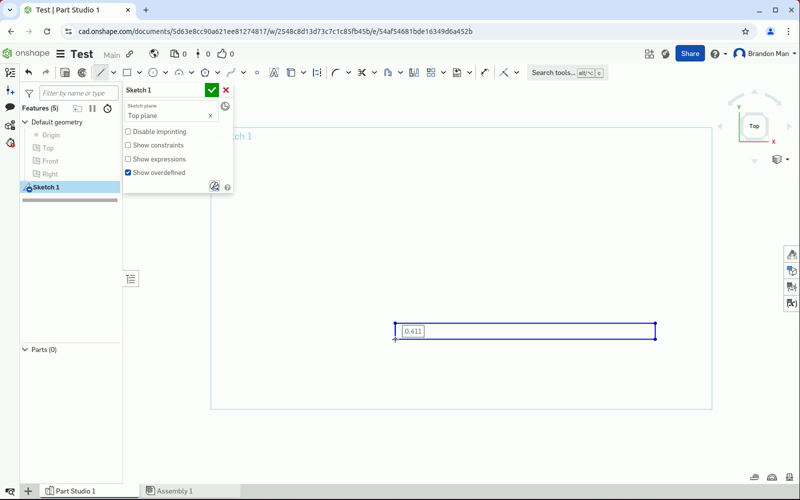
scroll(-6)
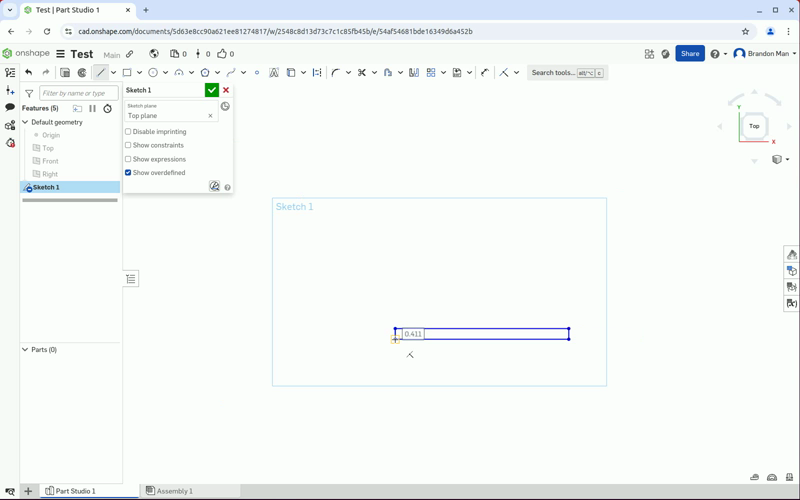
scroll(-6)
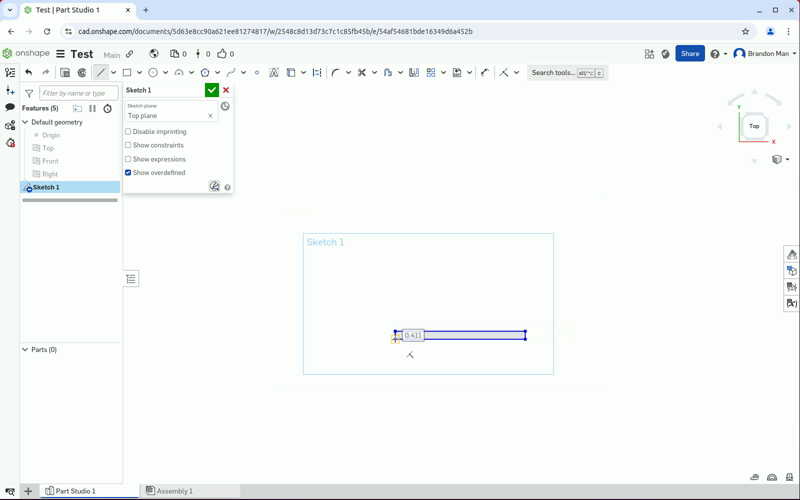
scroll(-6)
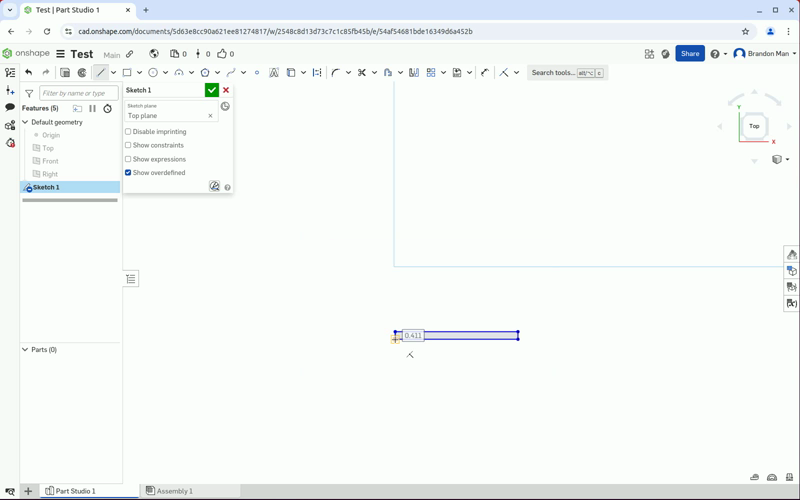
scroll(-6)
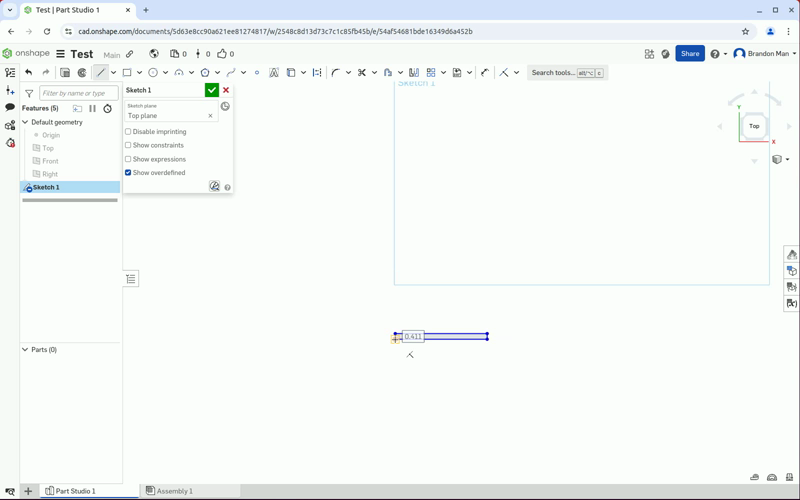
scroll(-6)
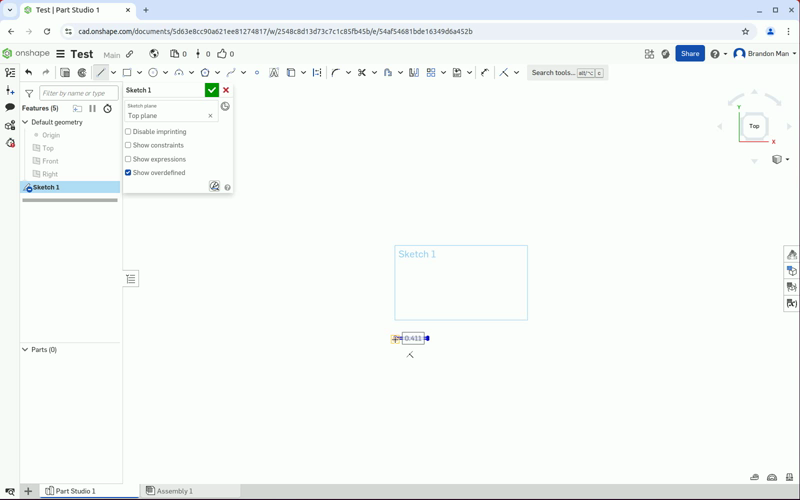
key(esc)
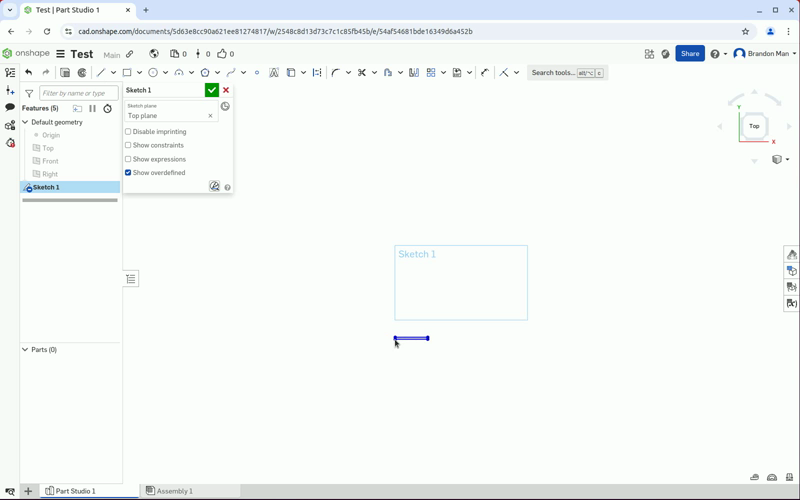
mouse_move(427, 337)
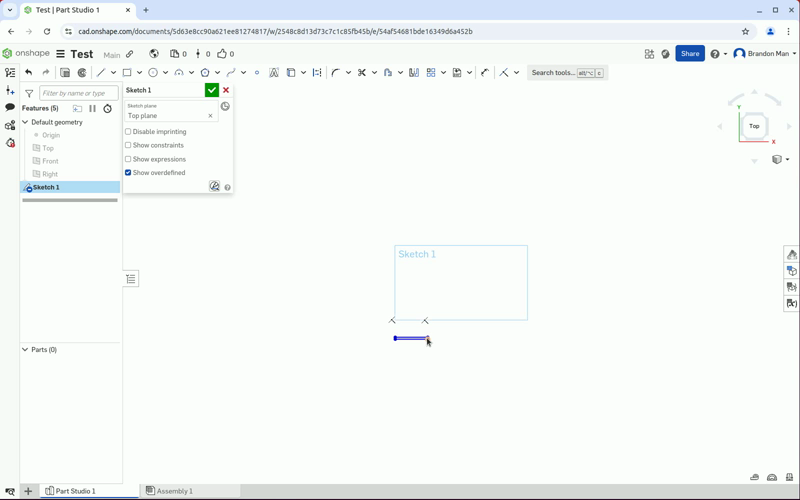
scroll(6)
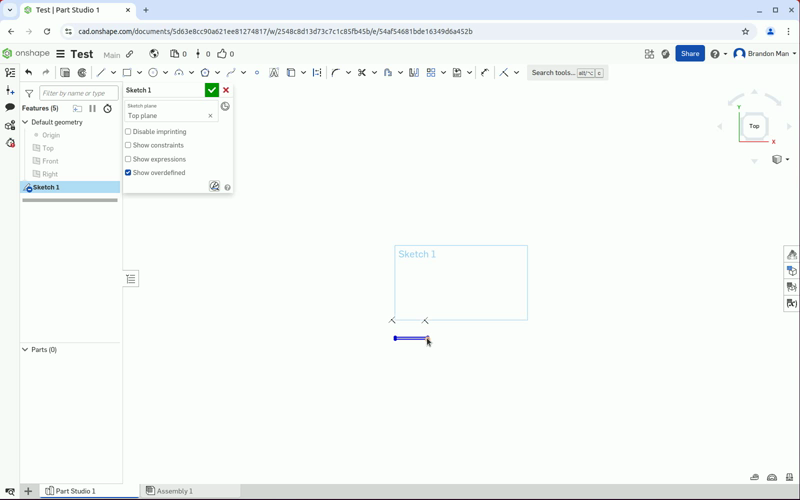
scroll(6)
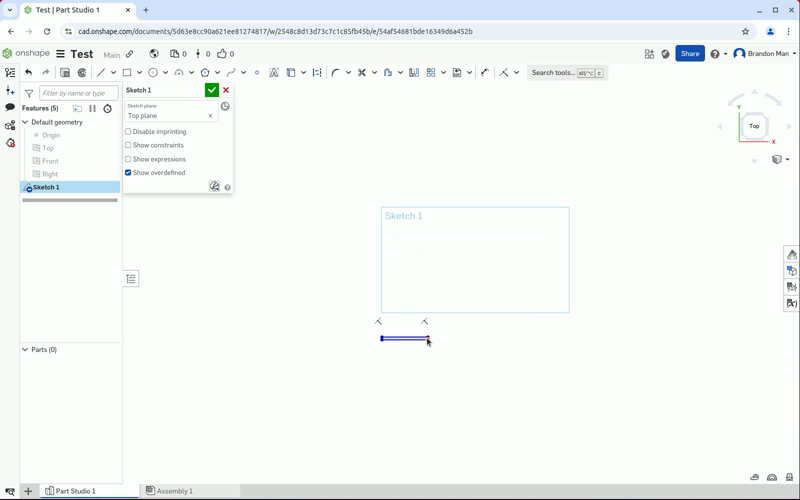
scroll(6)
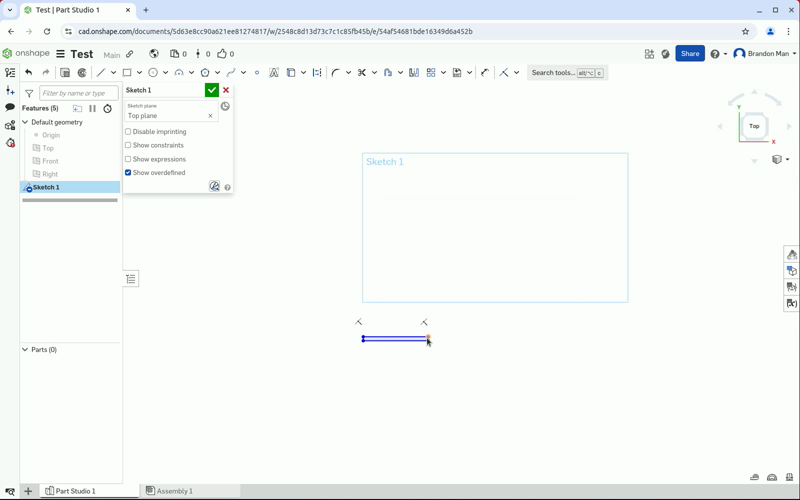
scroll(6)
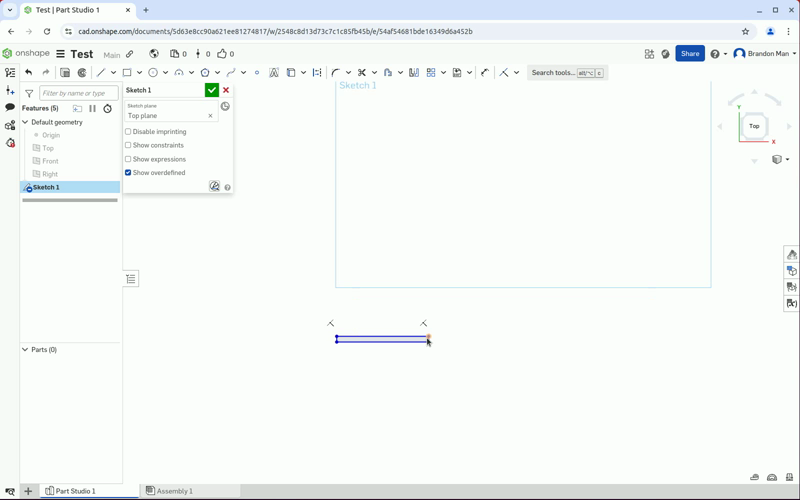
scroll(6)
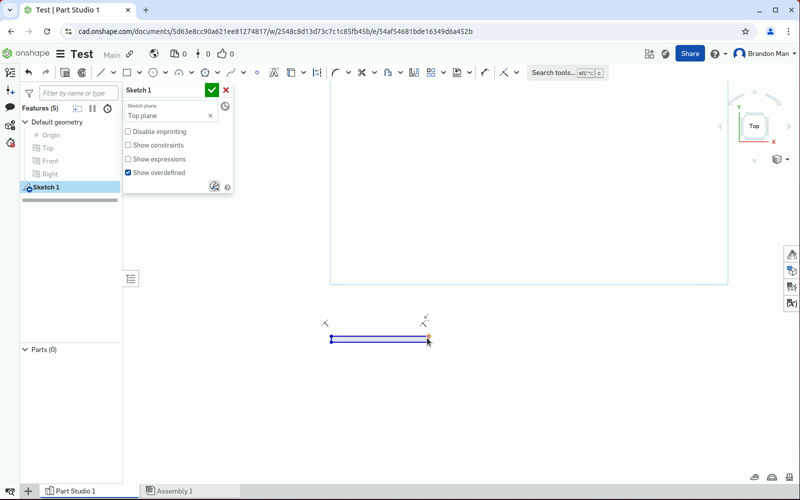
scroll(6)
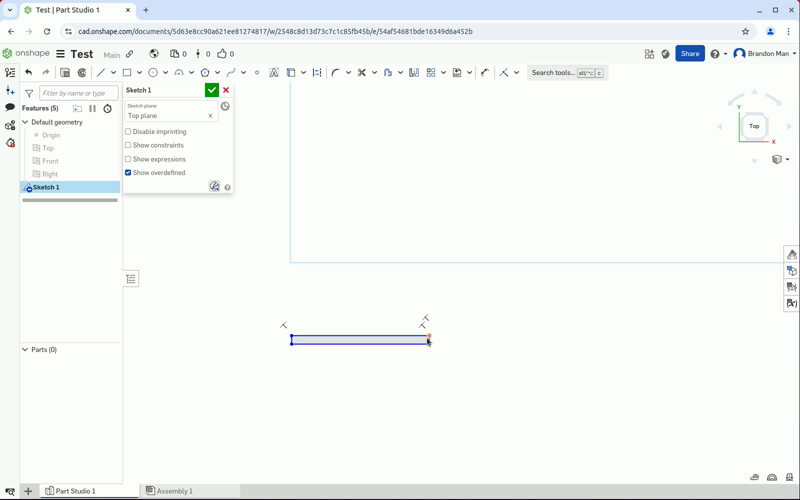
scroll(6)
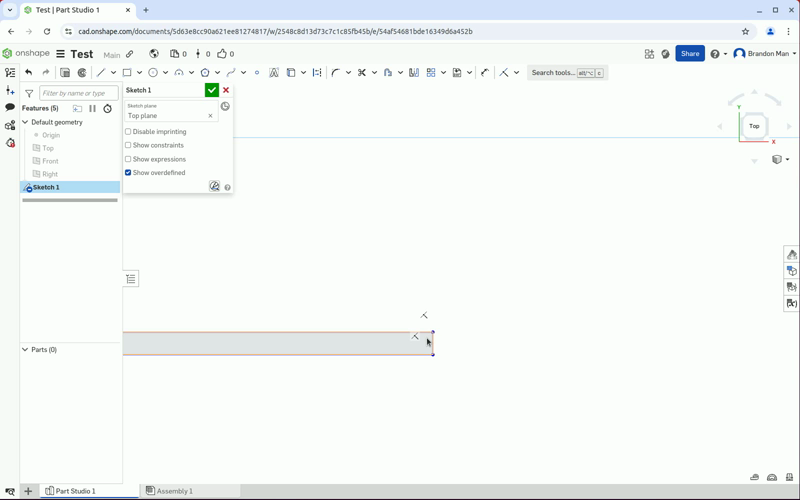
click(427, 337)
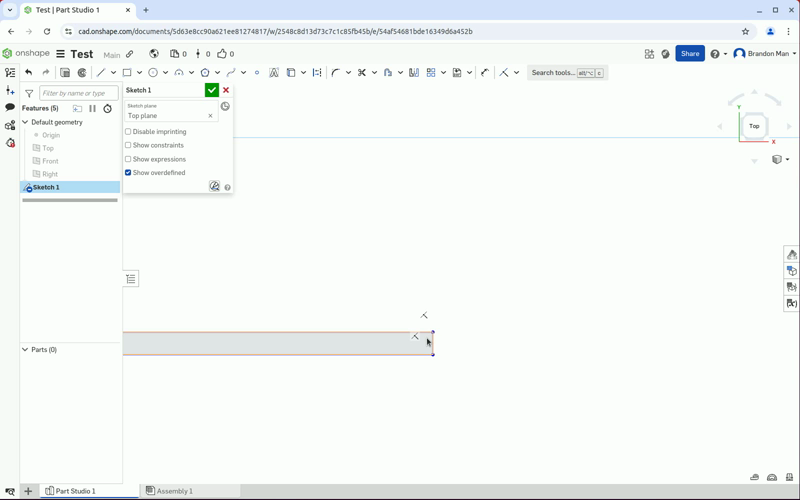
scroll(-6)
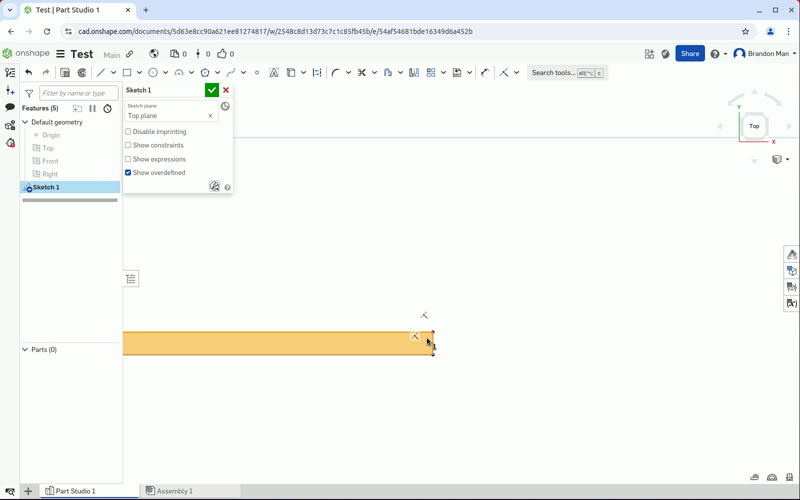
scroll(-6)
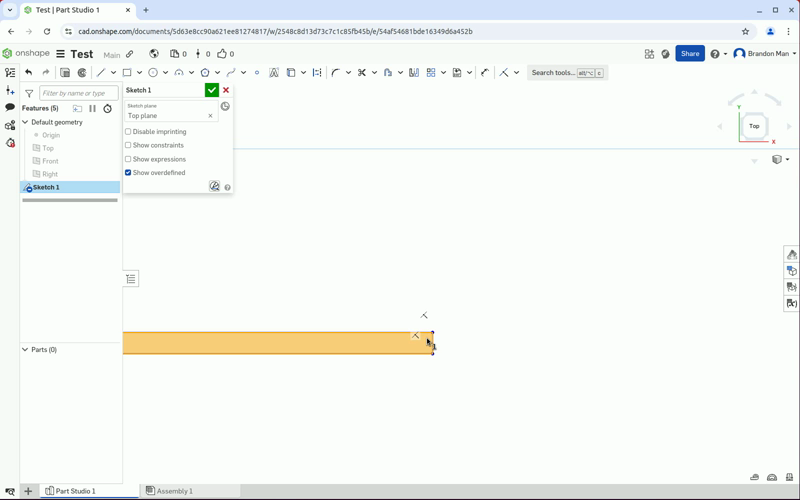
scroll(-6)
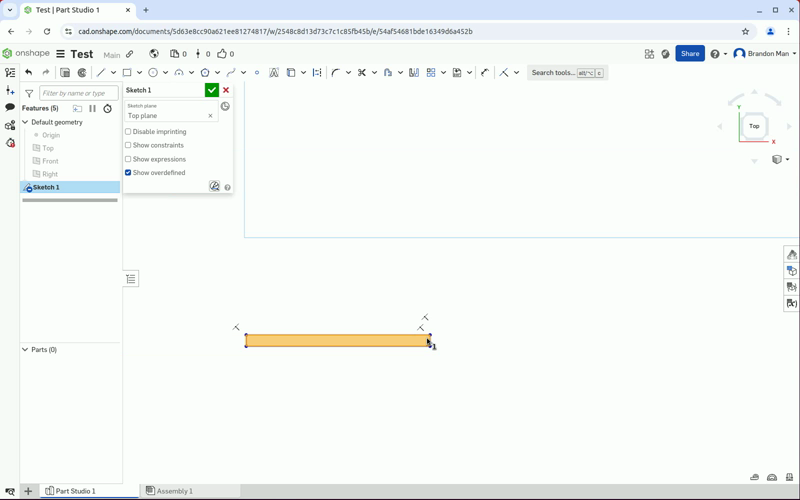
scroll(-6)
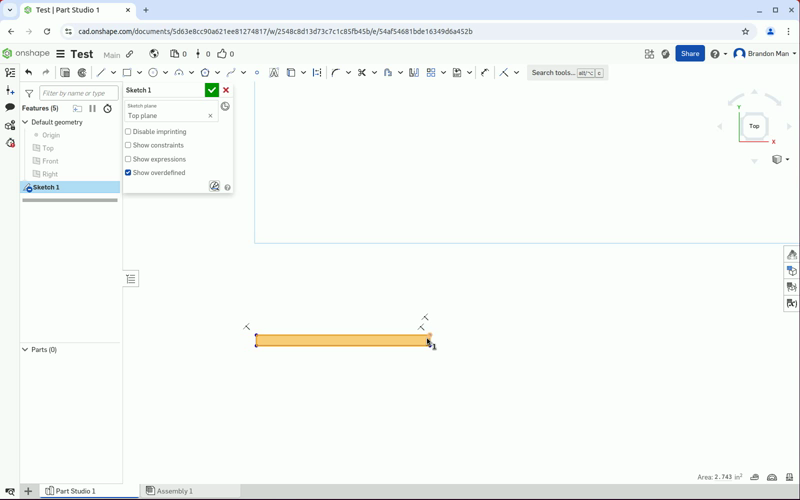
scroll(-6)
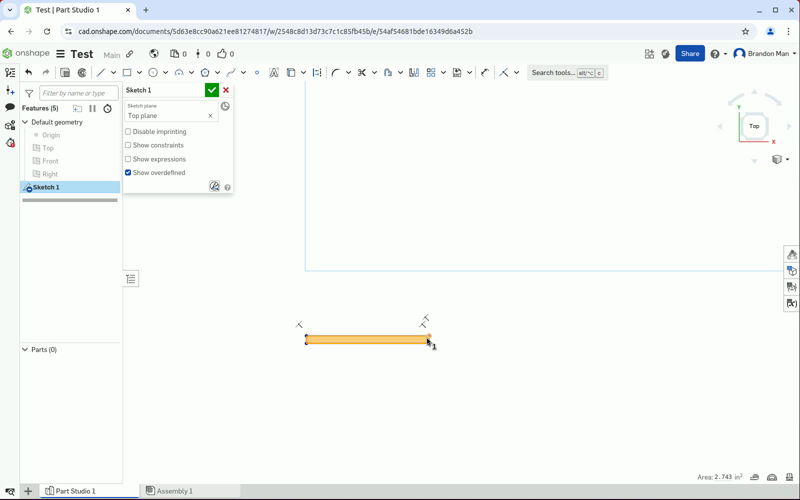
scroll(-6)
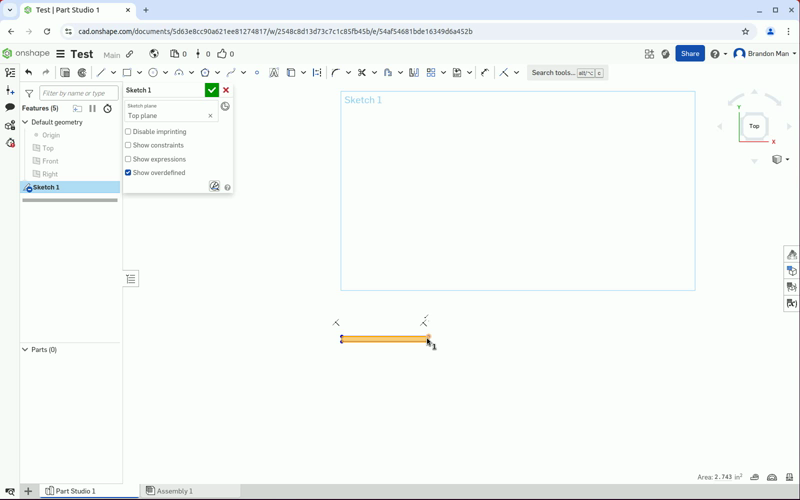
scroll(-6)
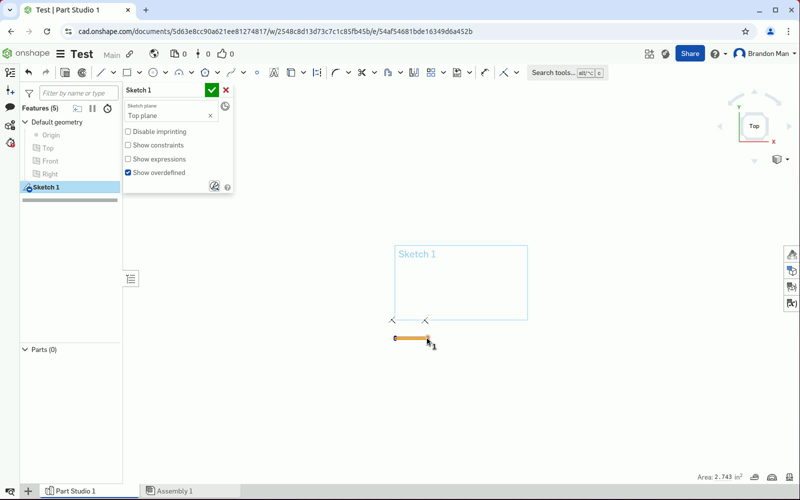
mouse_move(73, 352)
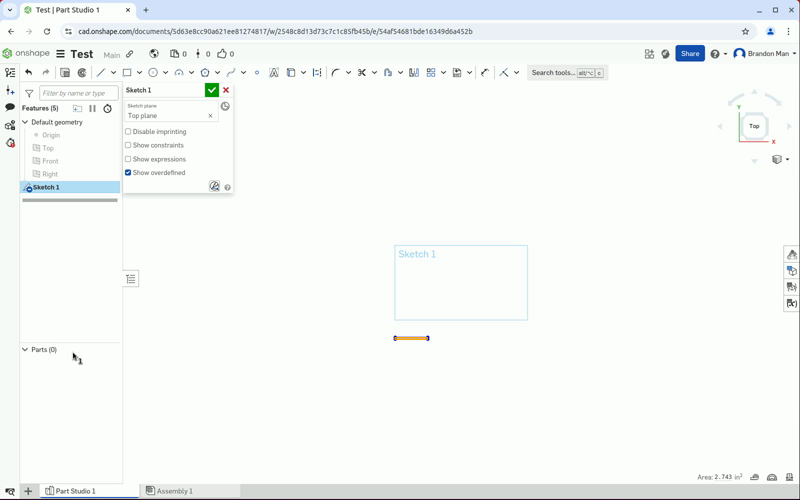
key(shift+y)
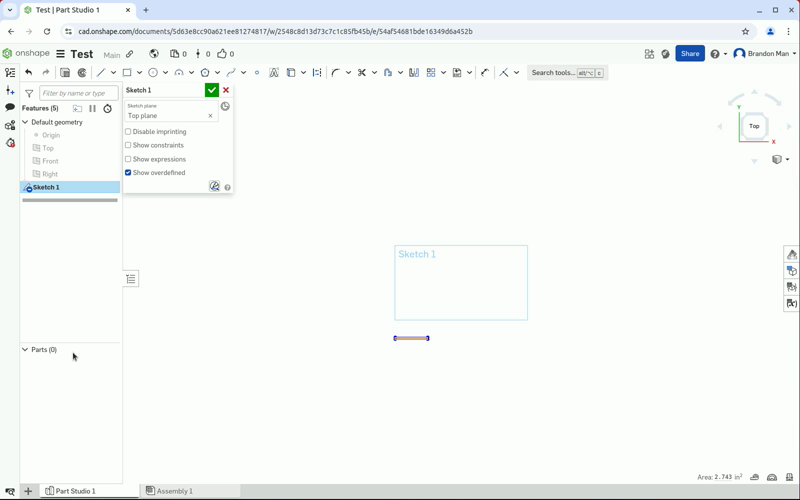
key(shift+e)
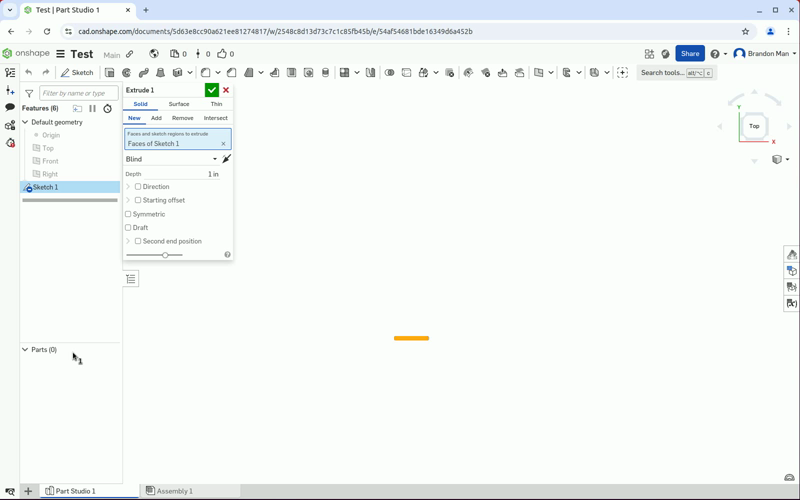
mouse_move(143, 106)
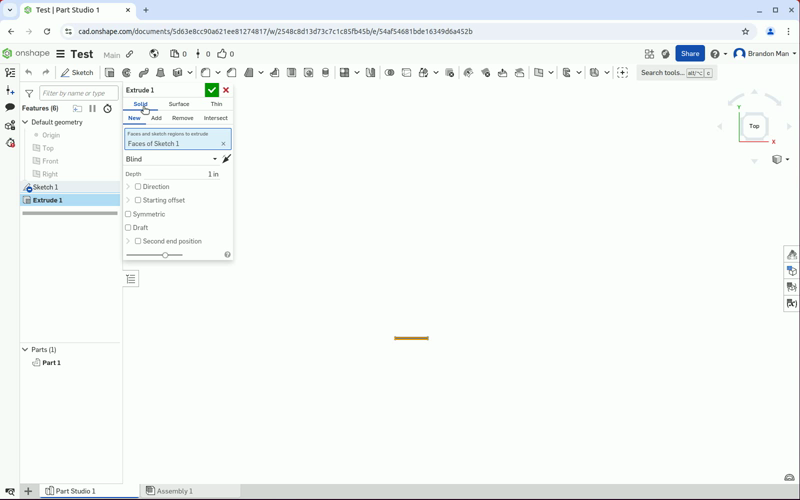
click(143, 106)
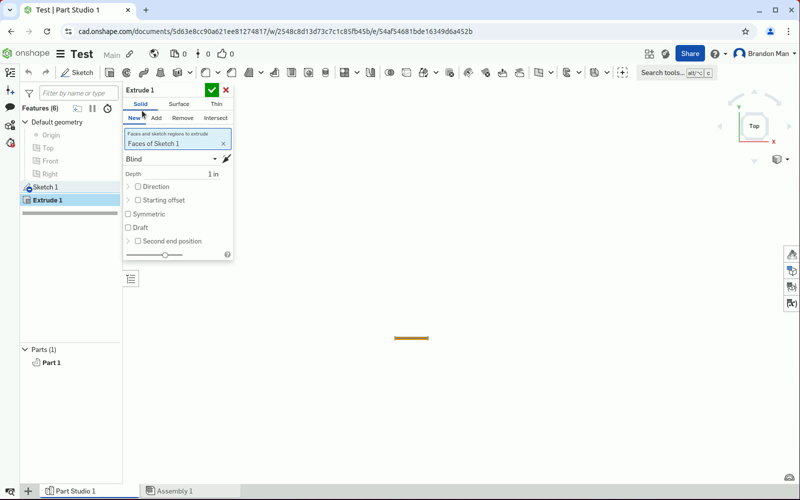
mouse_move(137, 120)
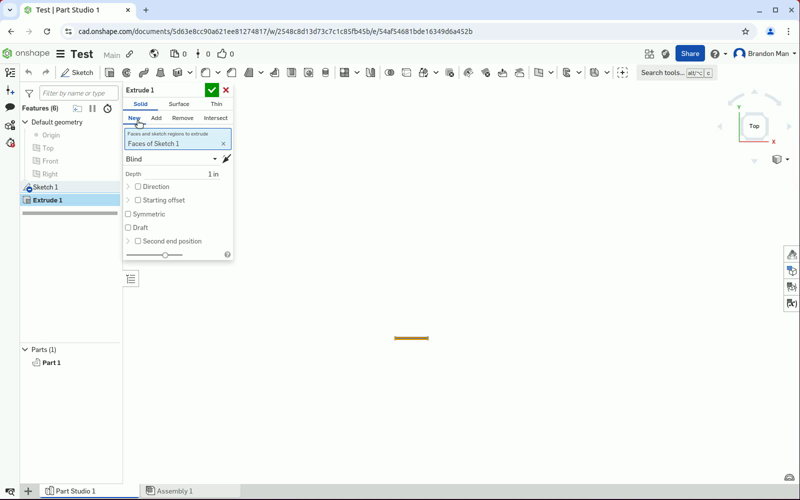
click(137, 120)
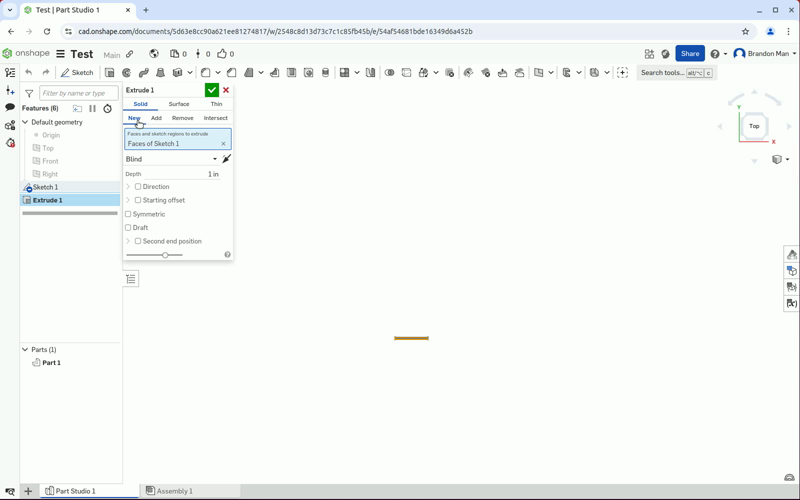
key(tab, 4)
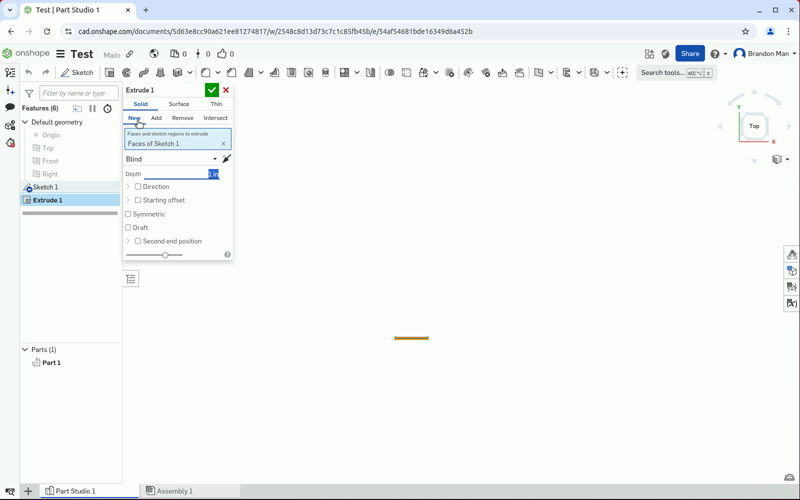
text(9.388)
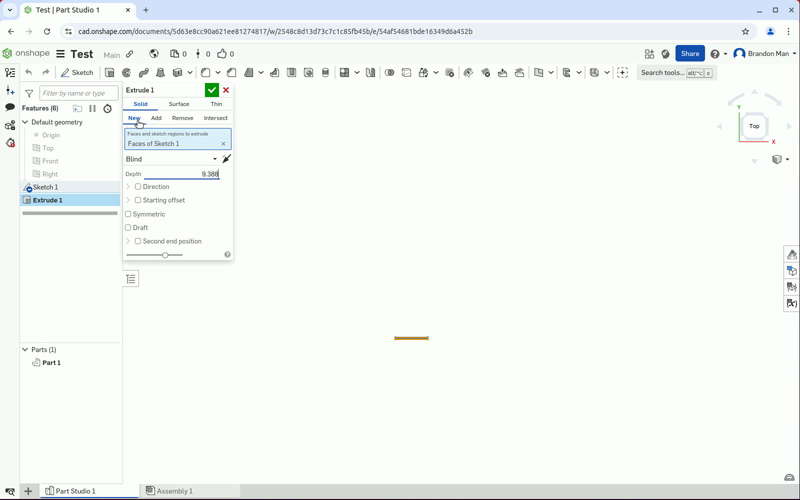
key(enter)
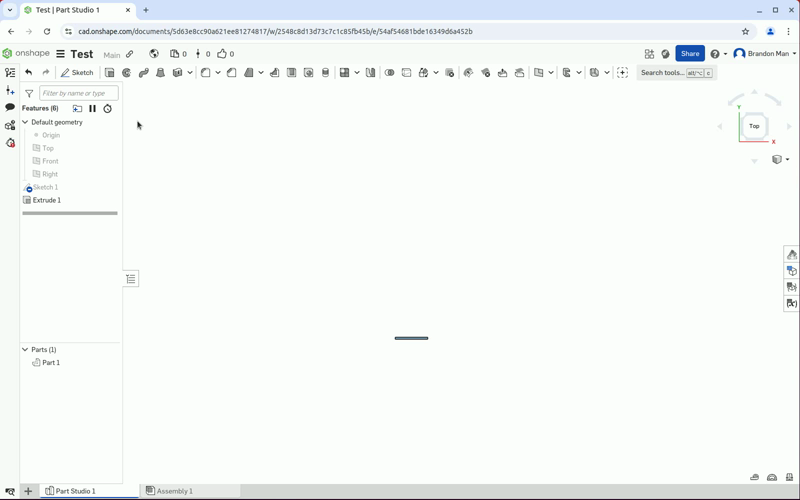
key(shift+h)
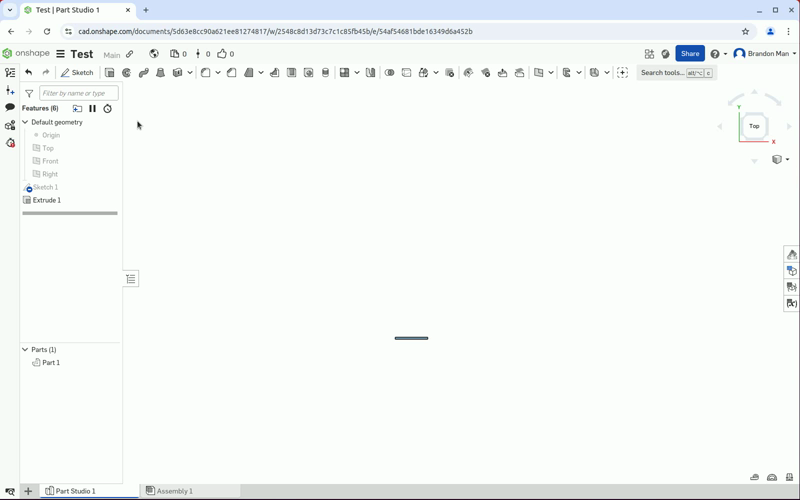
key(shift+h)
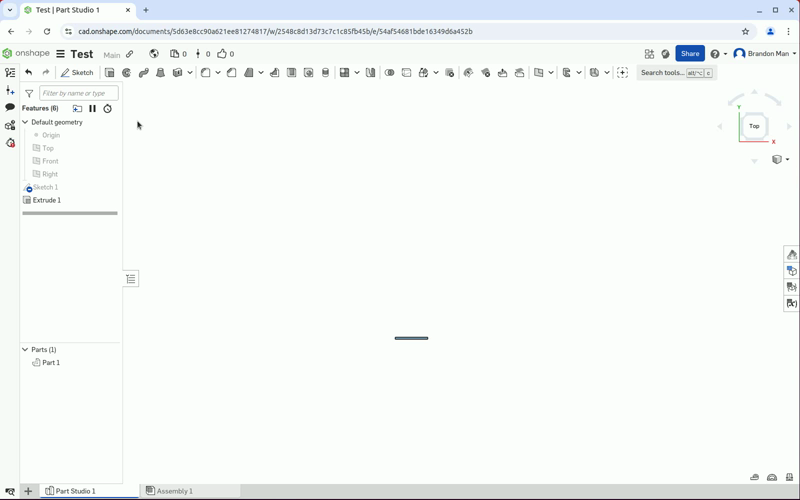
mouse_move(73, 189)
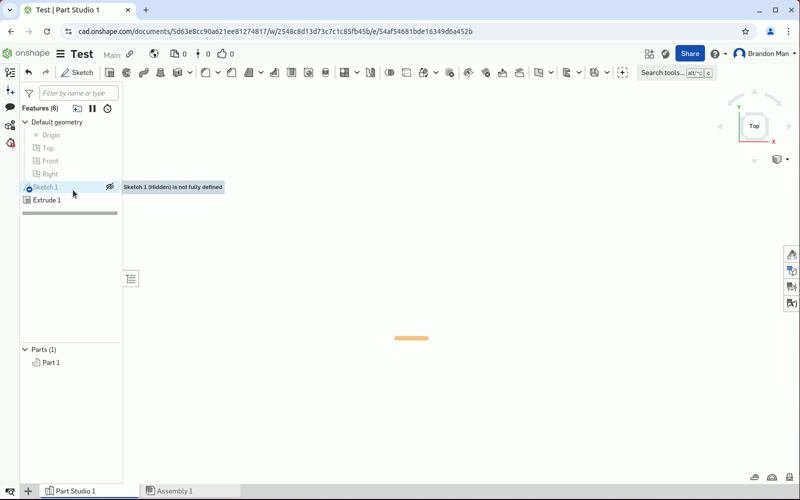
click(73, 189)
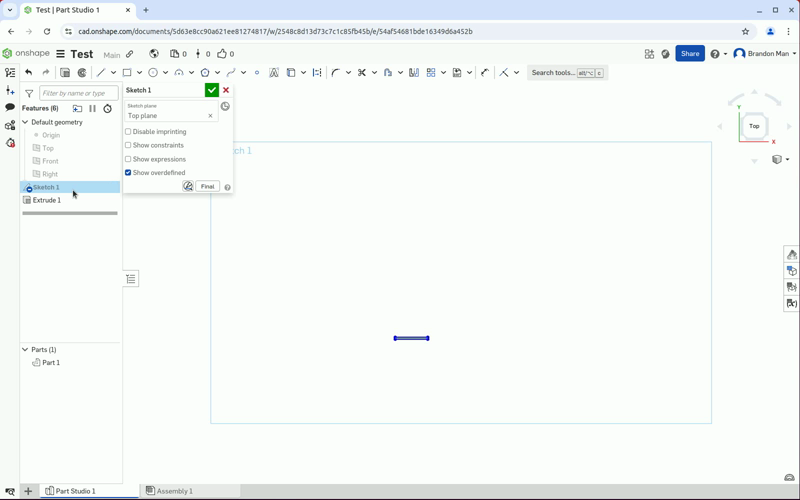
mouse_move(229, 92)
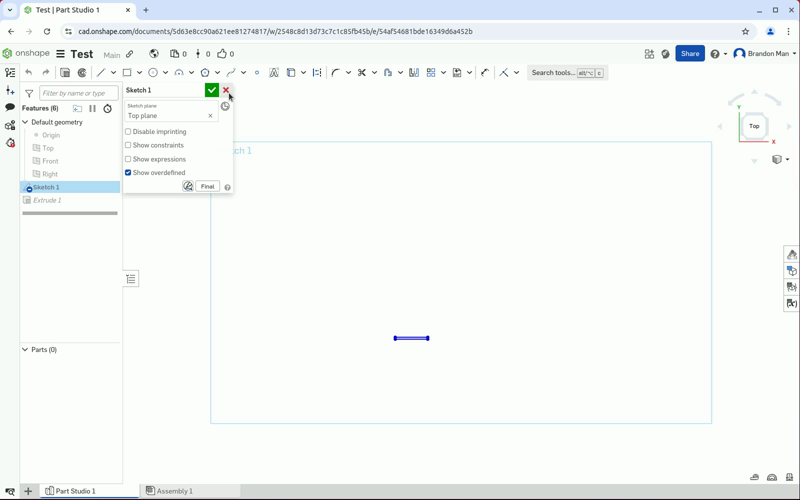
click(229, 92)
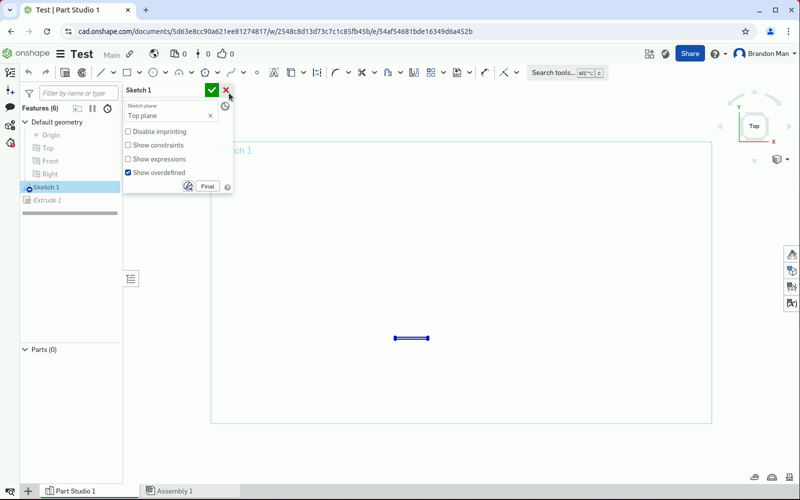
key(shift+s)
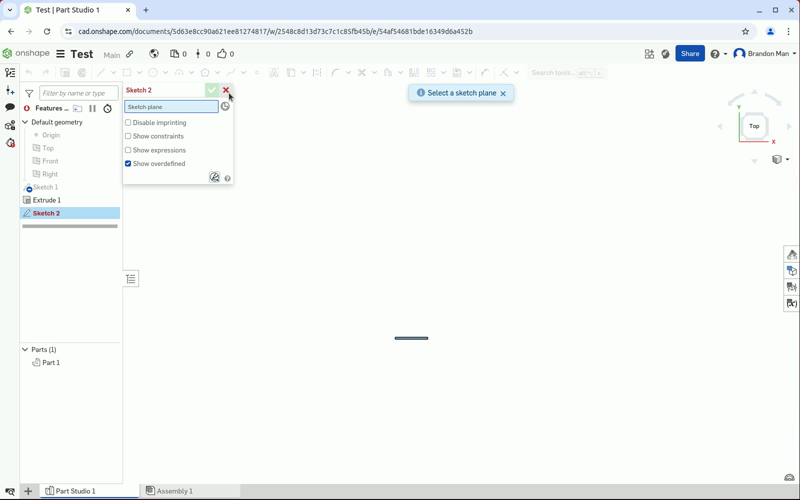
mouse_move(73, 150)
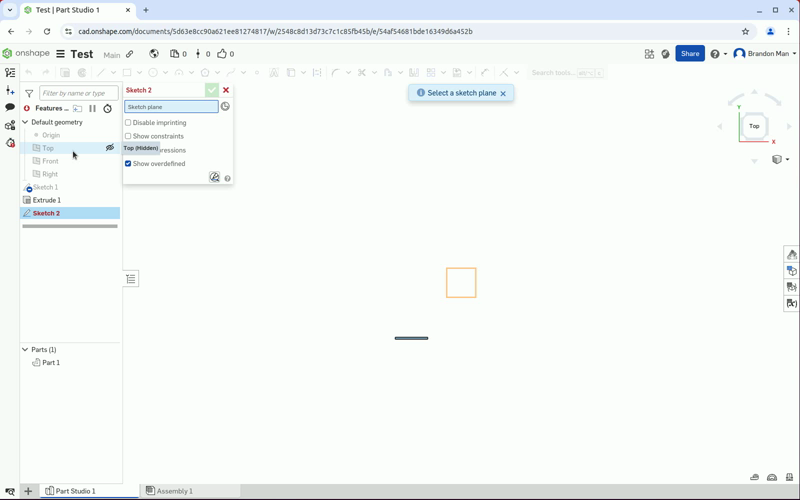
click(73, 150)
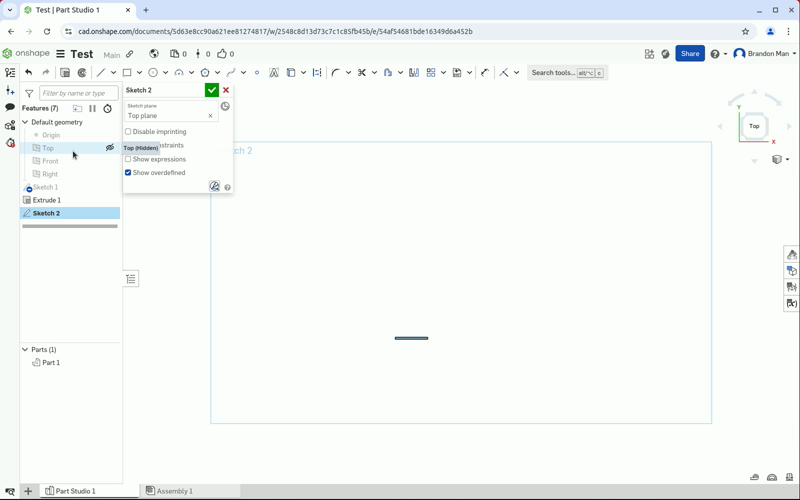
mouse_move(73, 352)
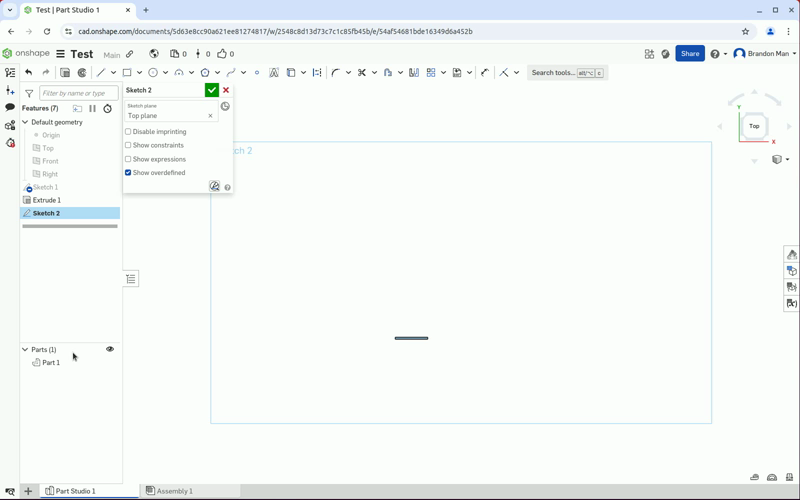
key(y)
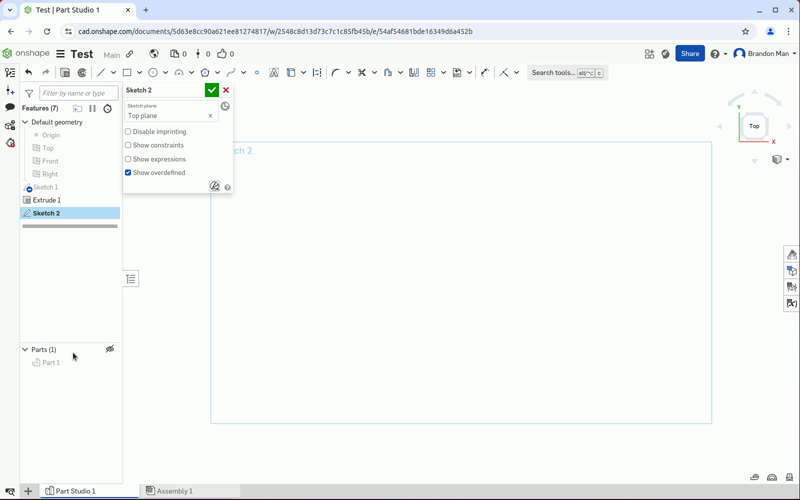
key(l)
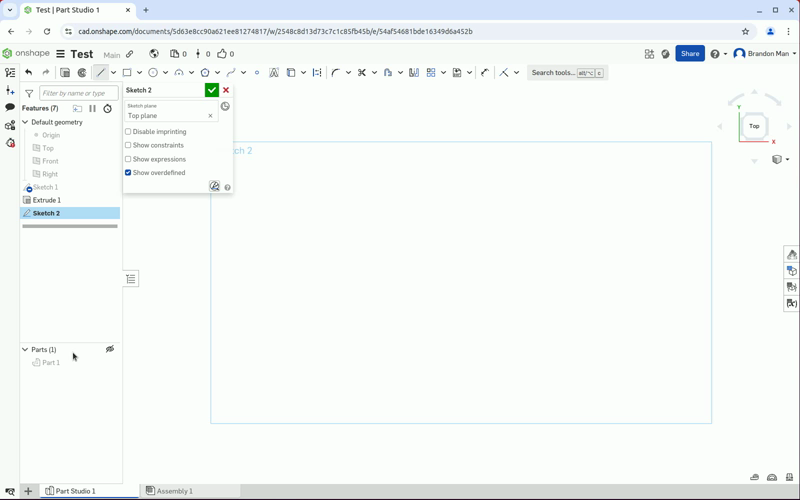
key_down(shift)
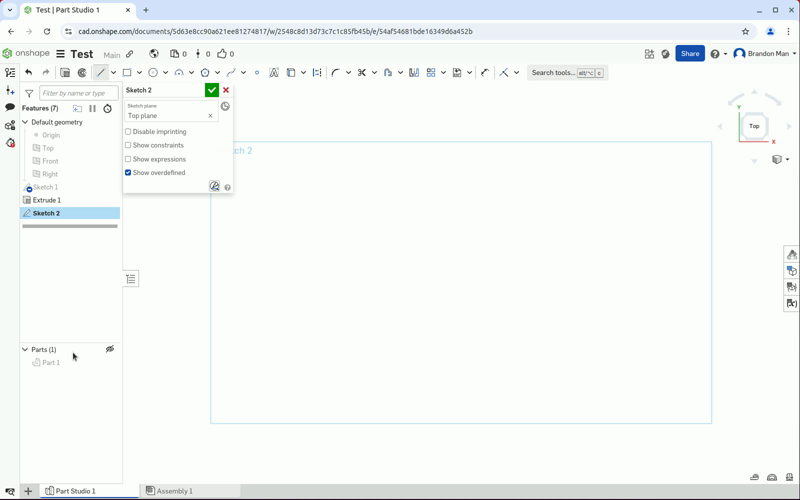
mouse_move(348, 346)
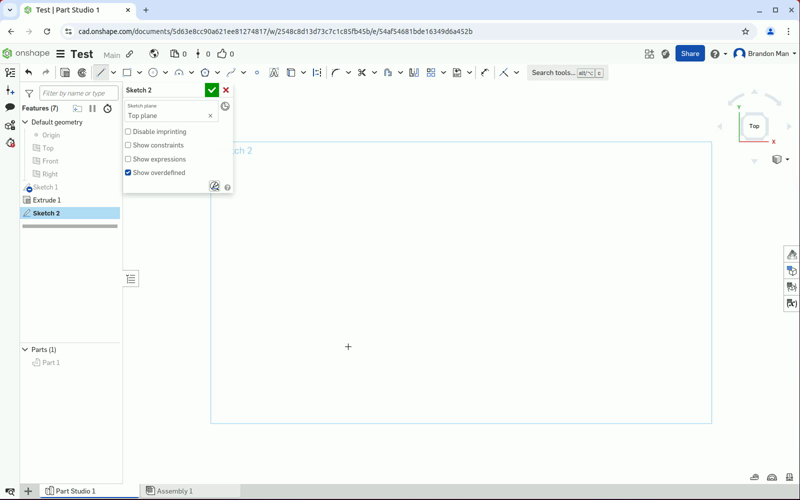
click(348, 346)
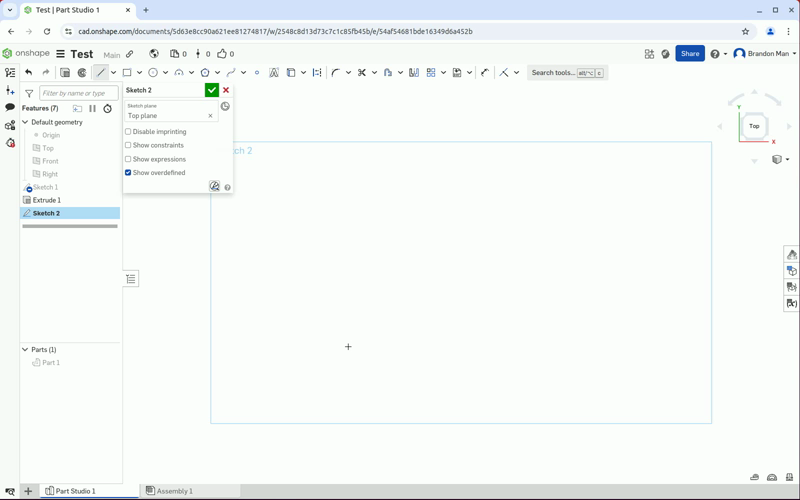
key_up(shift)
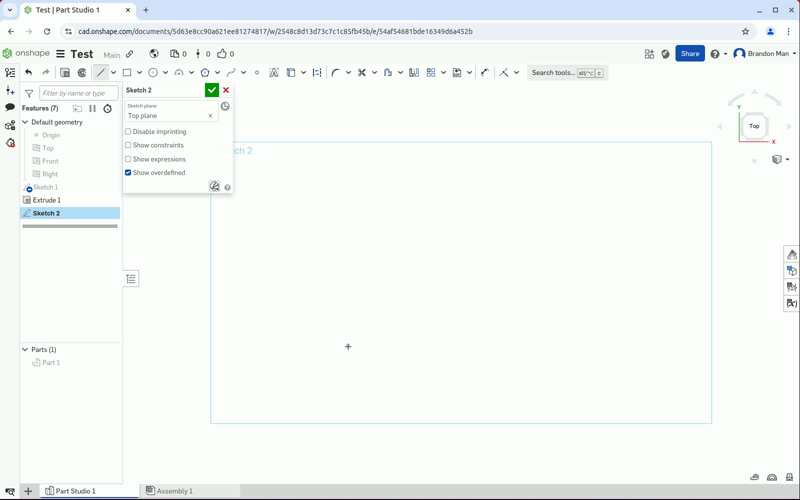
key_down(shift)
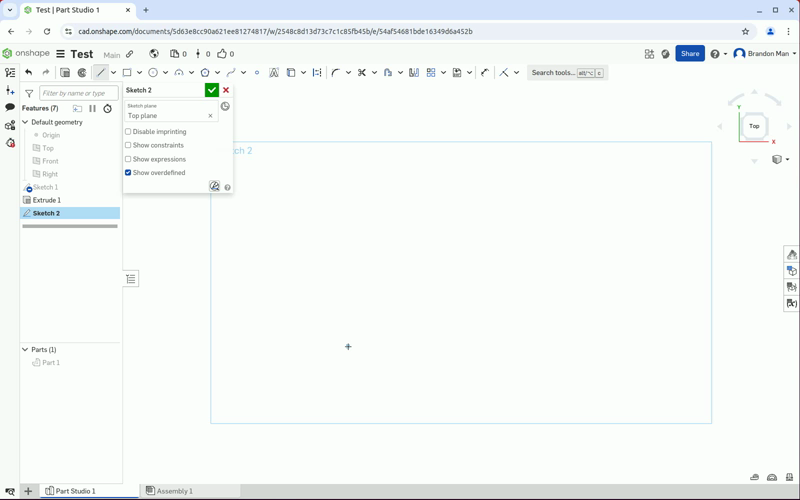
mouse_move(460, 346)
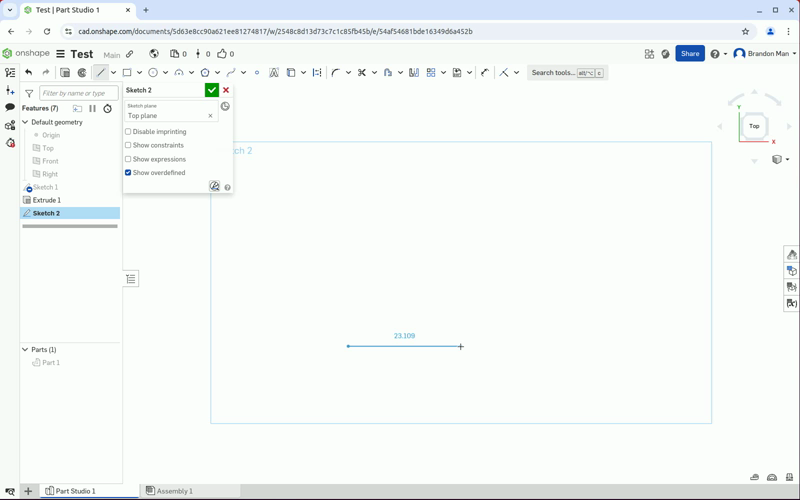
click(460, 346)
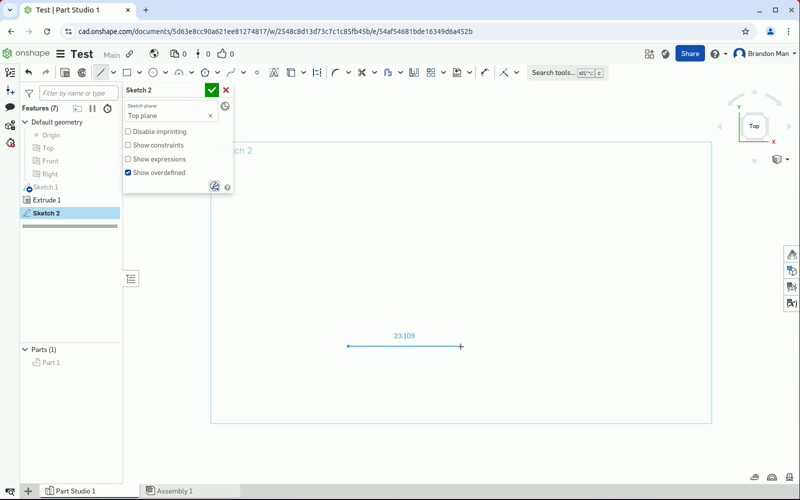
key_up(shift)
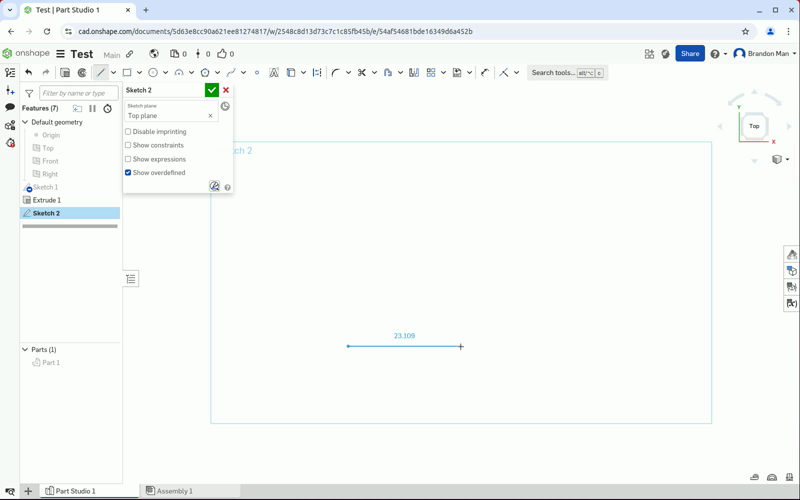
key_down(shift)
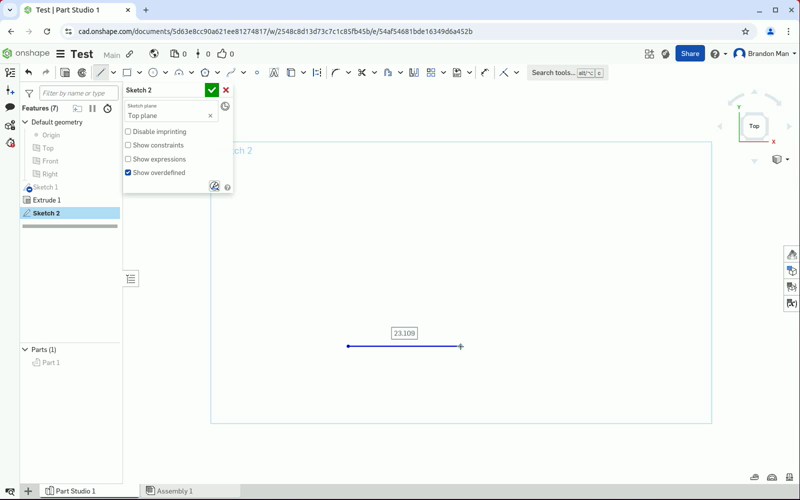
mouse_move(460, 236)
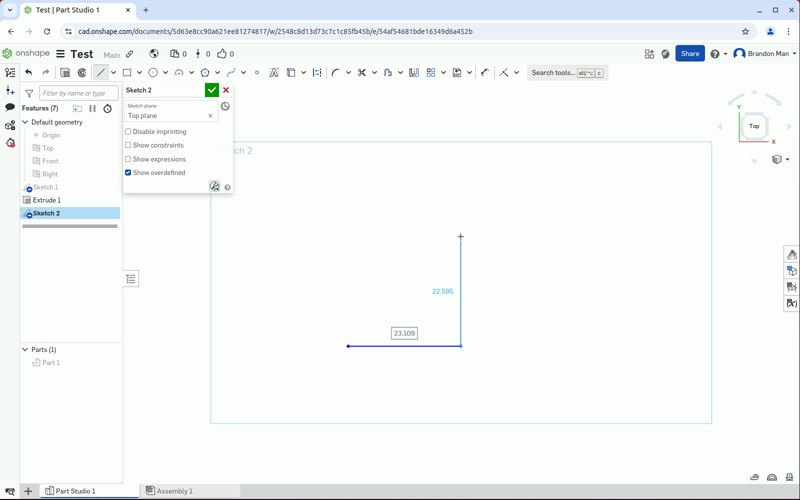
click(460, 236)
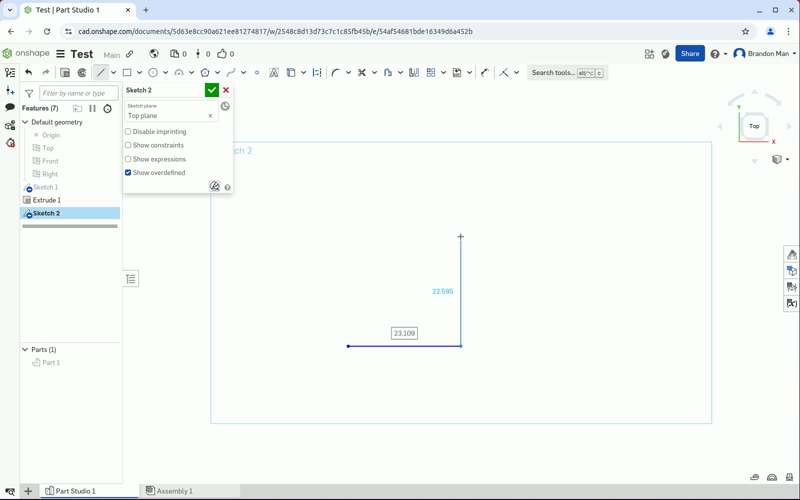
key_up(shift)
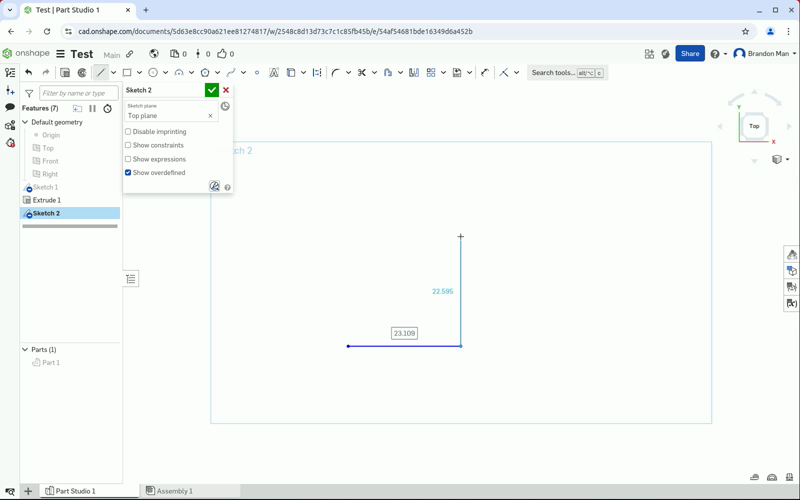
key_down(shift)
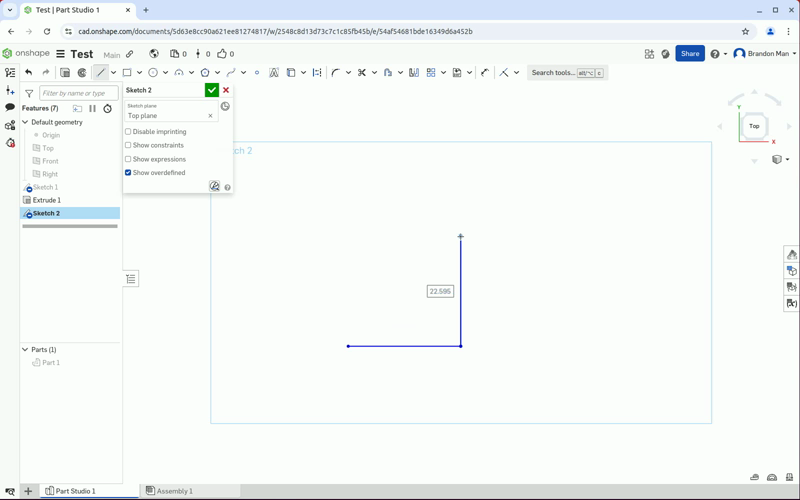
mouse_move(348, 236)
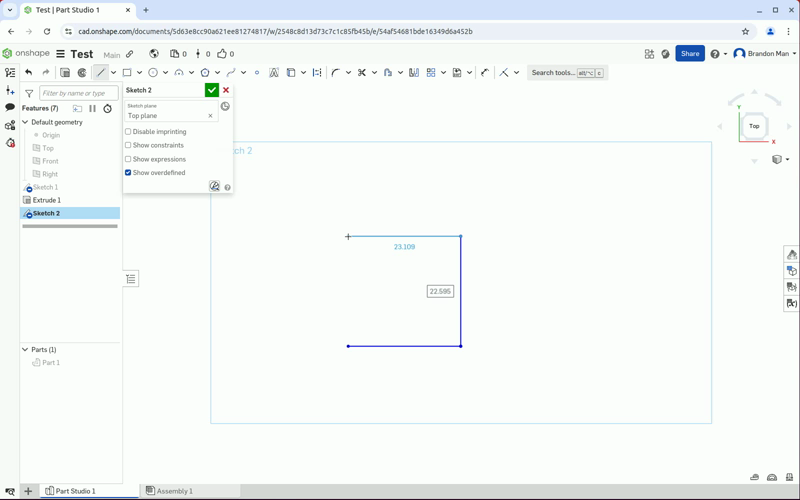
click(348, 236)
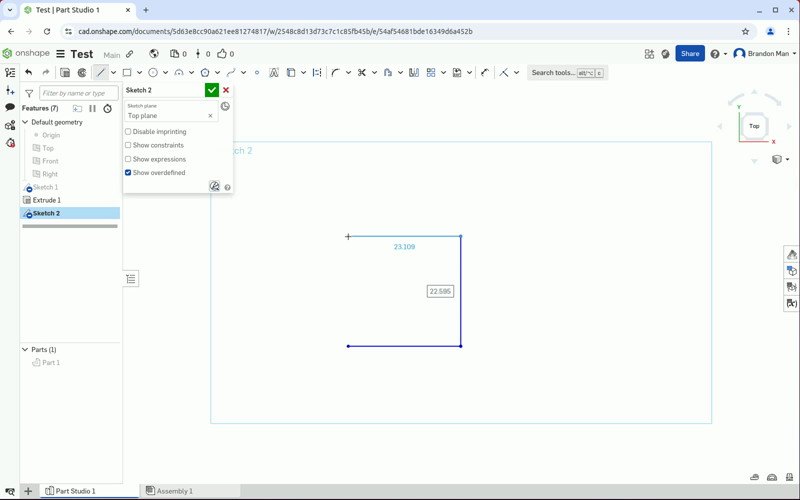
key_up(shift)
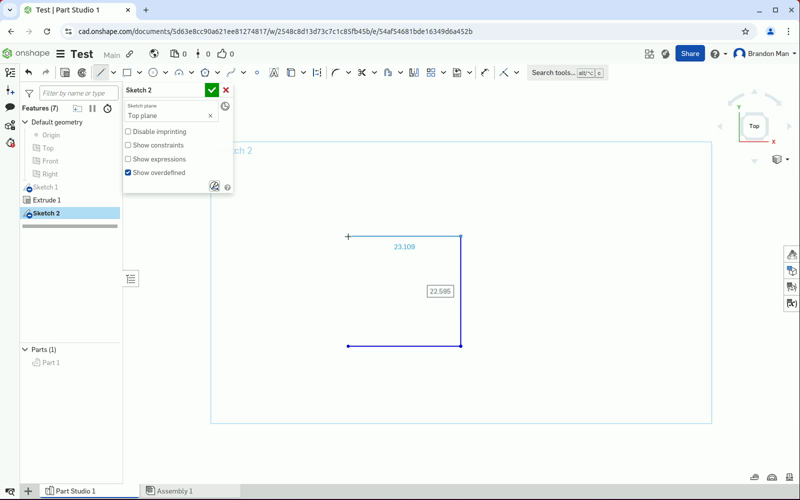
key_down(shift)
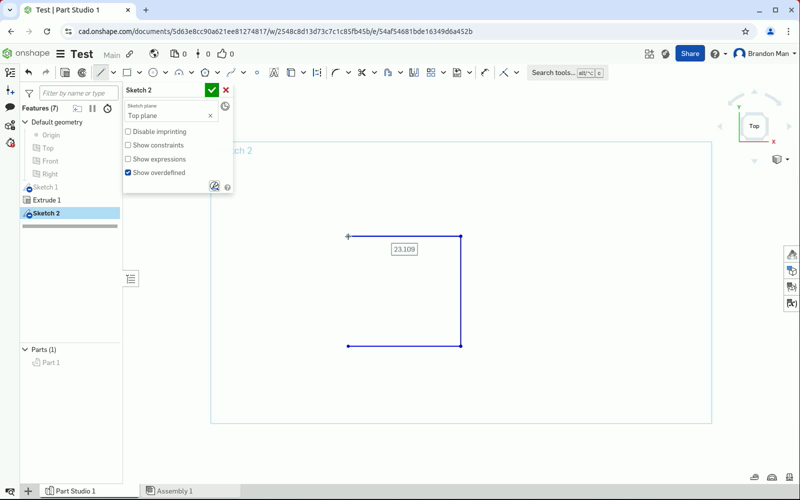
mouse_move(348, 346)
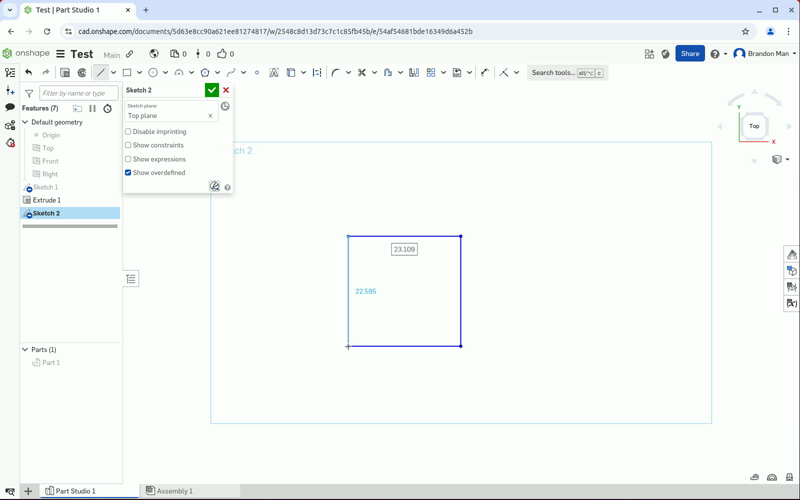
key_up(shift)
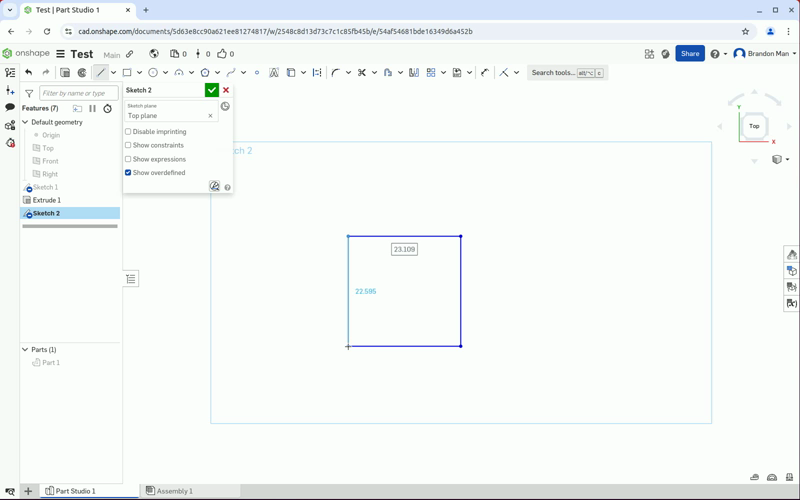
click(348, 346)
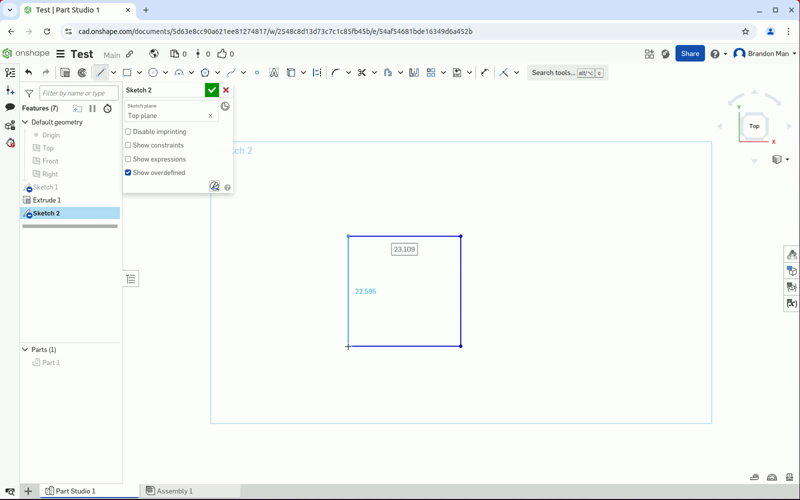
key(esc)
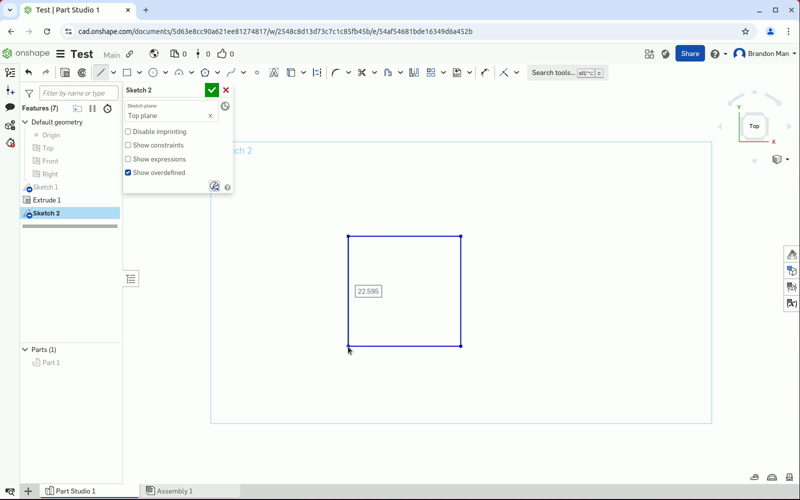
key(l)
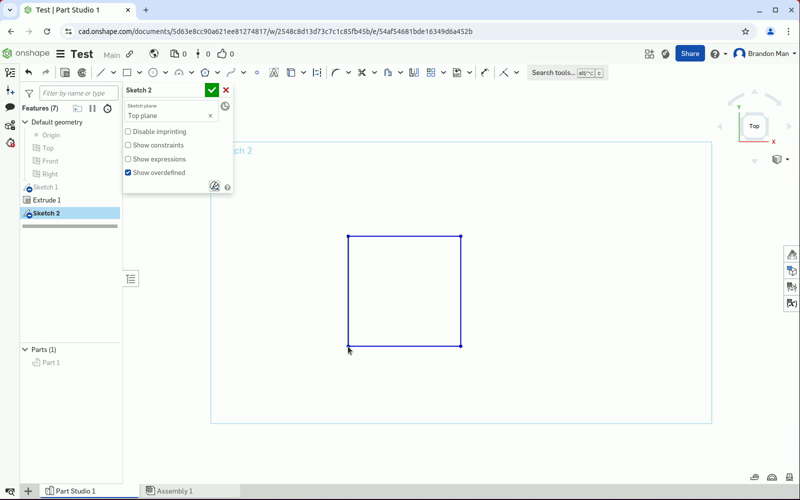
key_down(shift)
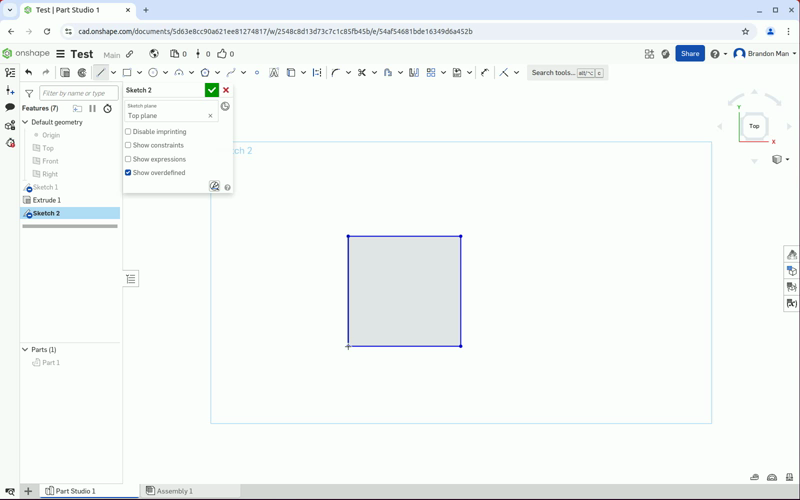
mouse_move(395, 339)
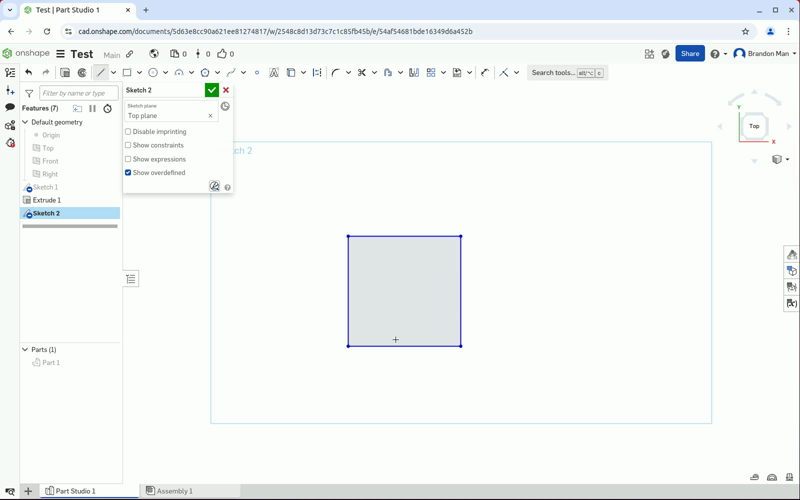
click(395, 339)
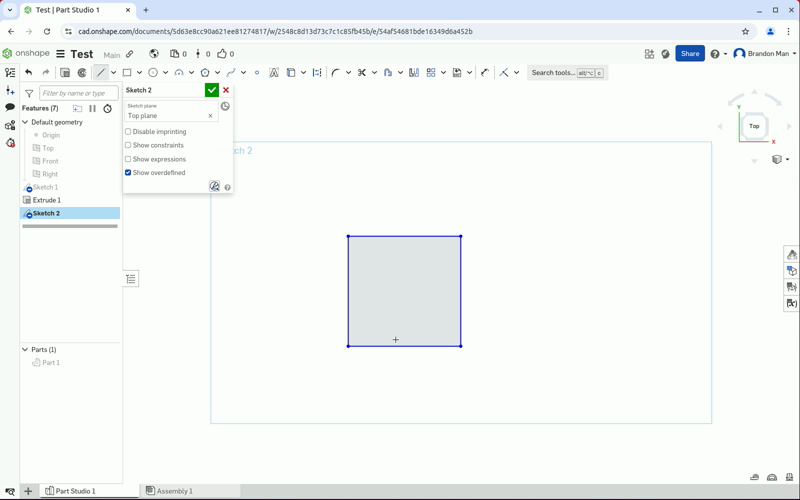
key_up(shift)
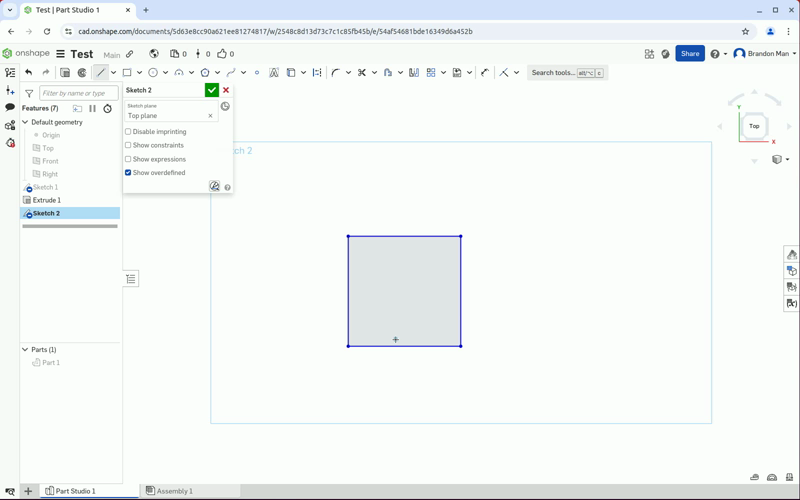
key_down(shift)
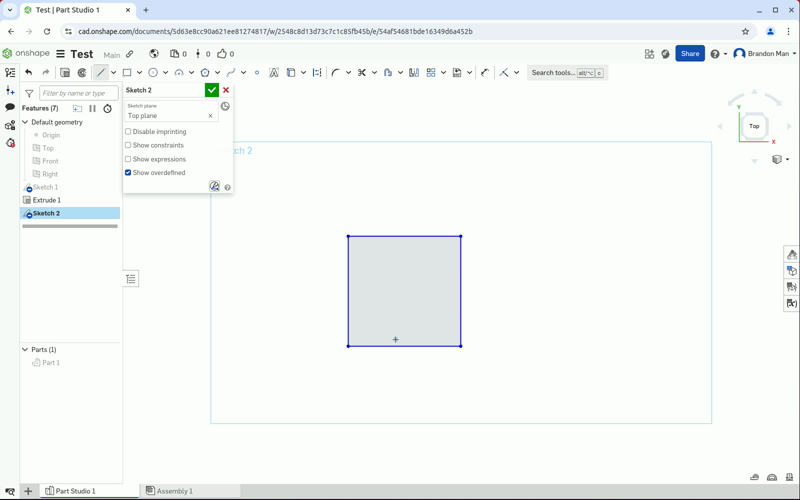
mouse_move(425, 339)
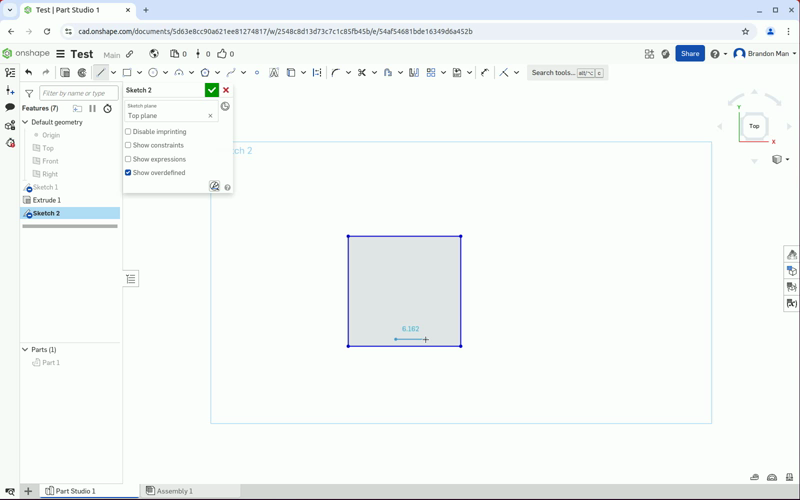
mouse_move(427, 339)
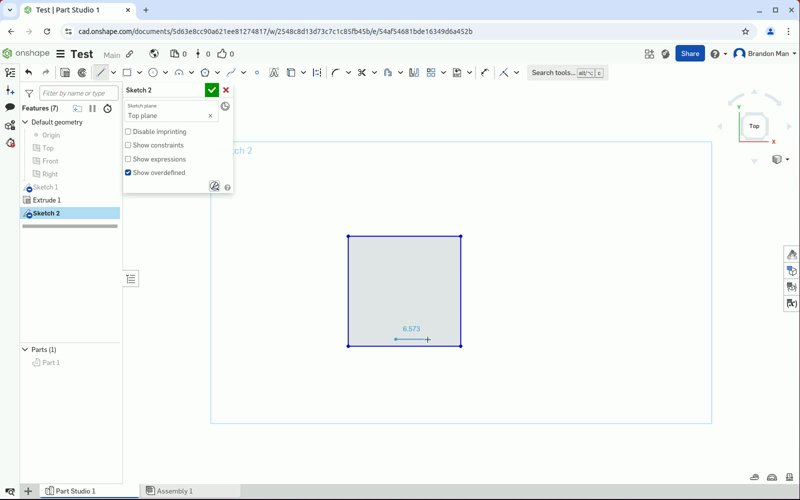
click(427, 339)
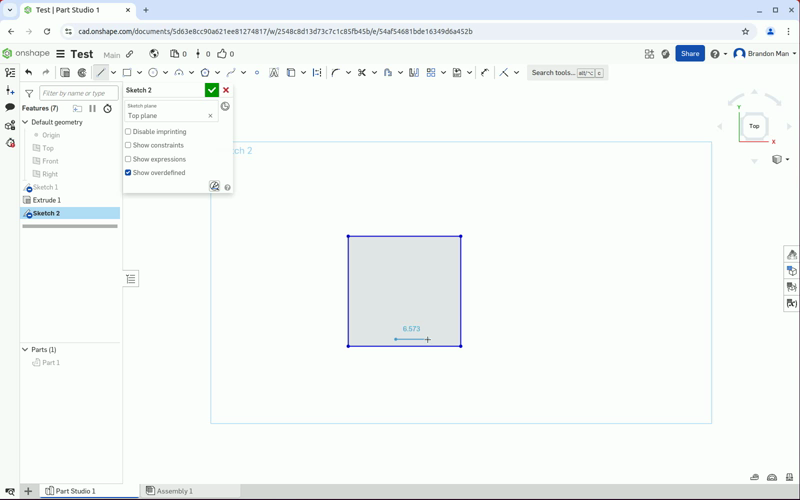
key_up(shift)
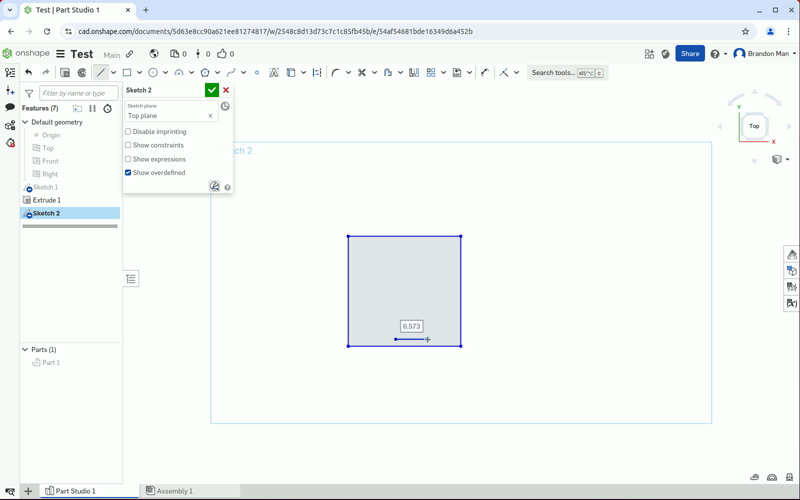
key_down(shift)
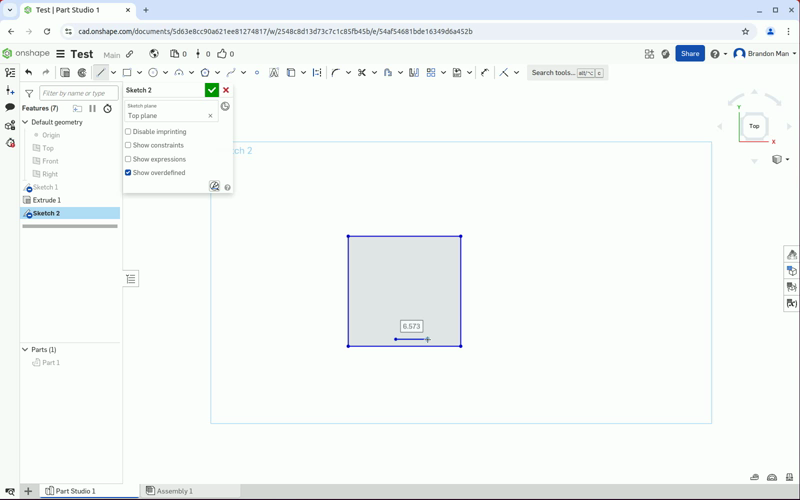
mouse_move(457, 339)
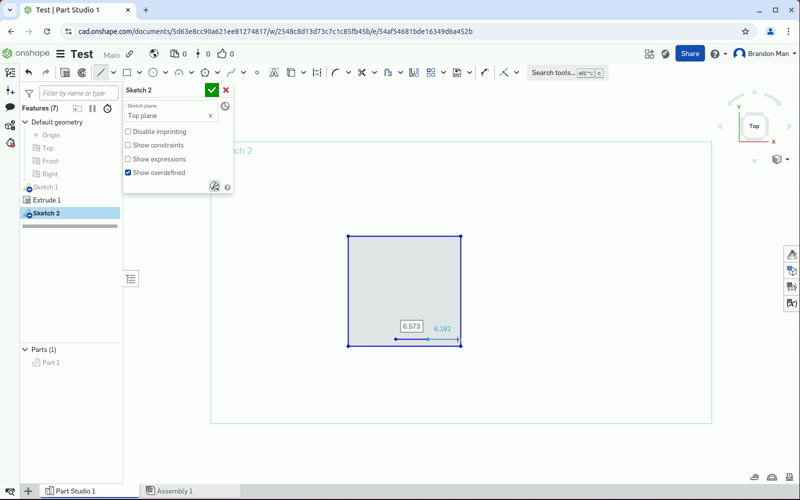
mouse_move(427, 337)
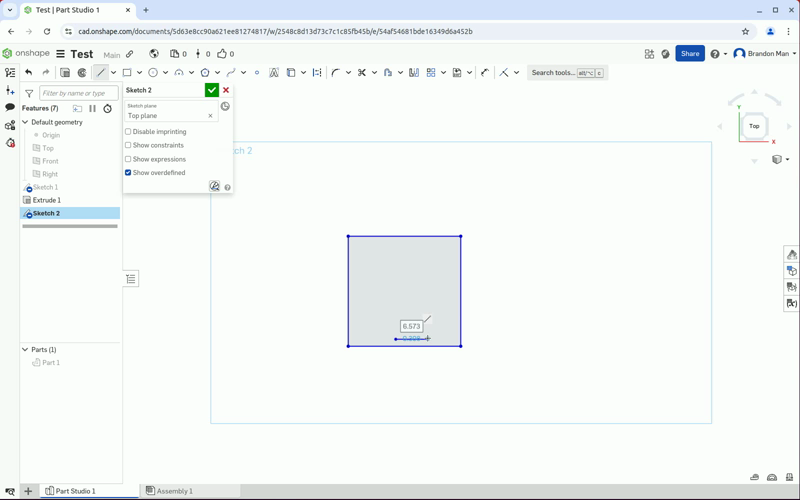
scroll(6)
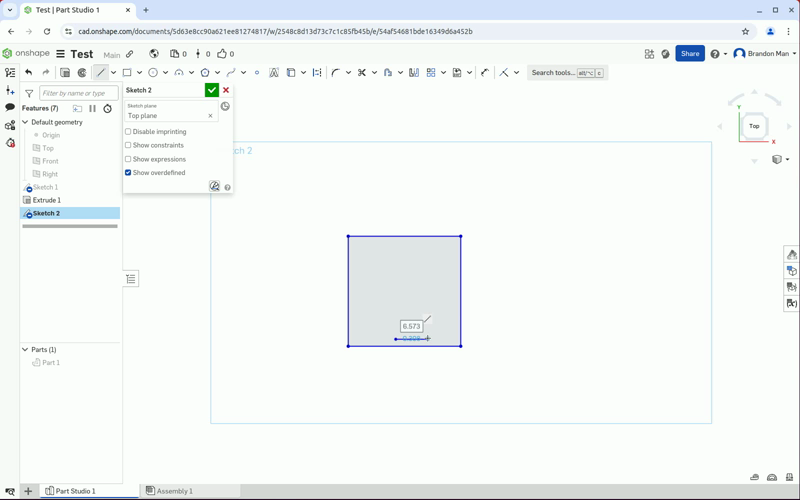
scroll(6)
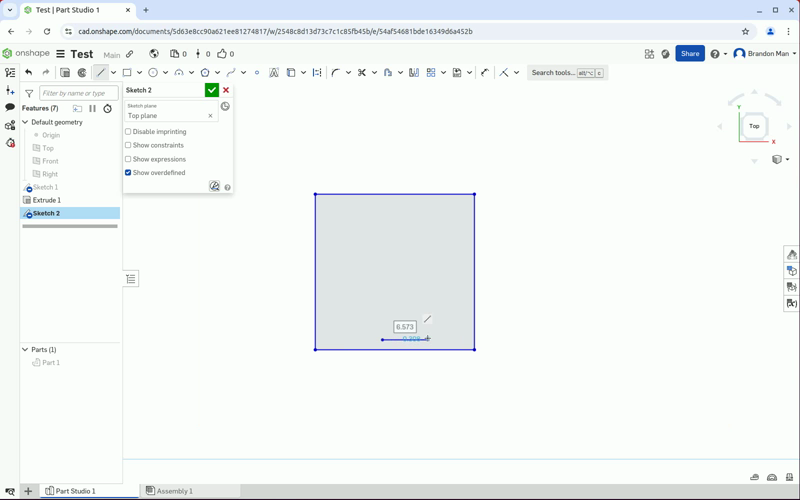
scroll(6)
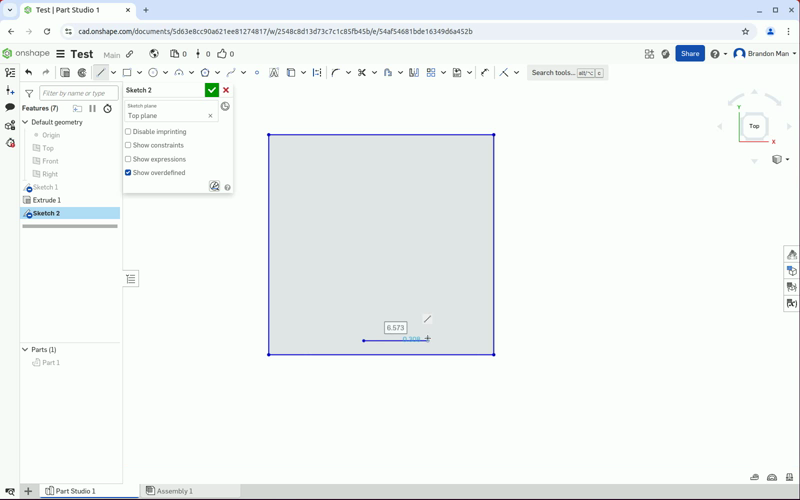
scroll(6)
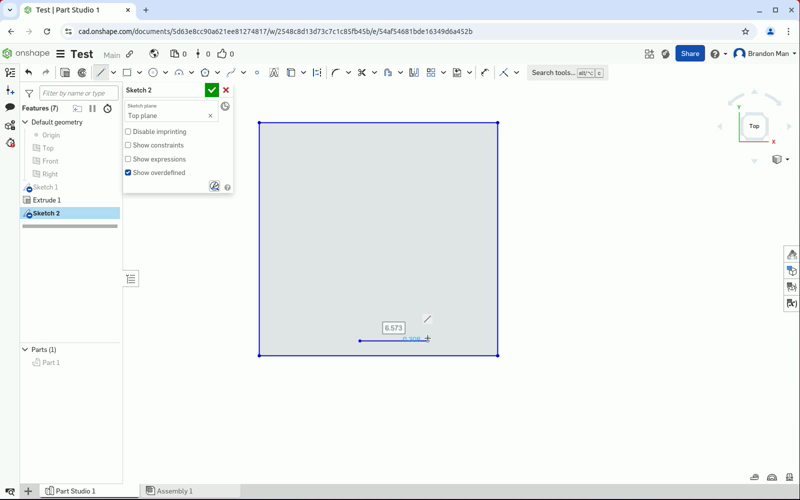
scroll(6)
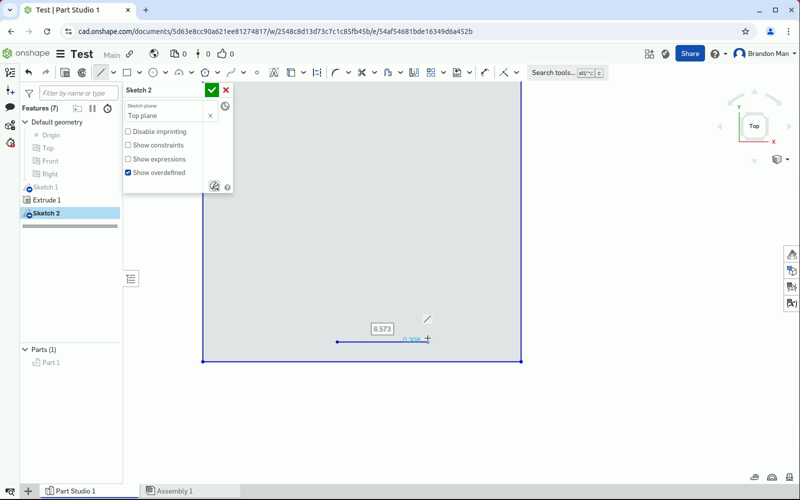
scroll(6)
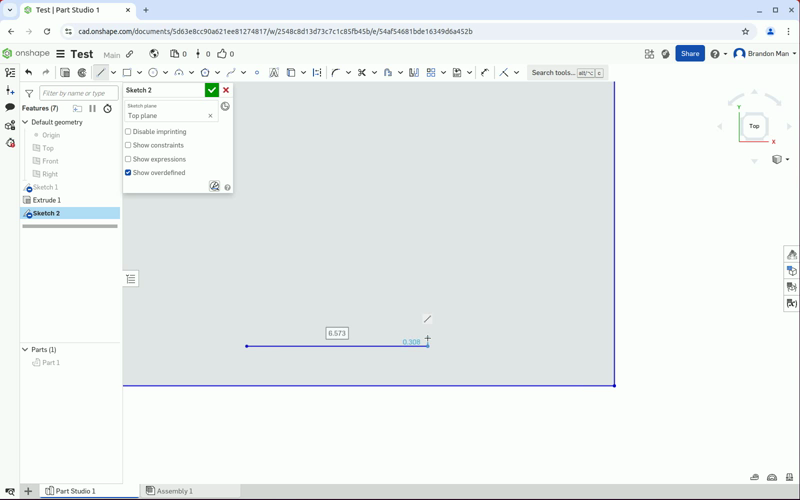
scroll(6)
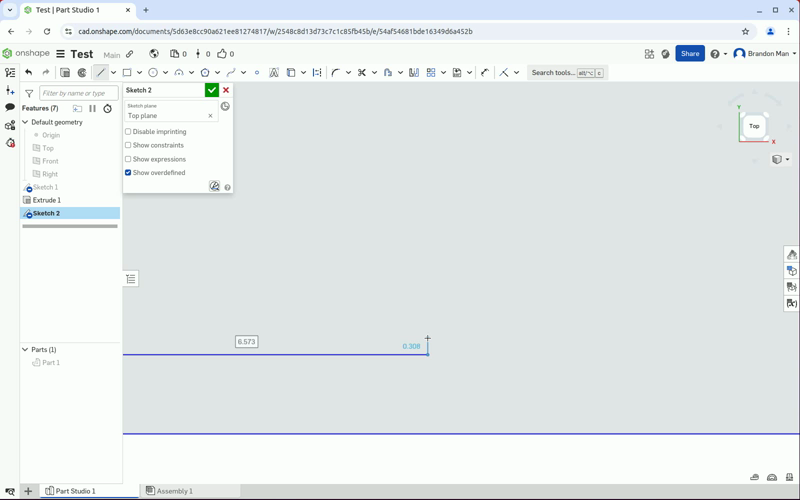
click(427, 337)
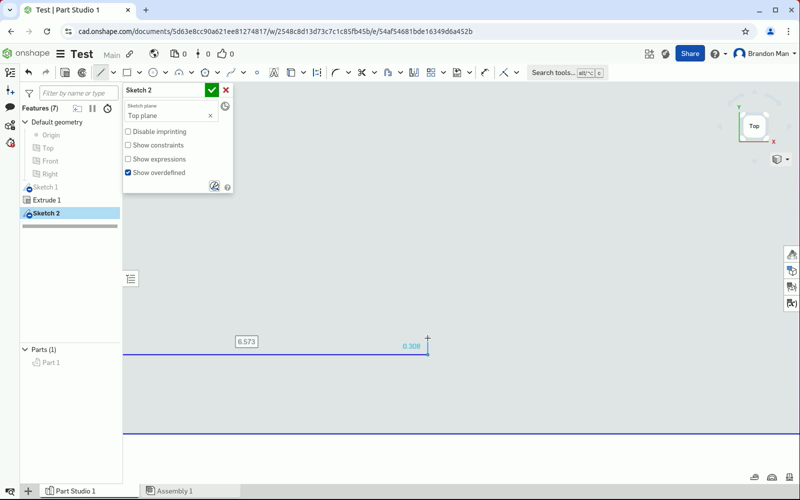
scroll(-6)
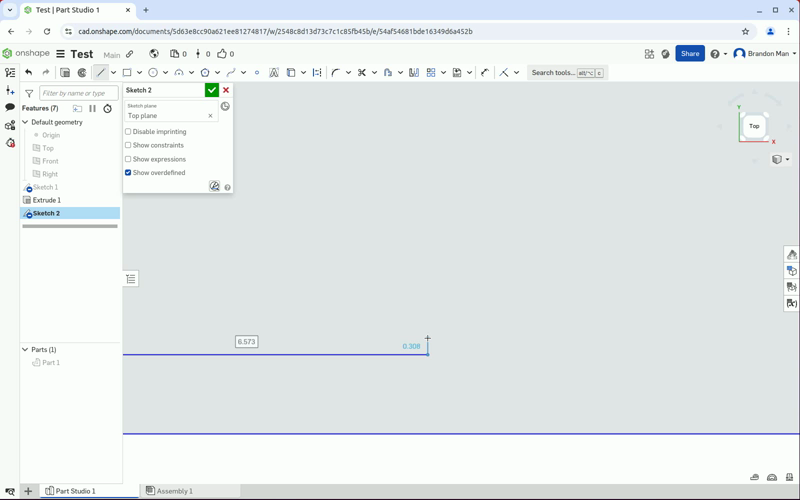
scroll(-6)
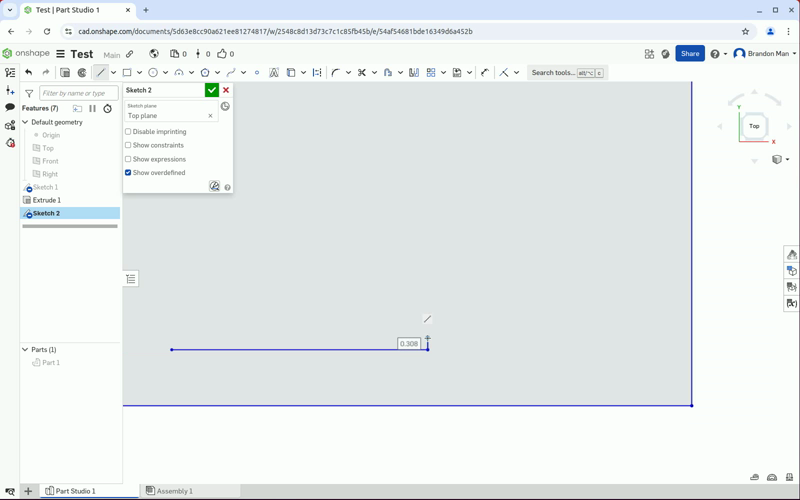
scroll(-6)
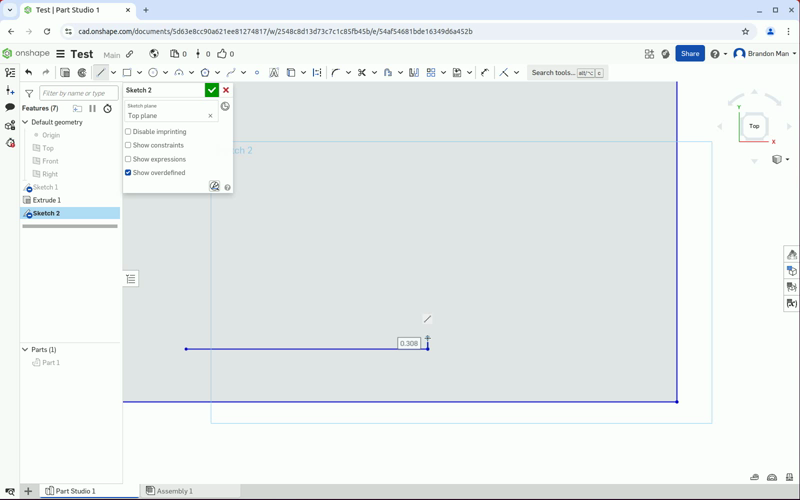
scroll(-6)
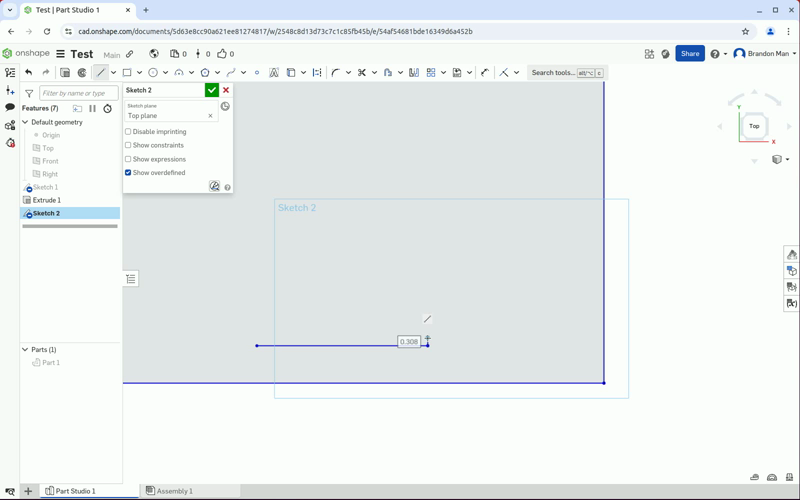
scroll(-6)
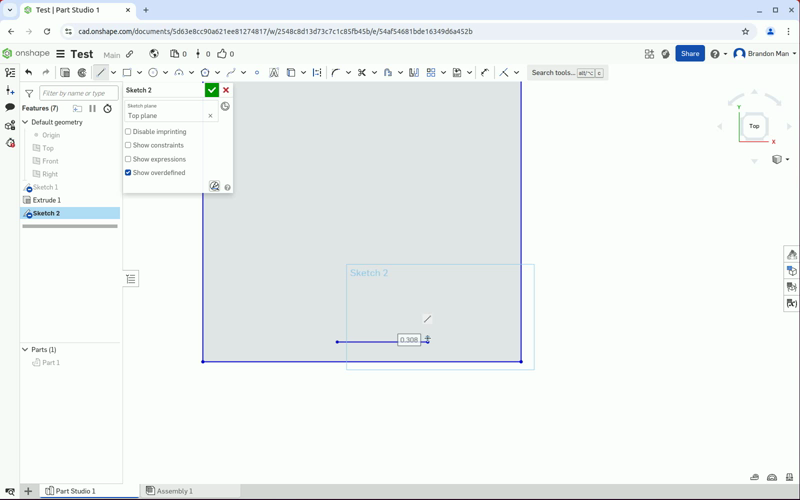
scroll(-6)
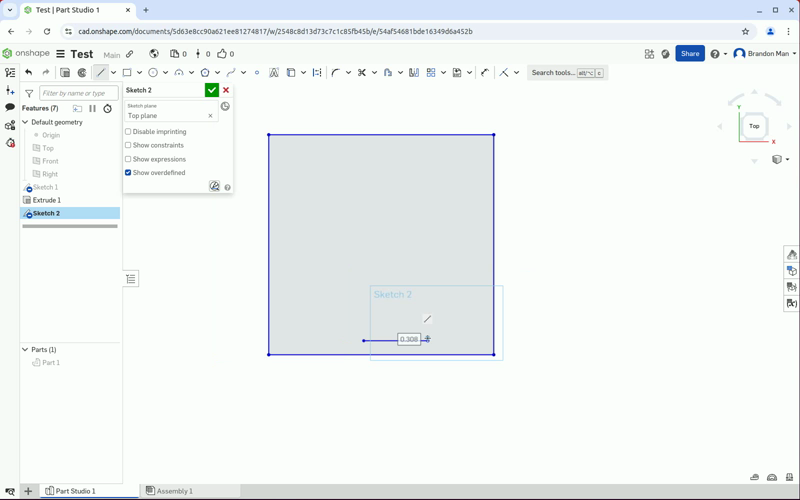
scroll(-6)
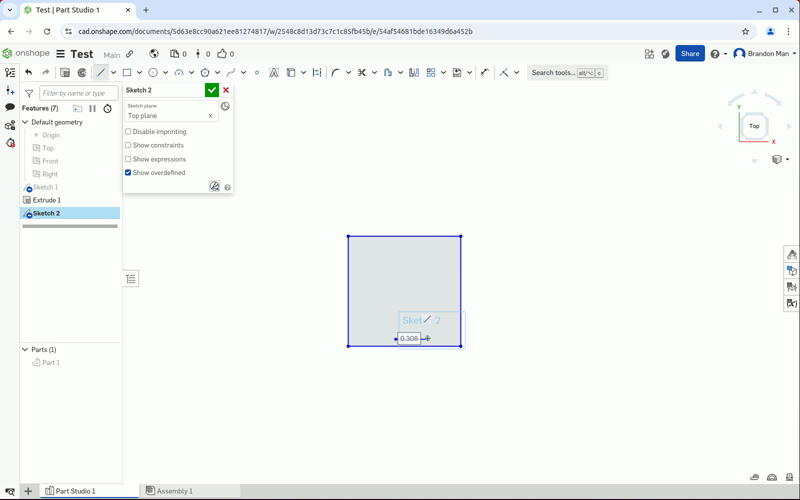
key_up(shift)
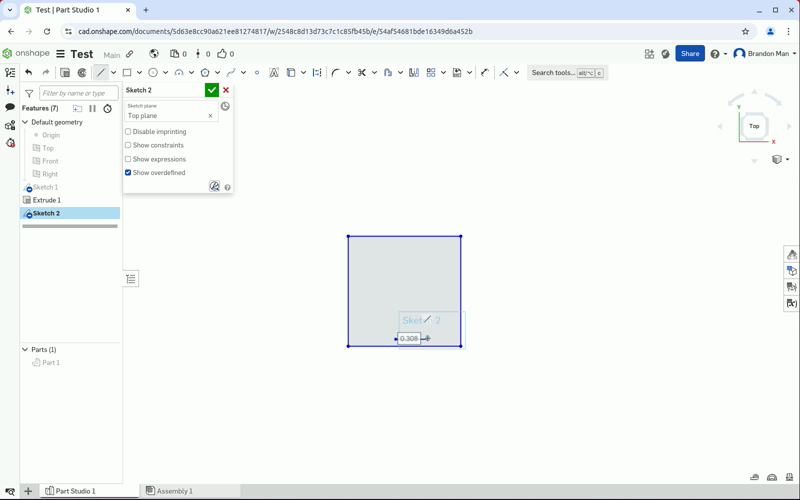
key_down(shift)
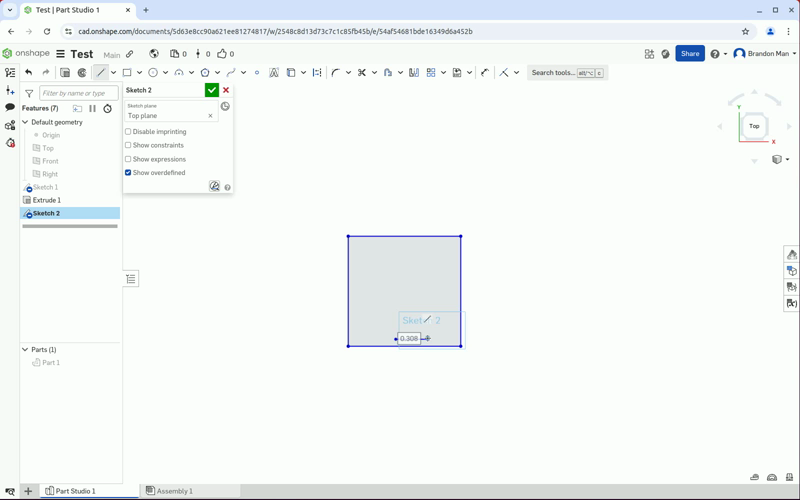
mouse_move(457, 337)
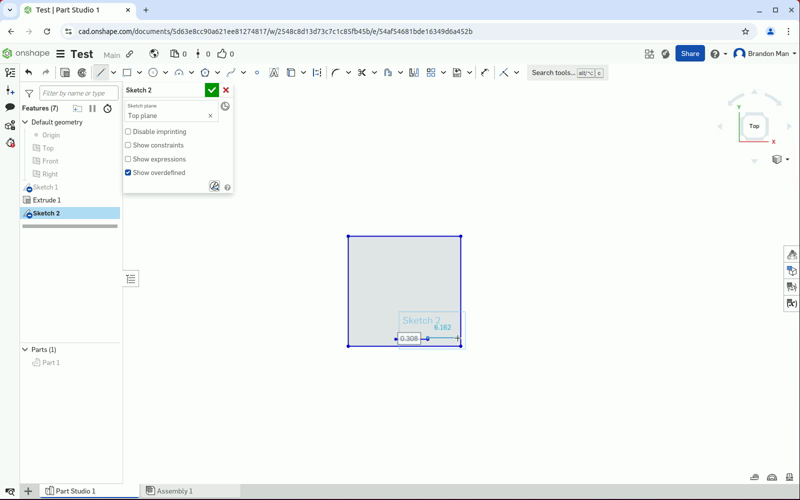
mouse_move(395, 337)
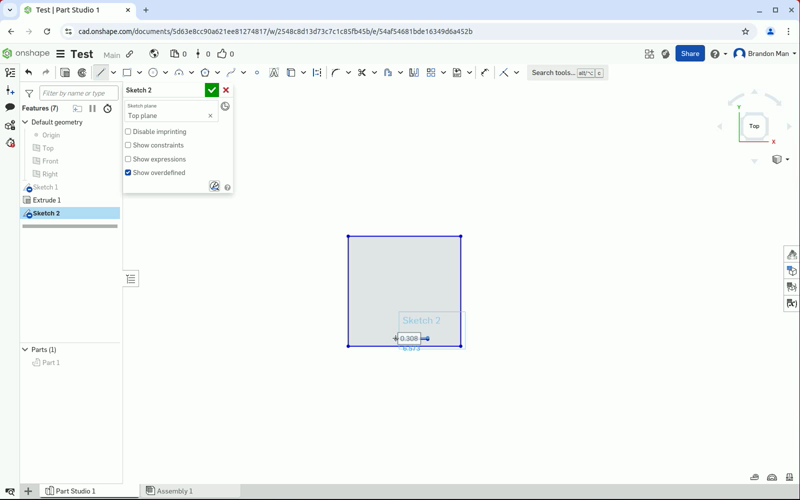
scroll(6)
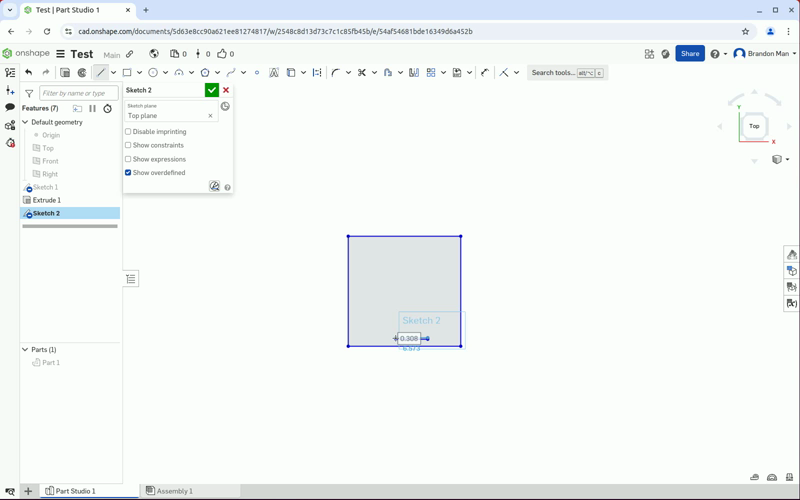
scroll(6)
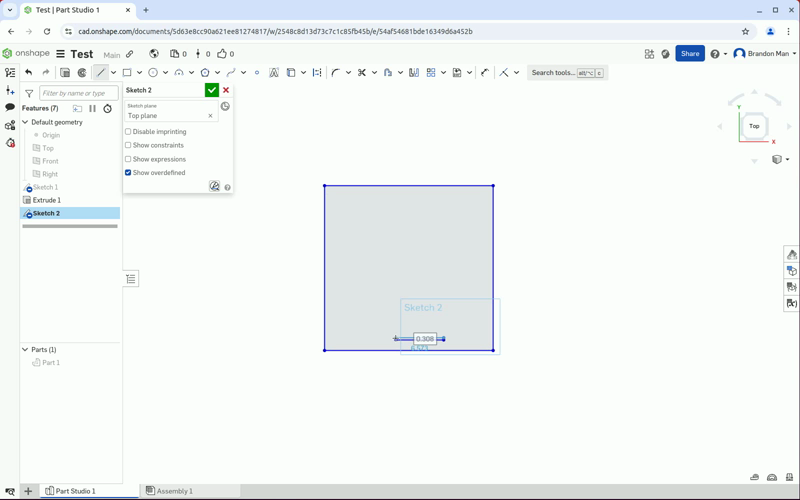
scroll(6)
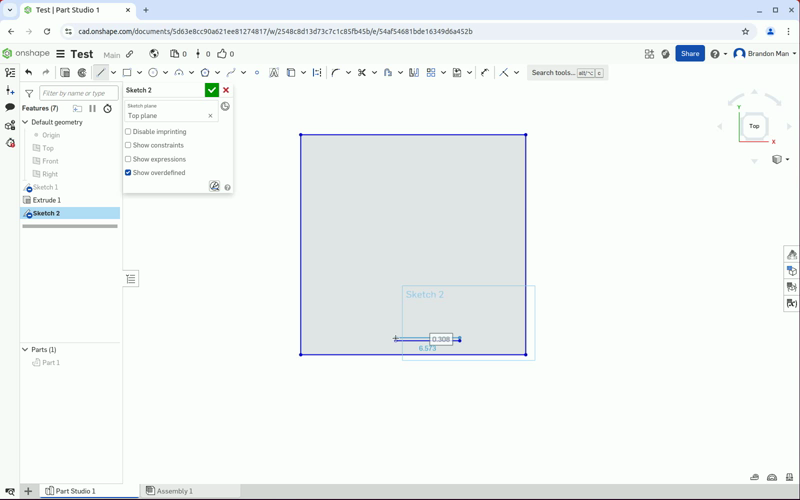
scroll(6)
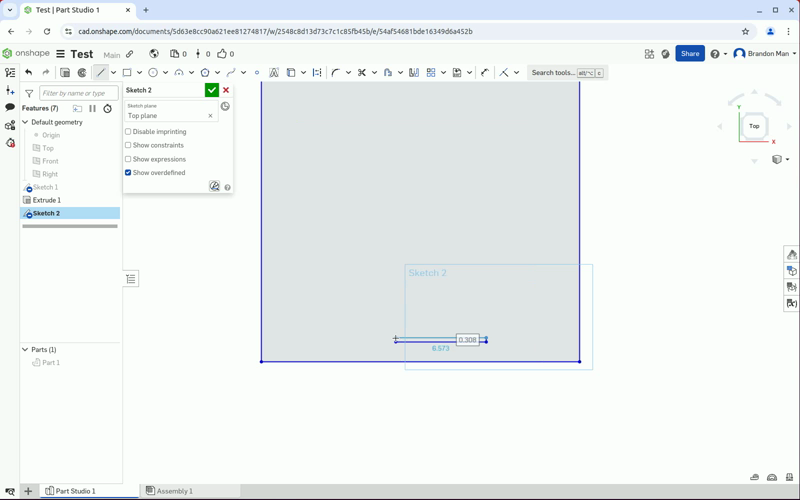
scroll(6)
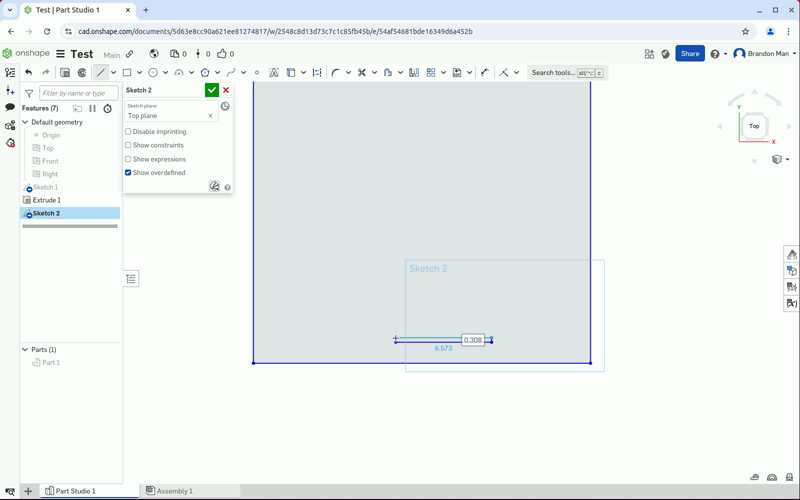
scroll(6)
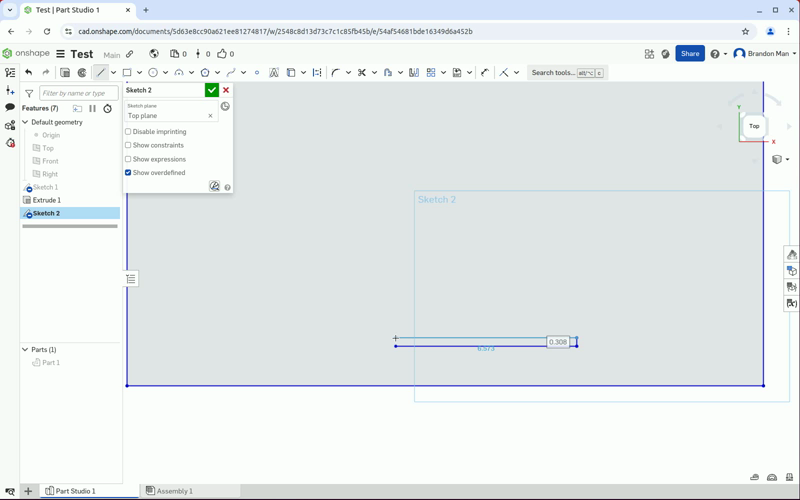
scroll(6)
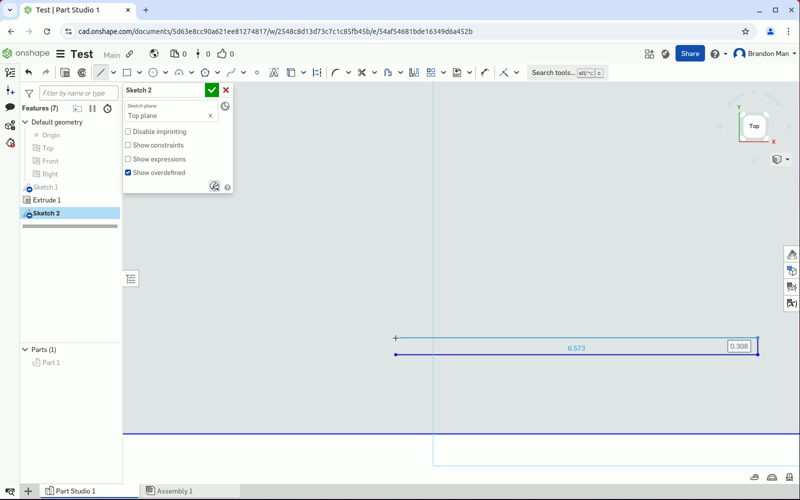
click(395, 337)
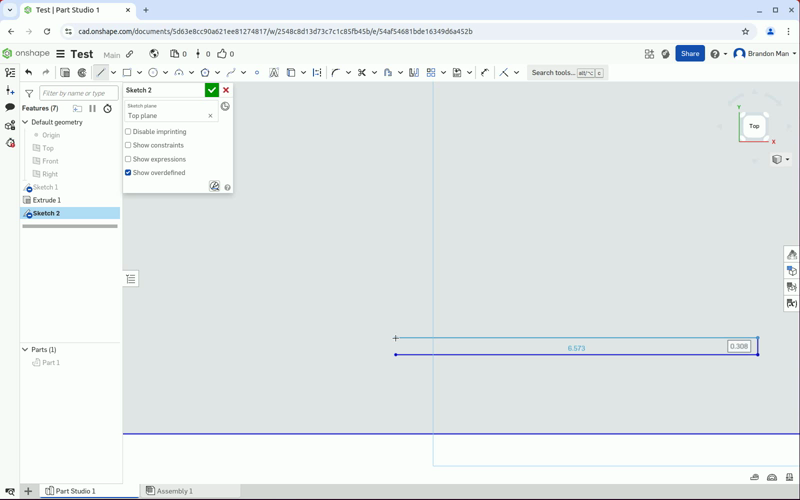
scroll(-6)
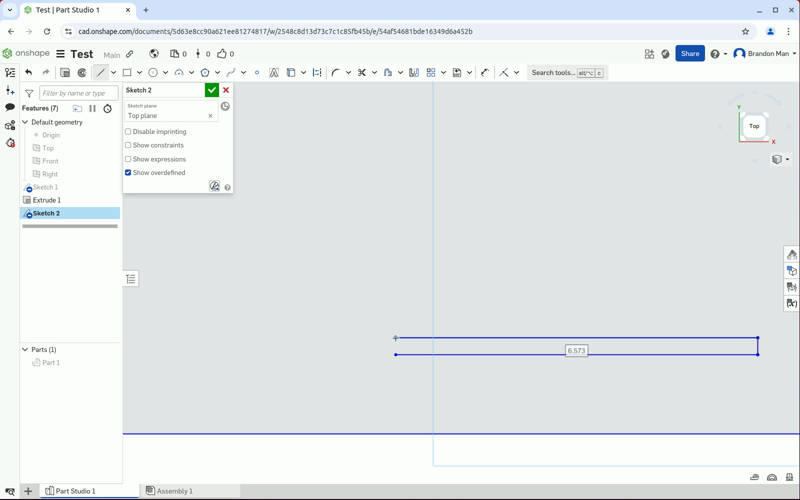
scroll(-6)
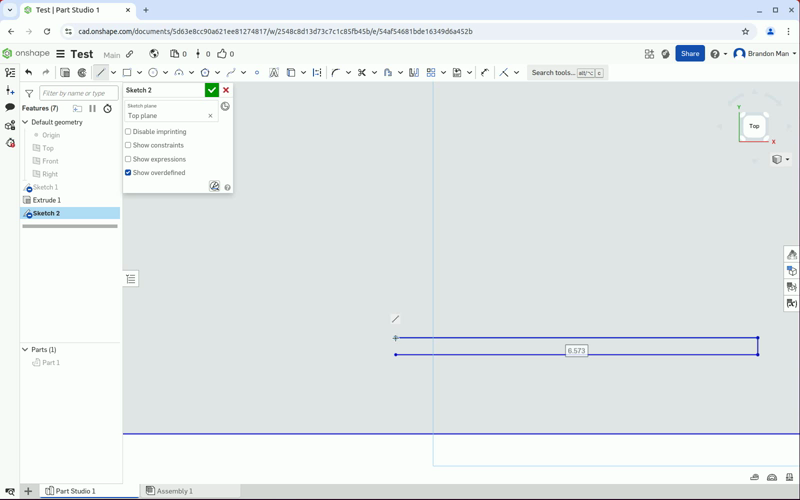
scroll(-6)
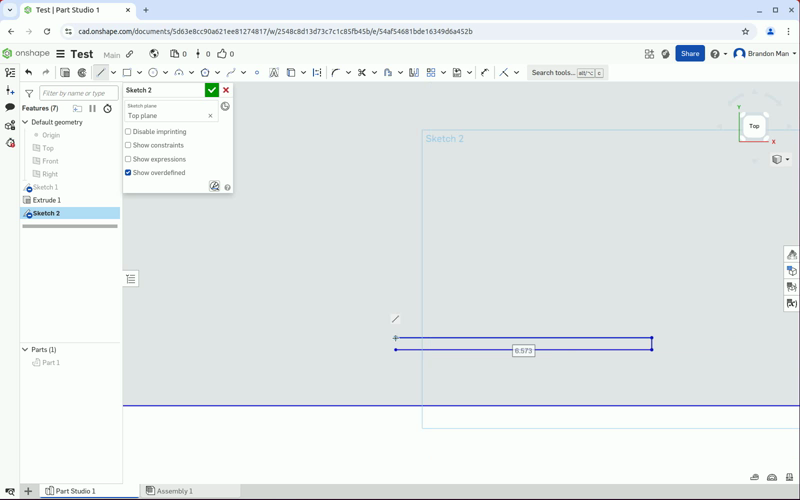
scroll(-6)
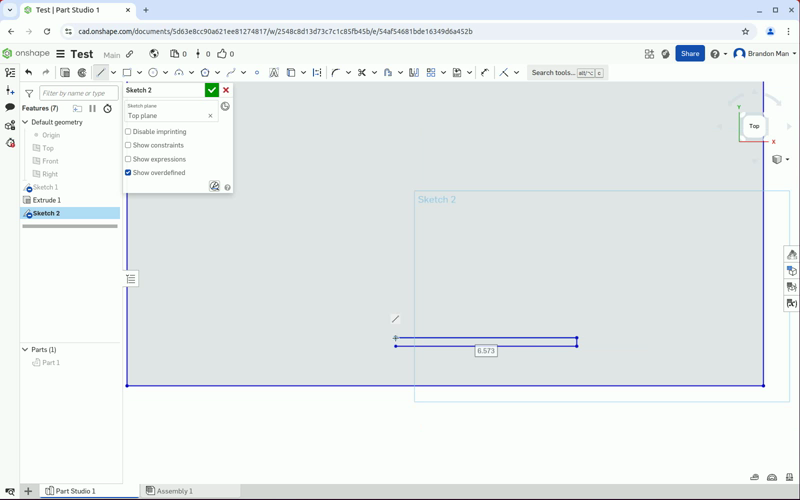
scroll(-6)
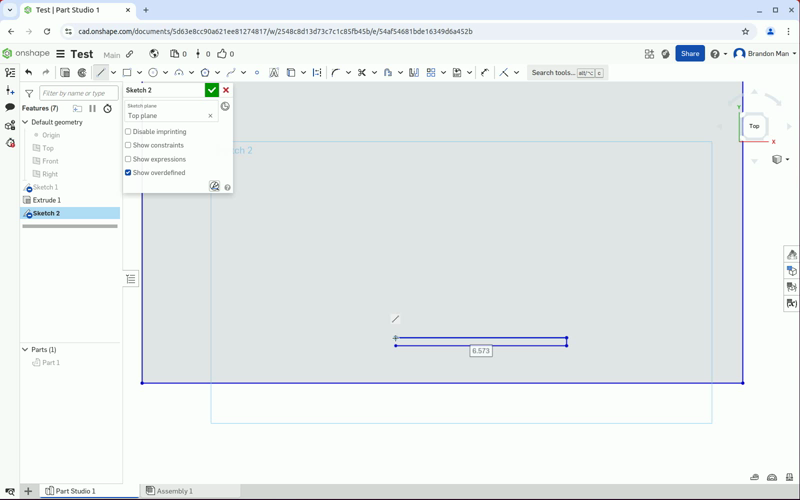
scroll(-6)
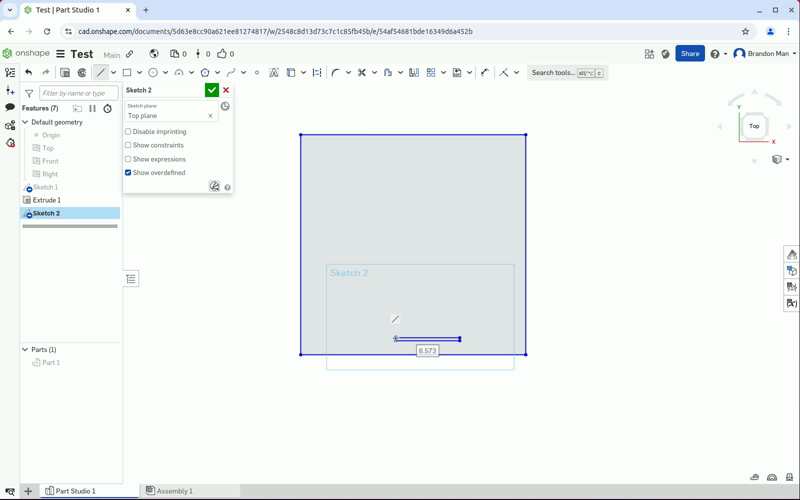
scroll(-6)
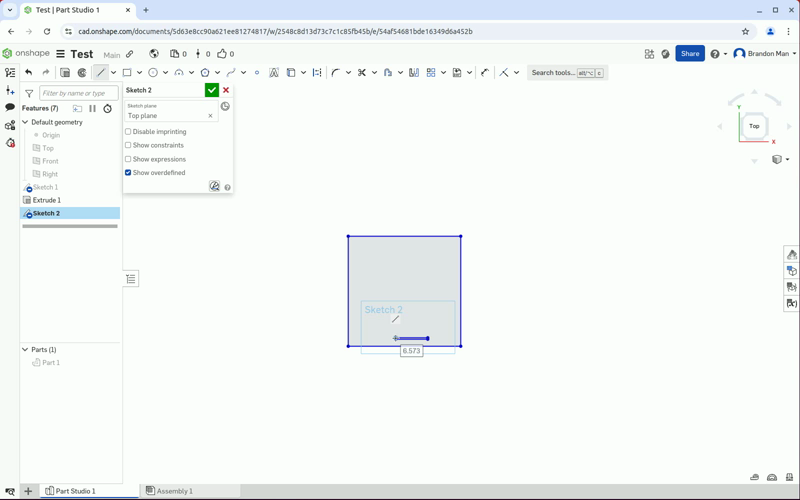
key_up(shift)
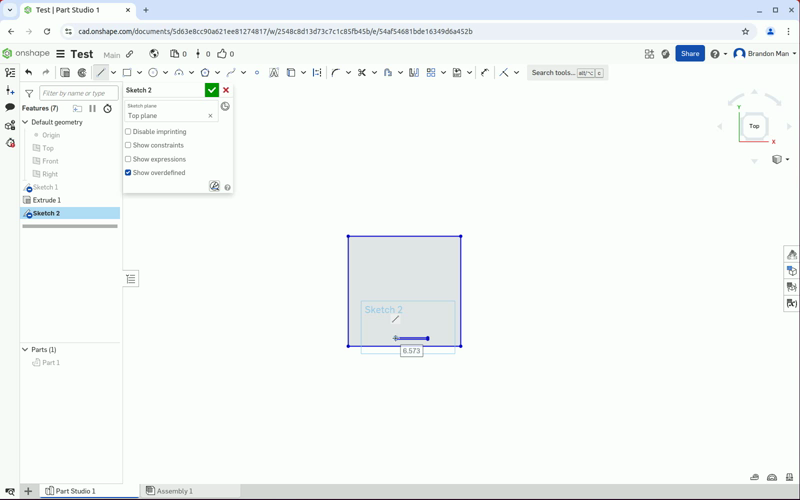
mouse_move(425, 337)
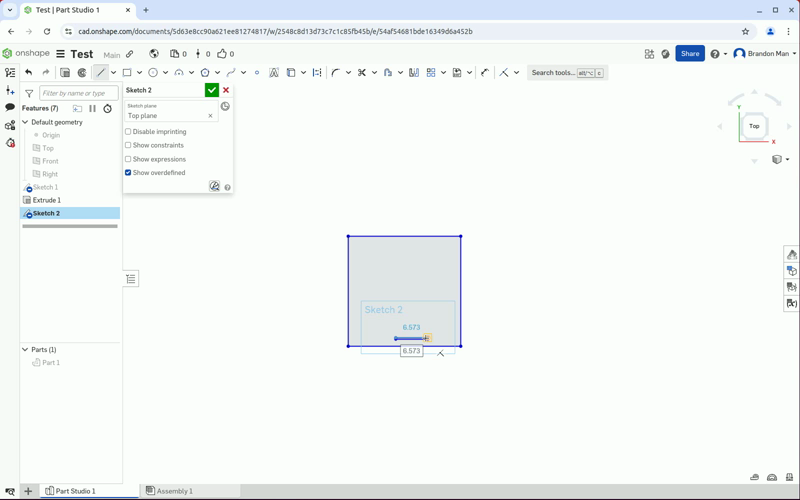
key_down(shift)
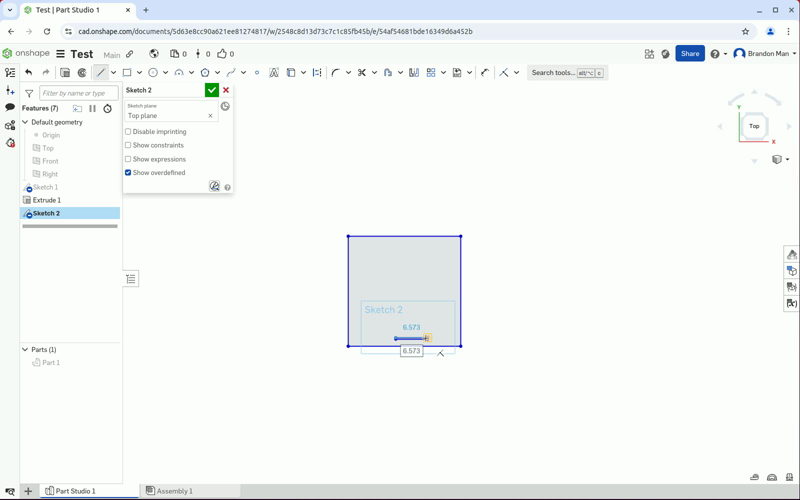
mouse_move(395, 339)
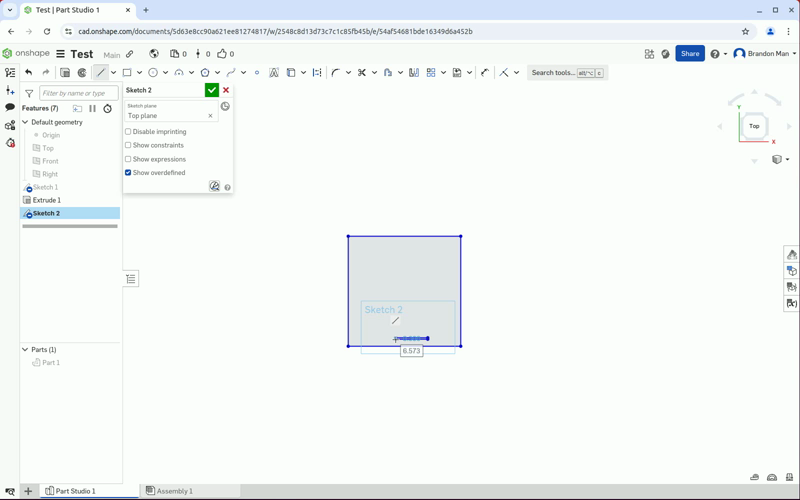
scroll(6)
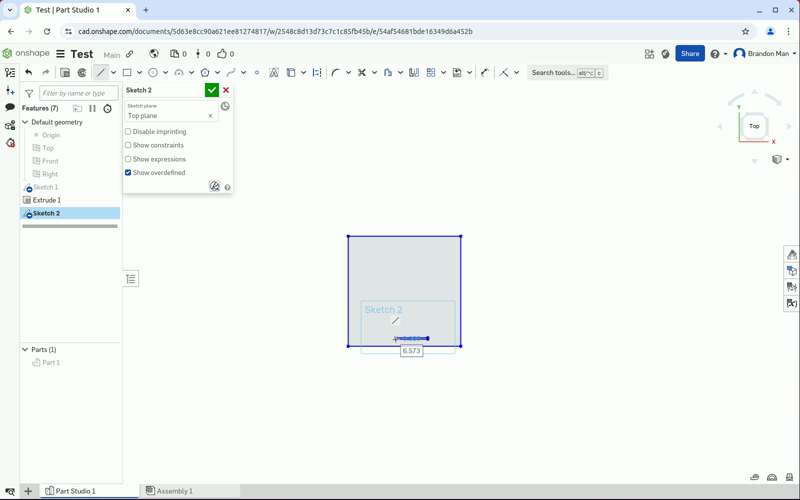
scroll(6)
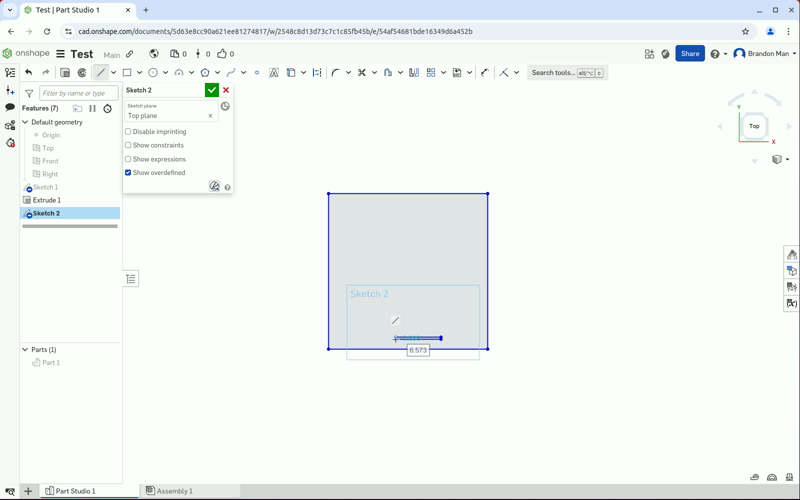
scroll(6)
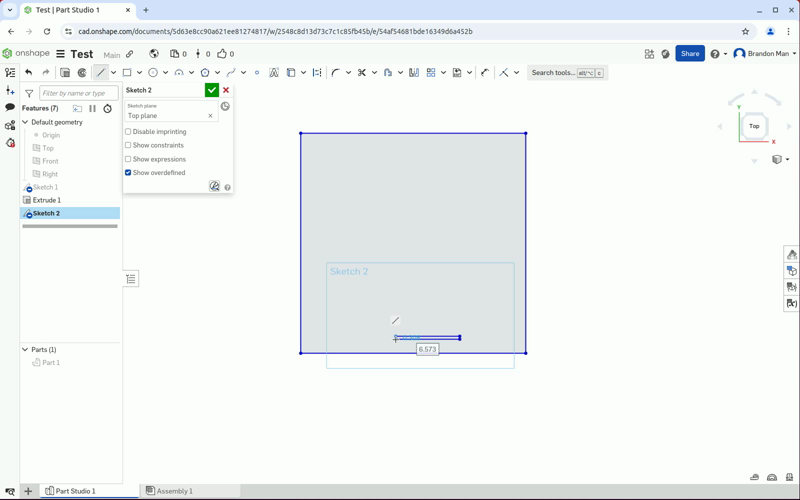
scroll(6)
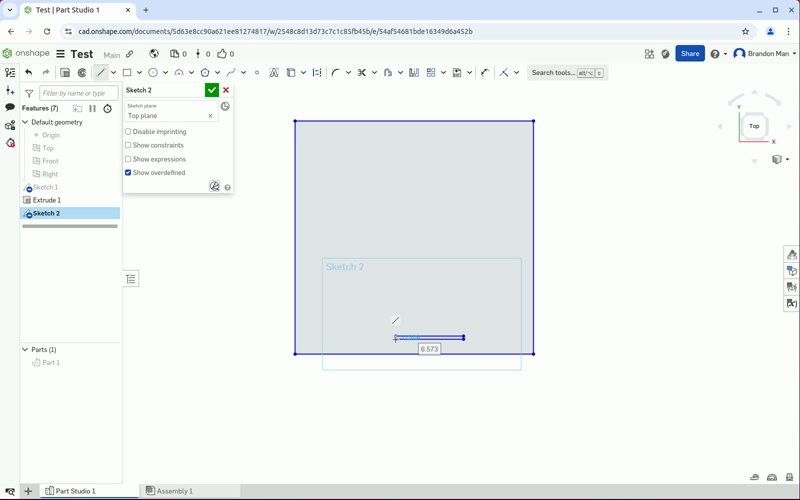
scroll(6)
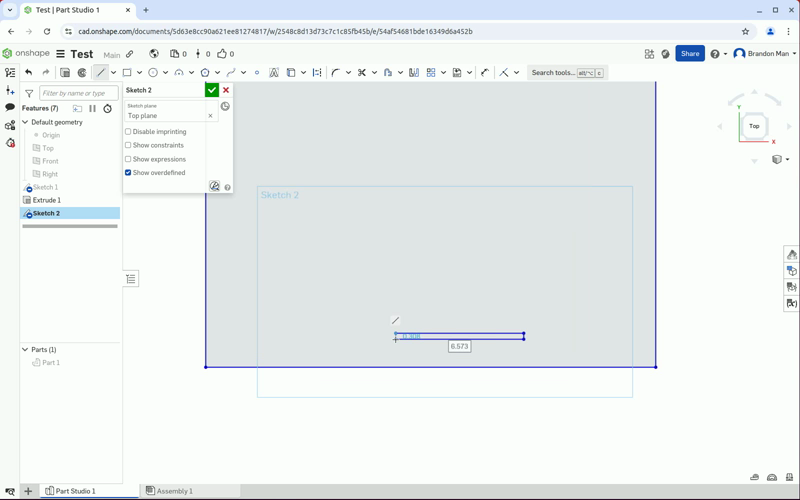
scroll(6)
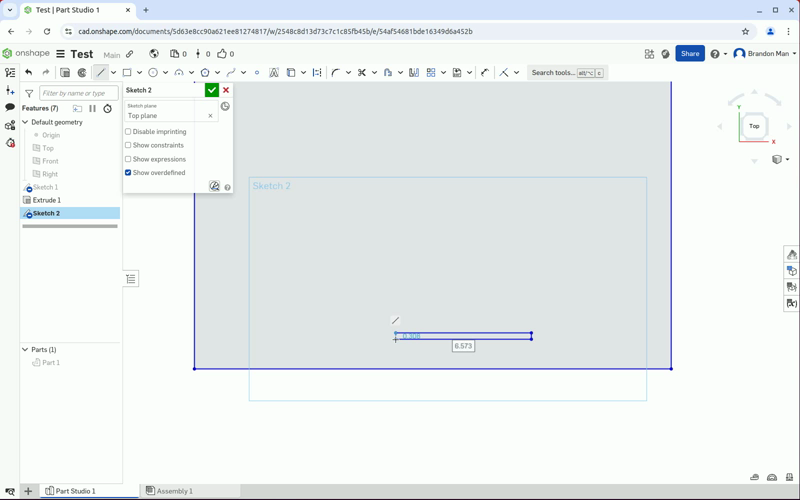
scroll(6)
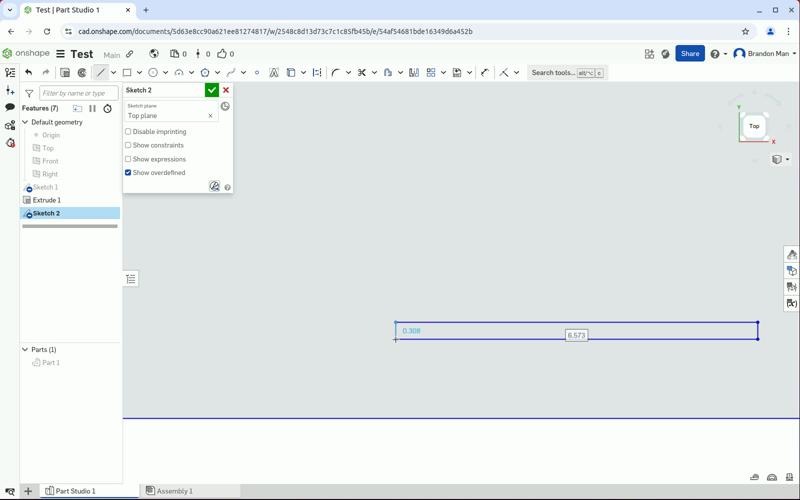
key_up(shift)
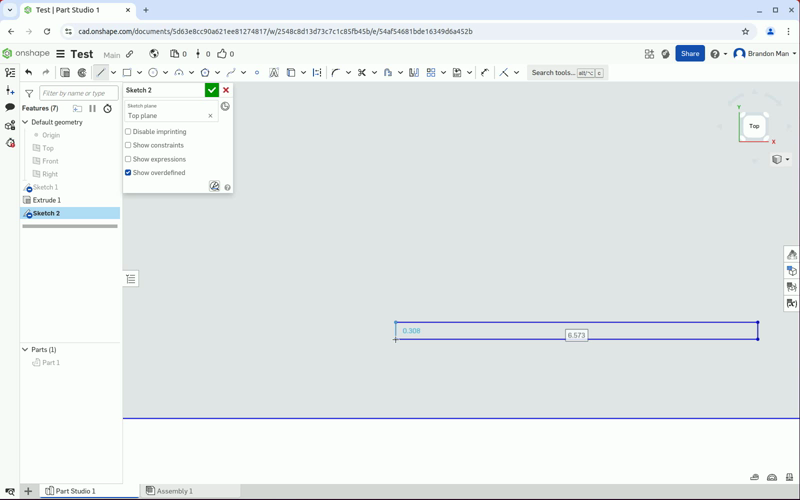
click(395, 339)
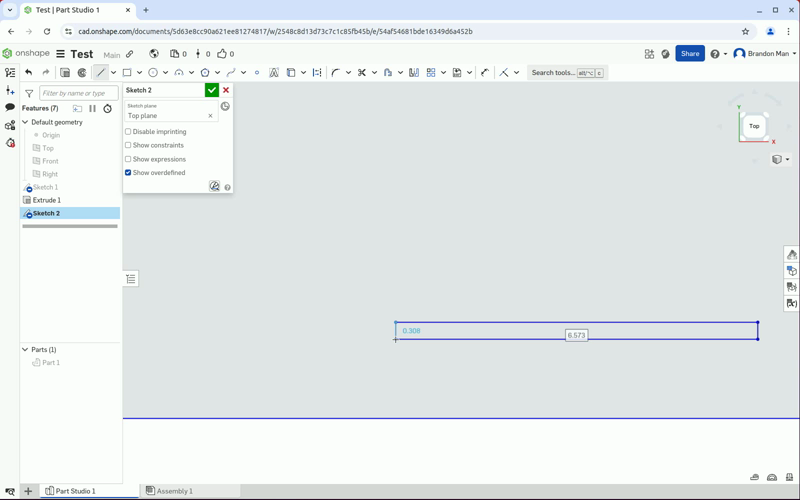
scroll(-6)
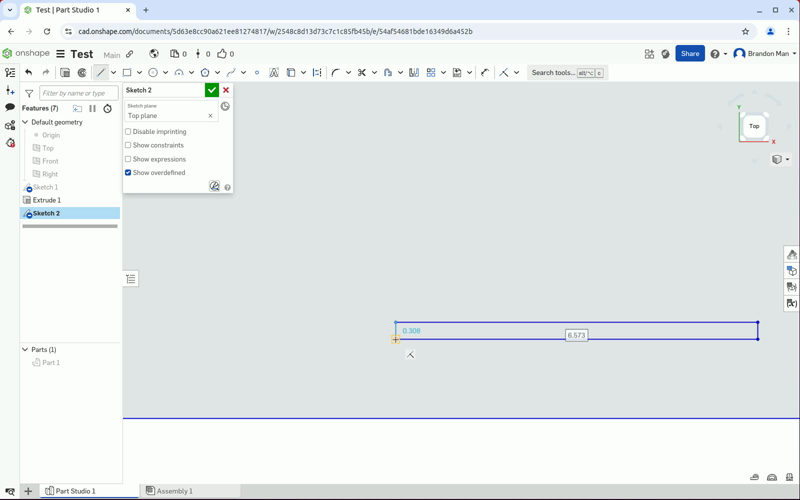
scroll(-6)
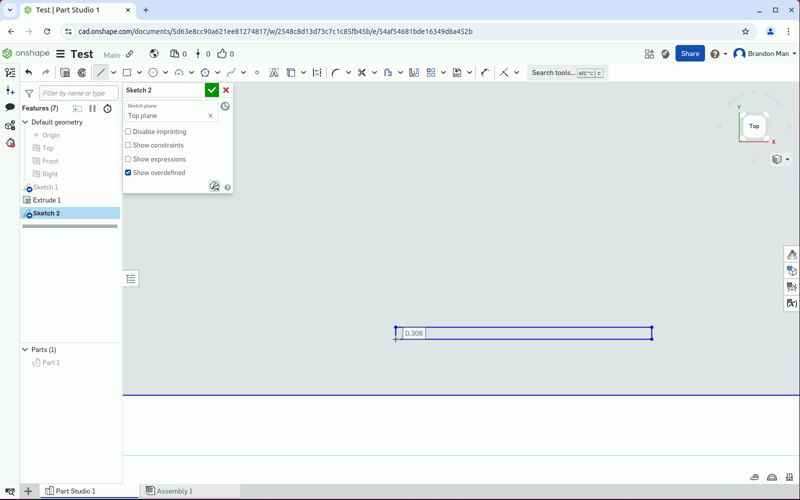
scroll(-6)
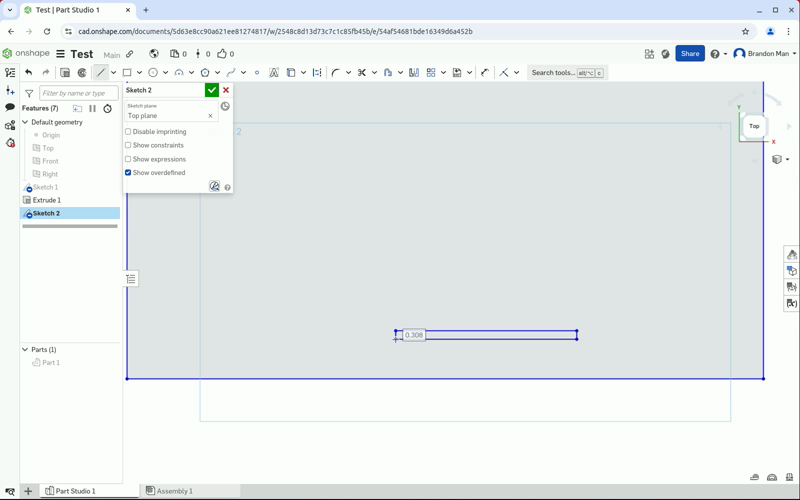
scroll(-6)
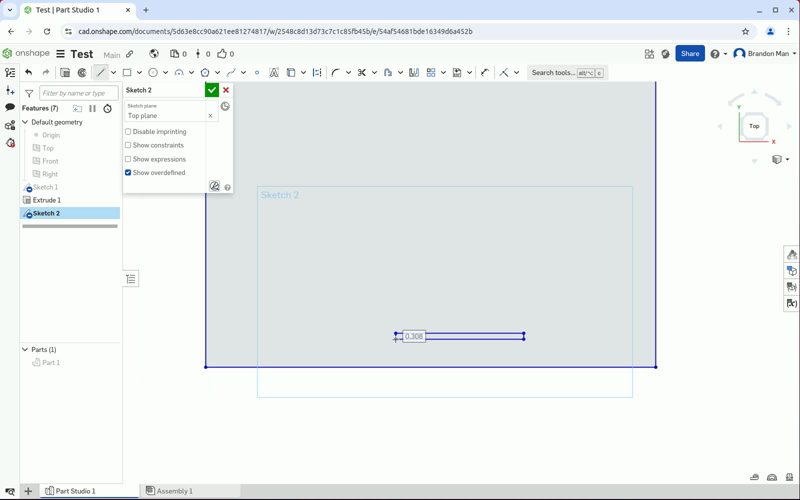
scroll(-6)
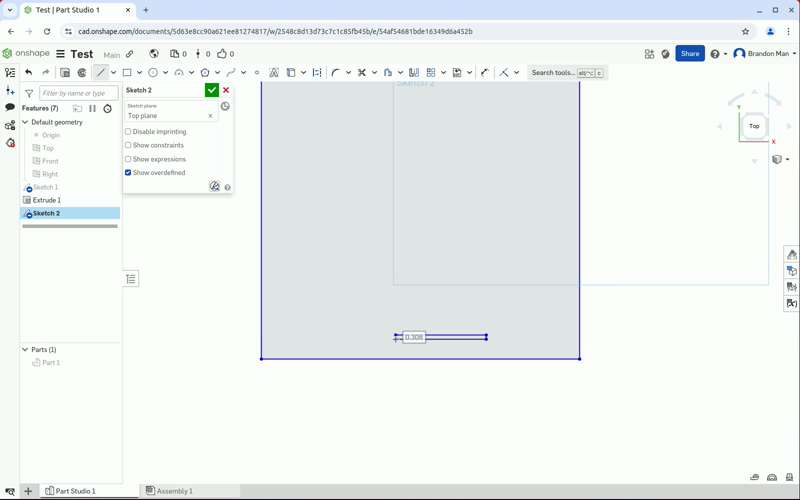
scroll(-6)
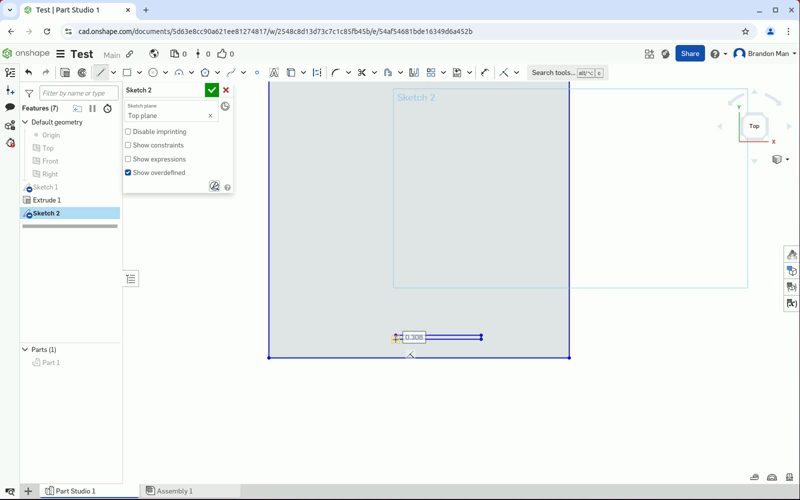
scroll(-6)
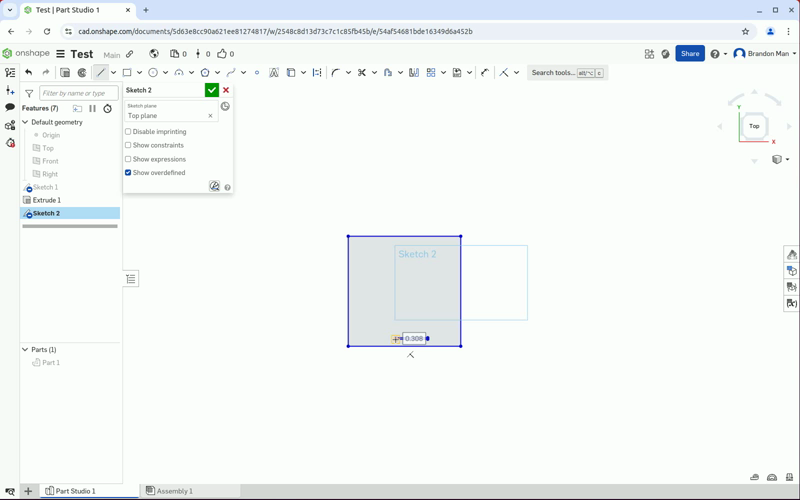
key(esc)
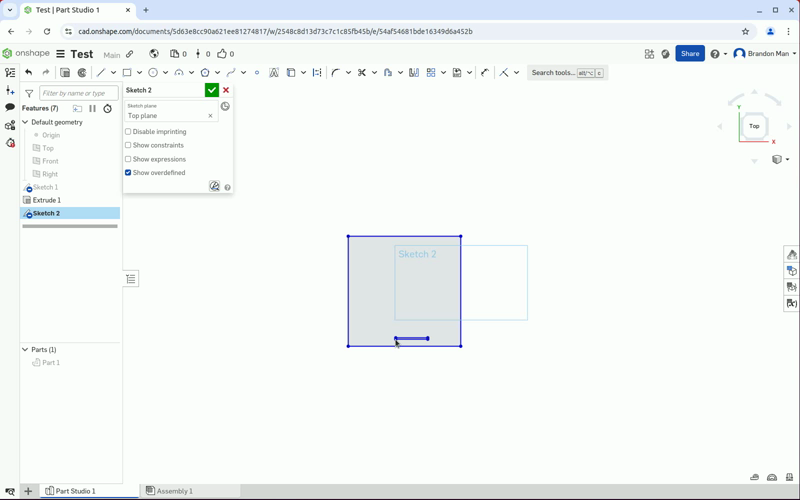
mouse_move(420, 266)
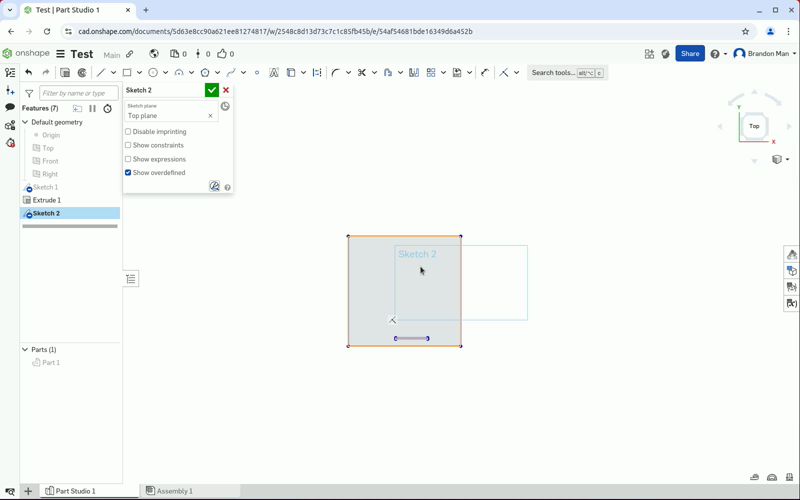
click(420, 266)
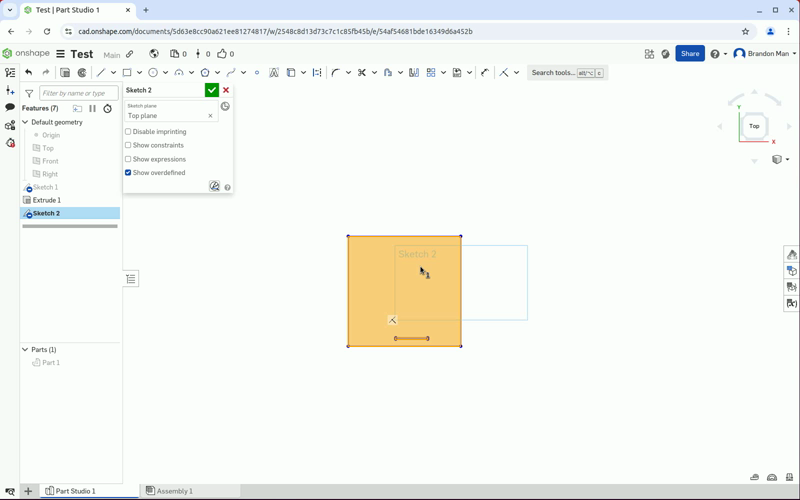
mouse_move(73, 352)
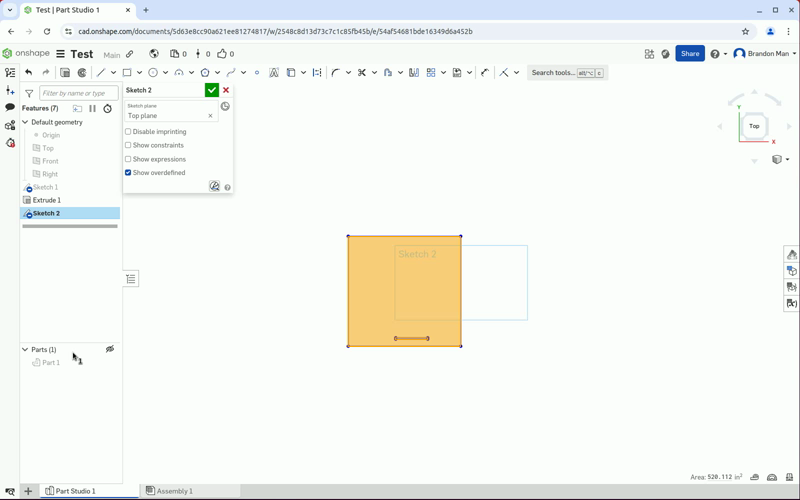
key(shift+y)
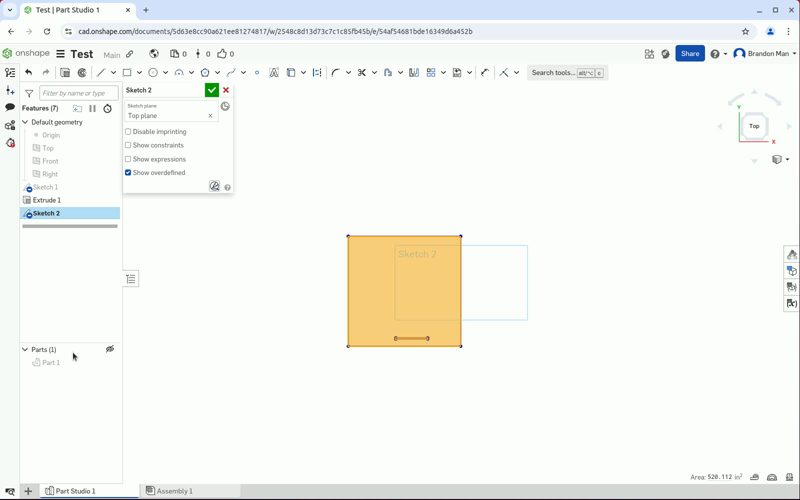
key(shift+e)
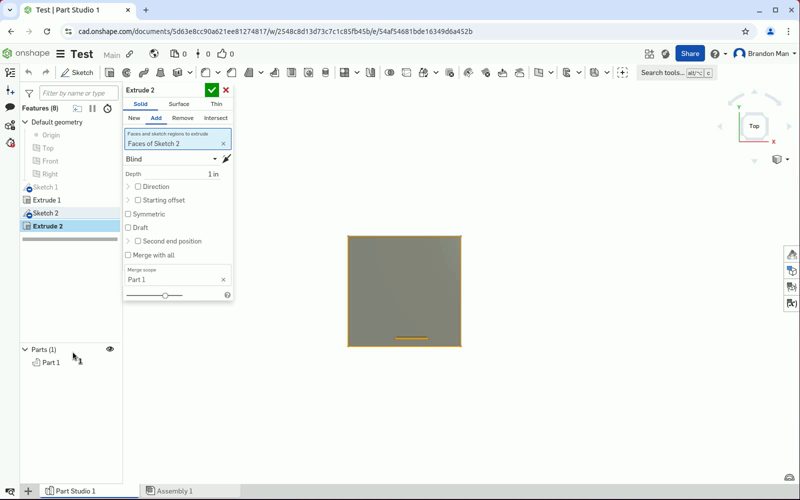
mouse_move(143, 106)
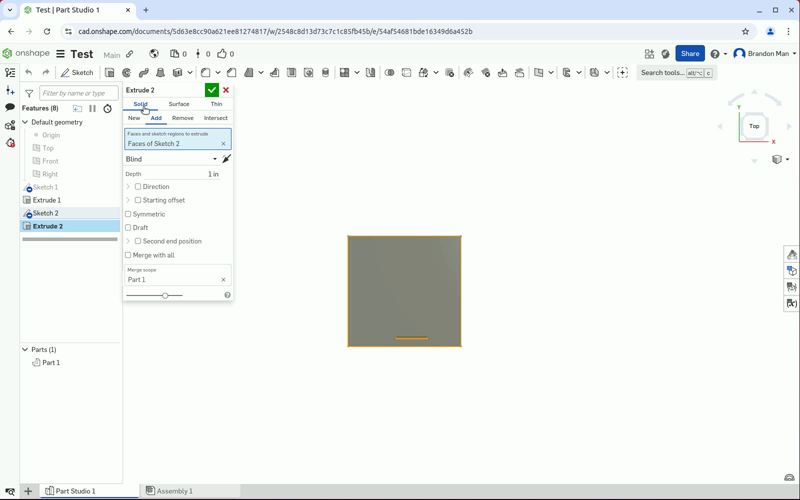
click(143, 106)
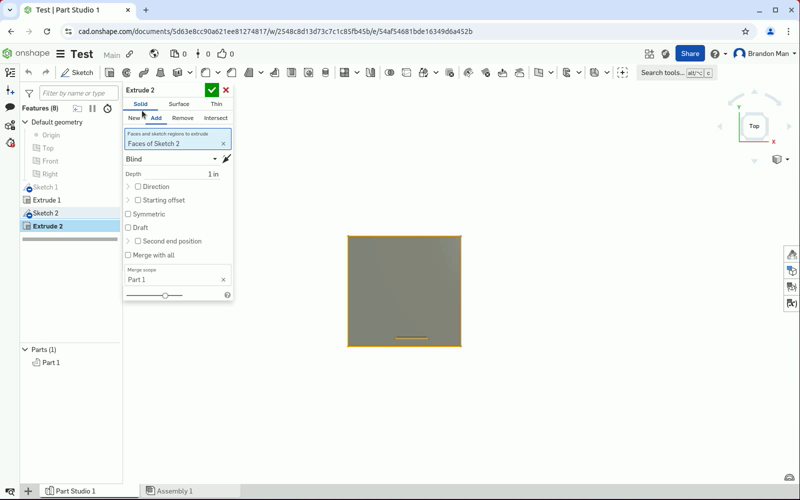
mouse_move(137, 120)
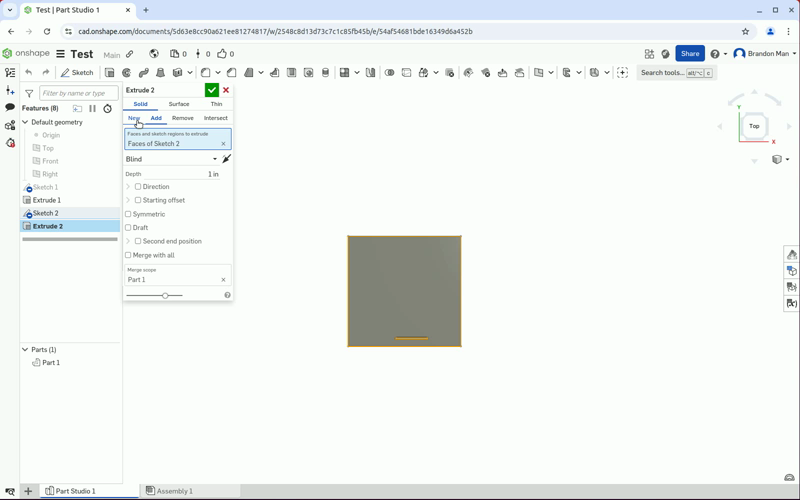
click(137, 120)
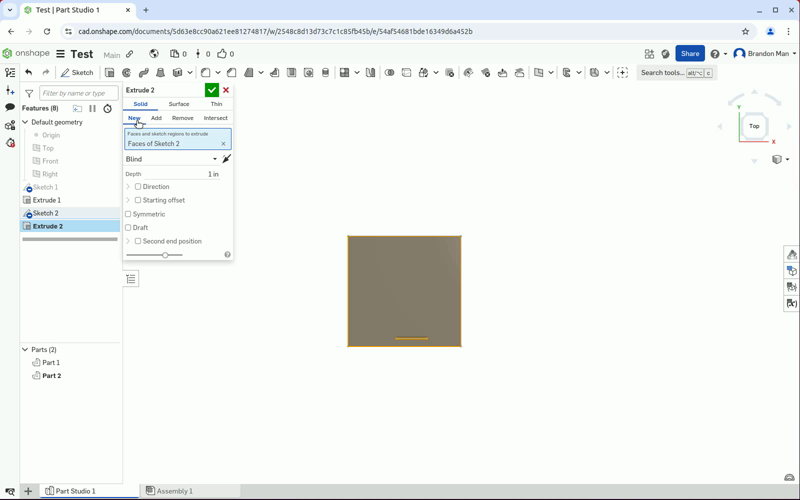
key(tab, 4)
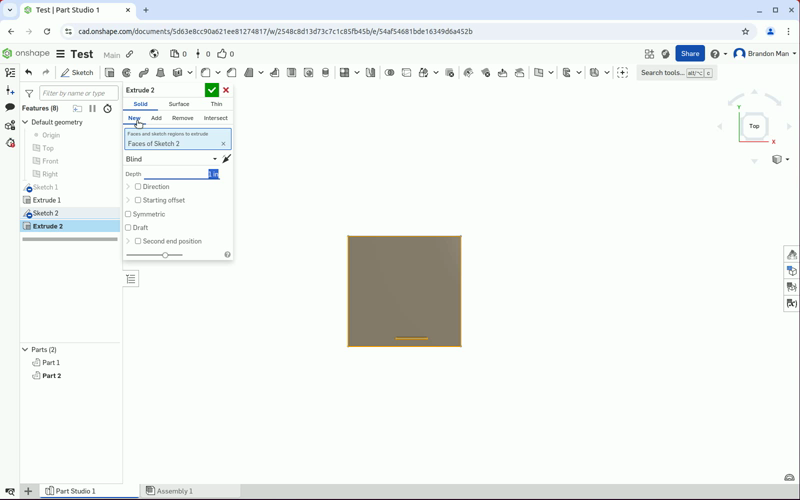
text(9.388)
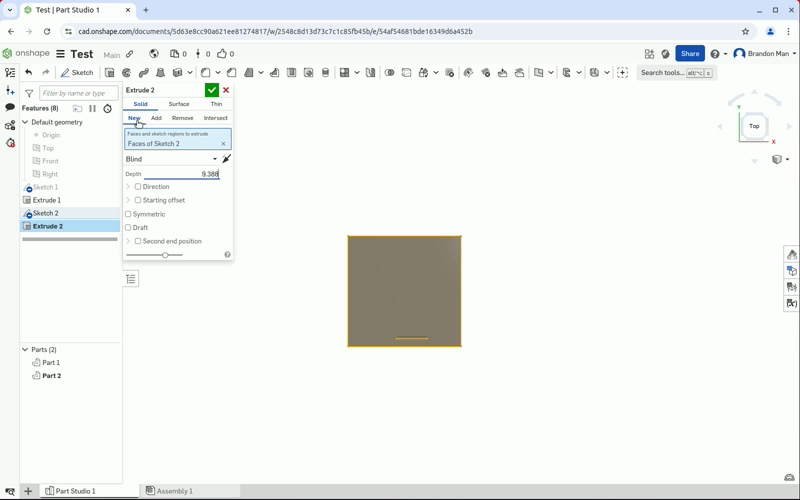
key(enter)
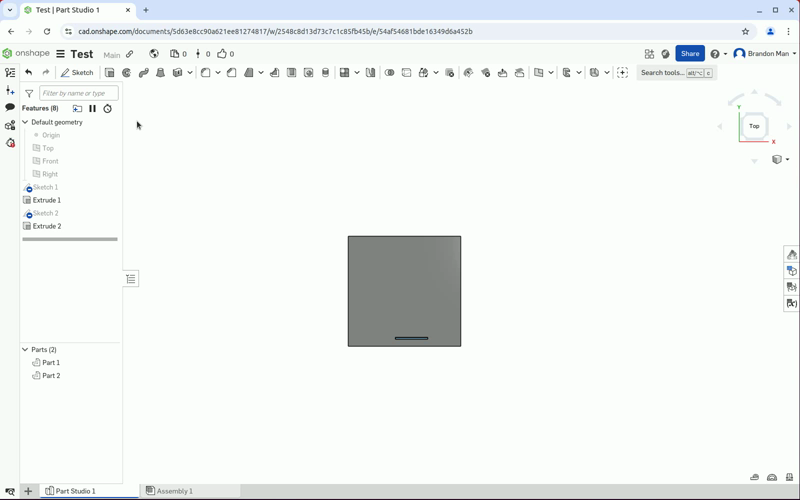
key(shift+h)
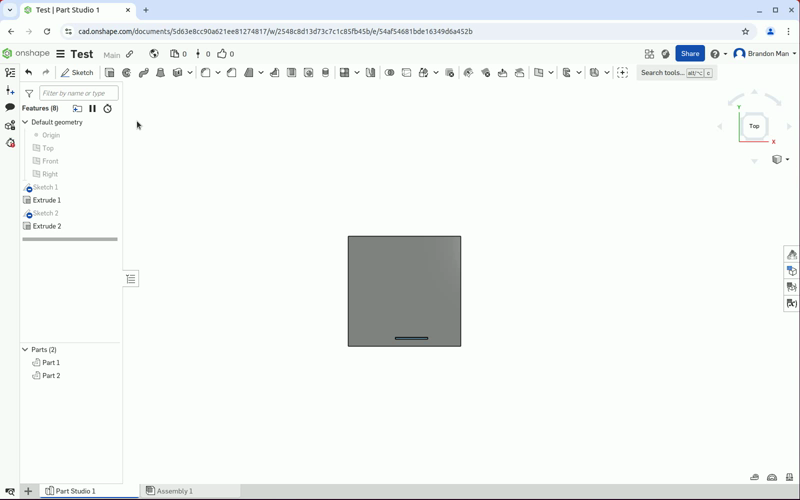
key(shift+h)
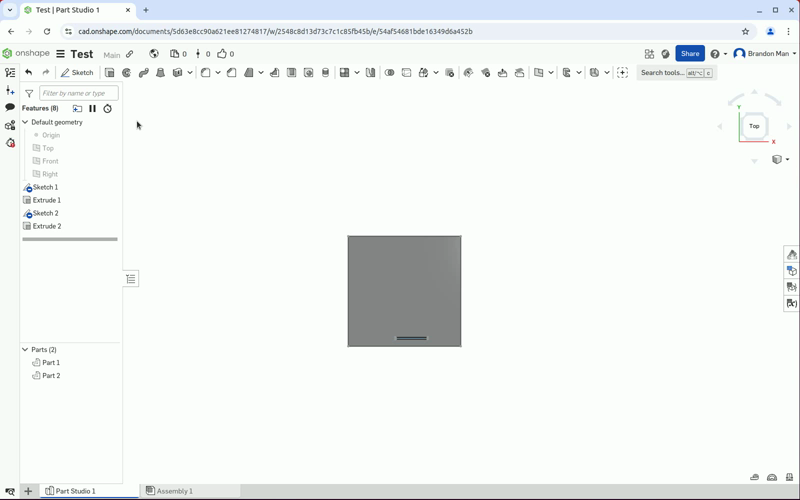
key(shift+7)
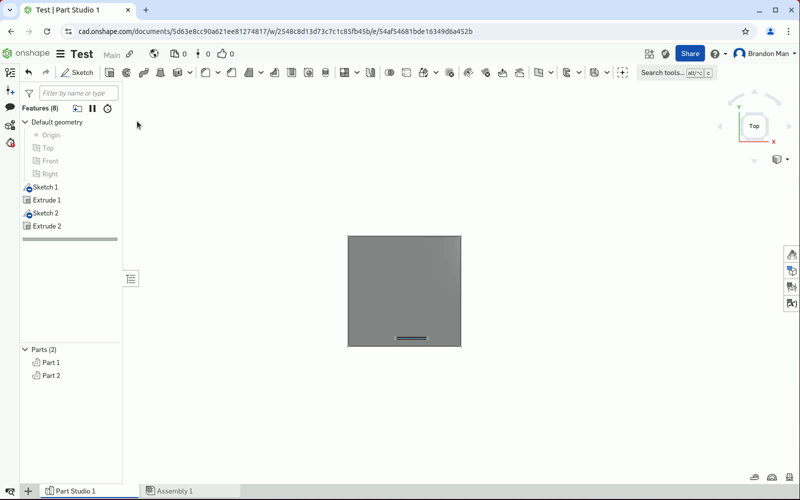
key(up, 3)
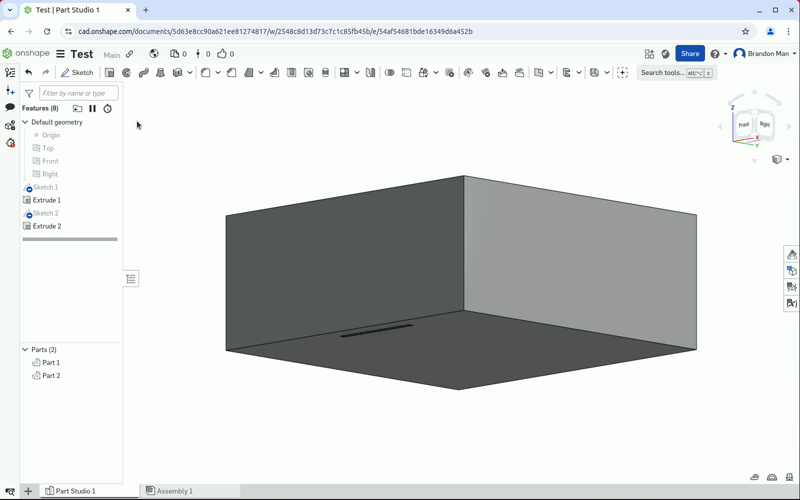
key(left, 3)
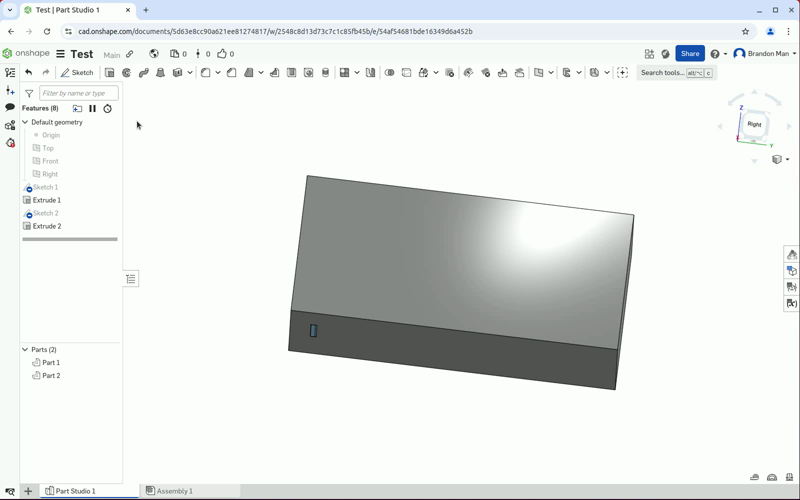
key(right, 3)
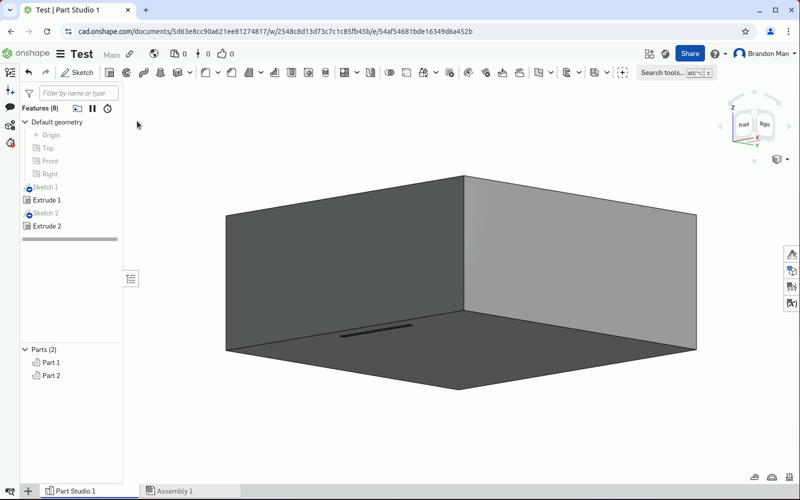
key(down, 3)
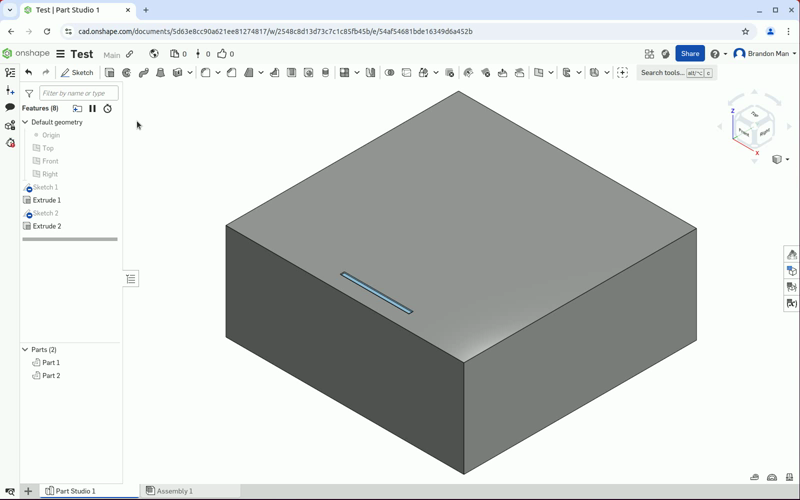
mouse_move(73, 189)
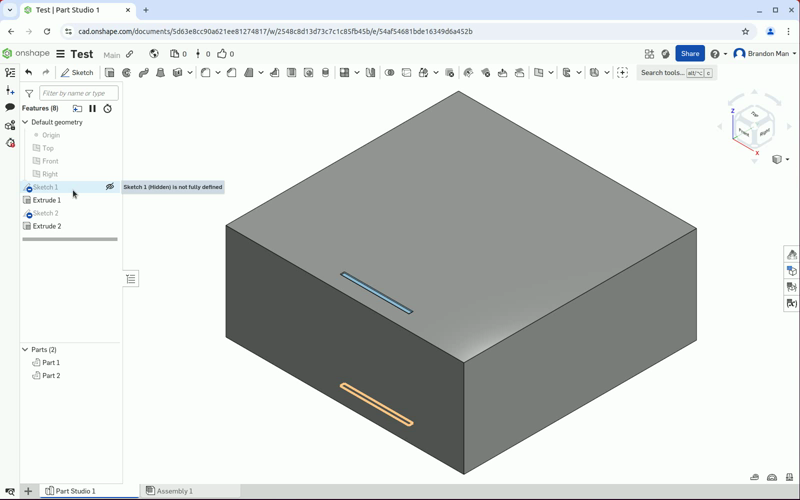
click(73, 189)